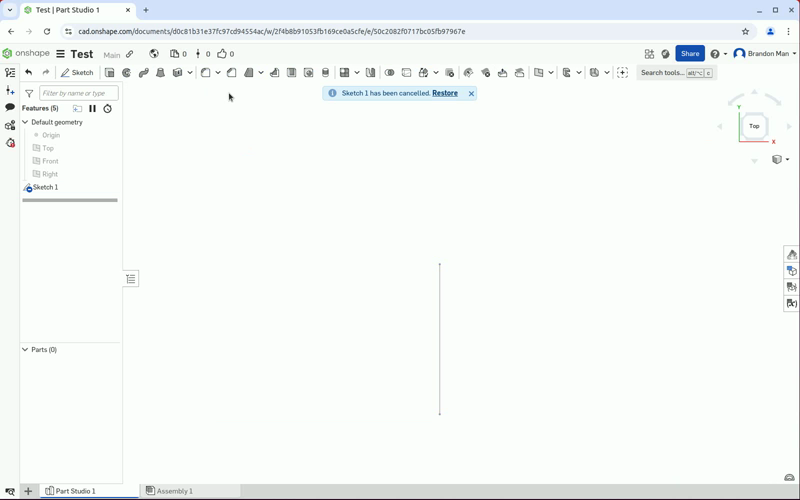
key(shift+h)
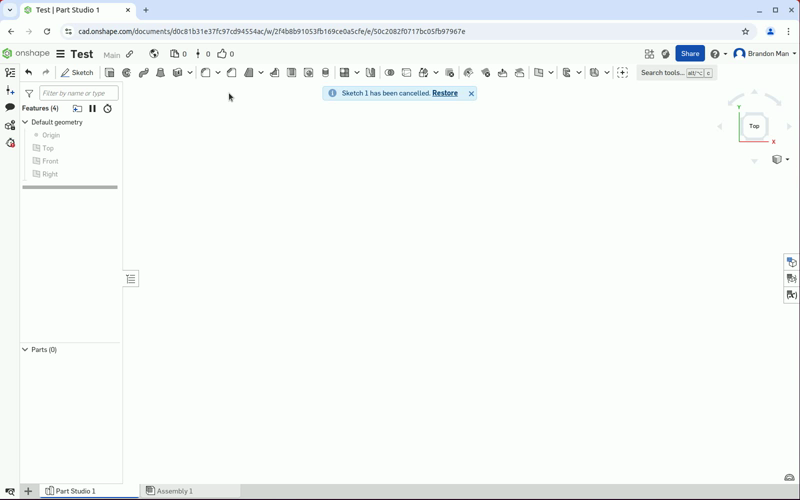
mouse_move(73, 352)
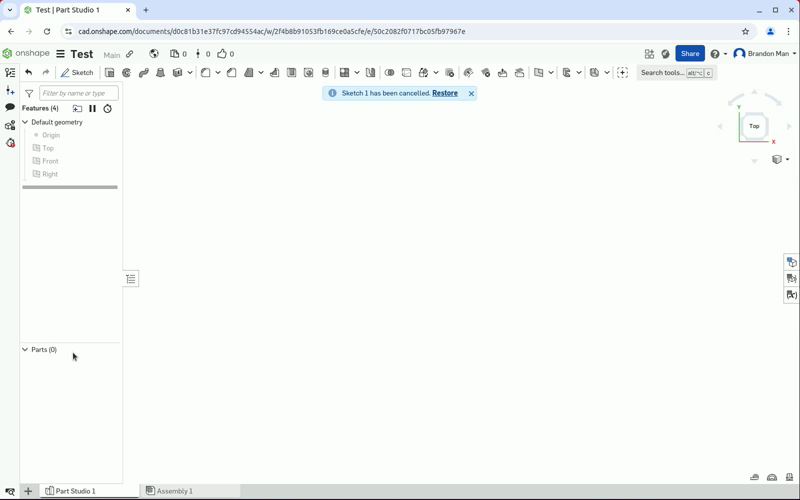
key(y)
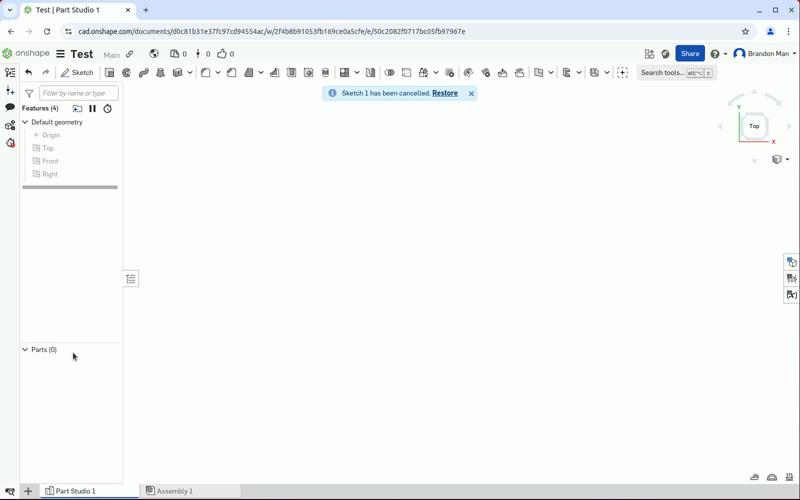
key(shift+p)
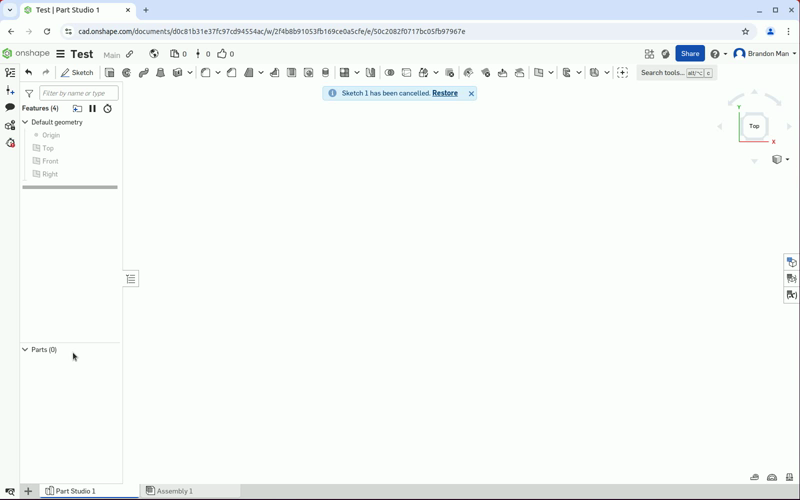
key(space)
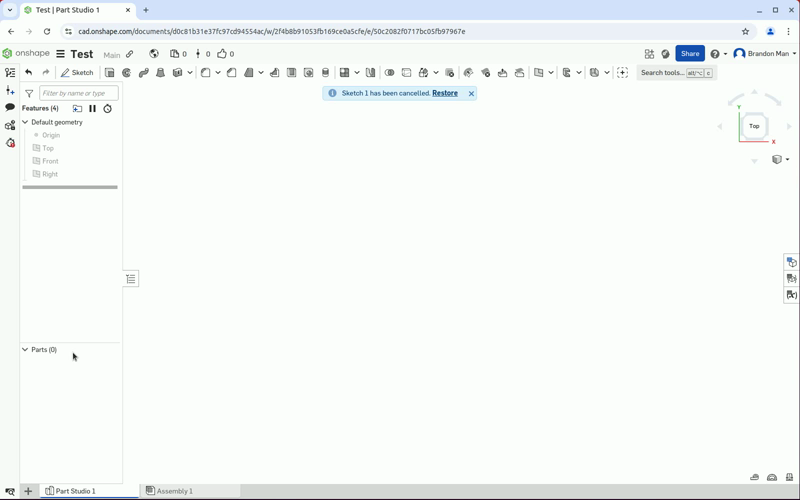
key_down(shift)
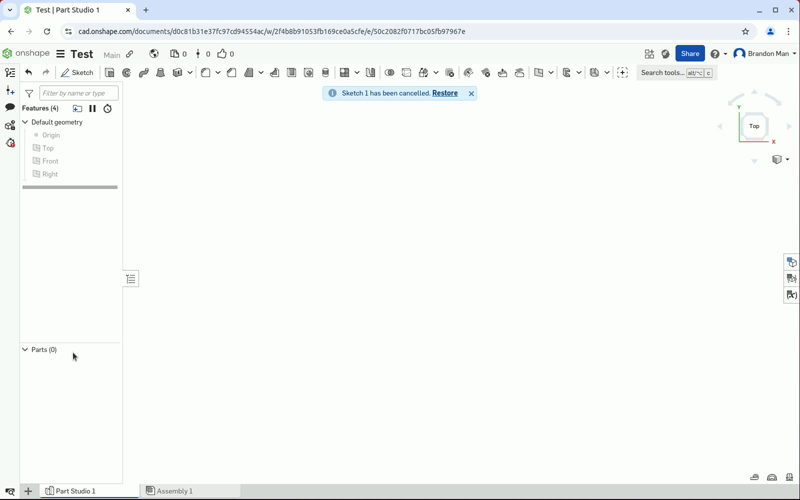
key(up)
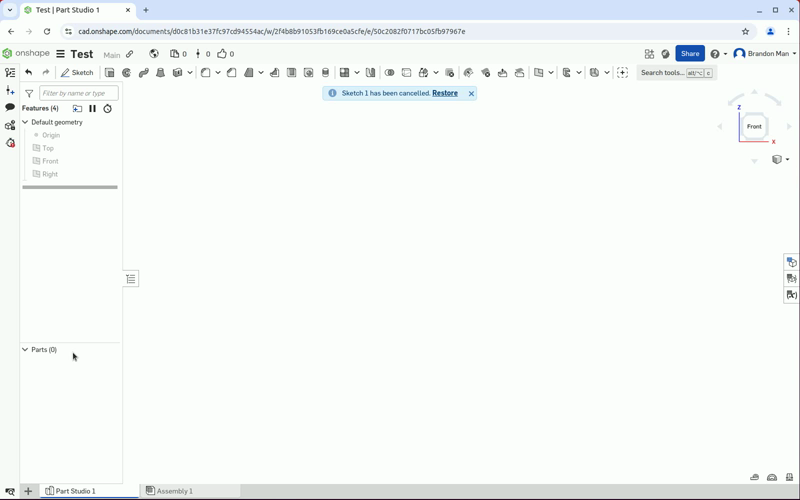
key_up(shift)
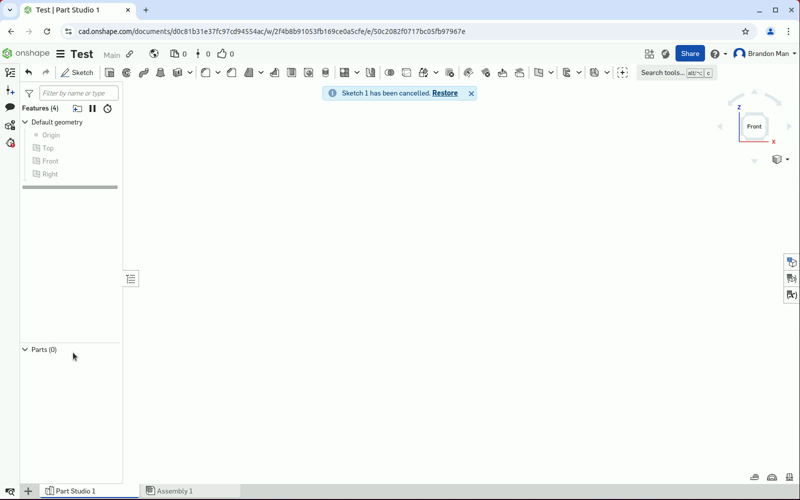
key(space)
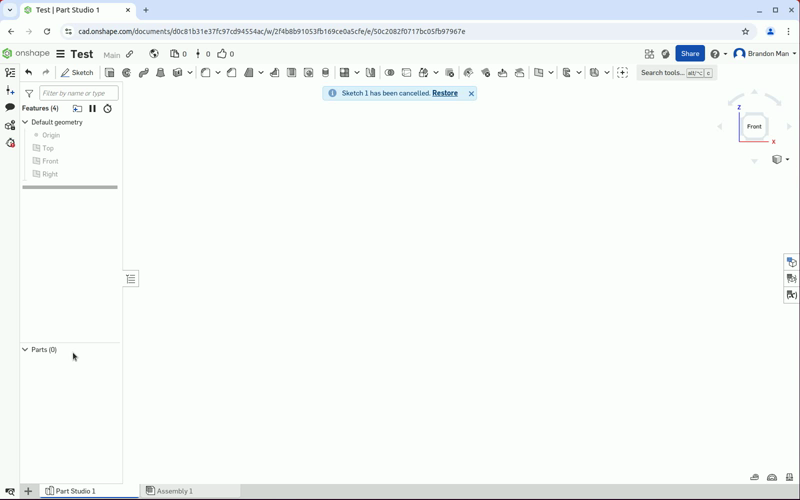
key_down(shift)
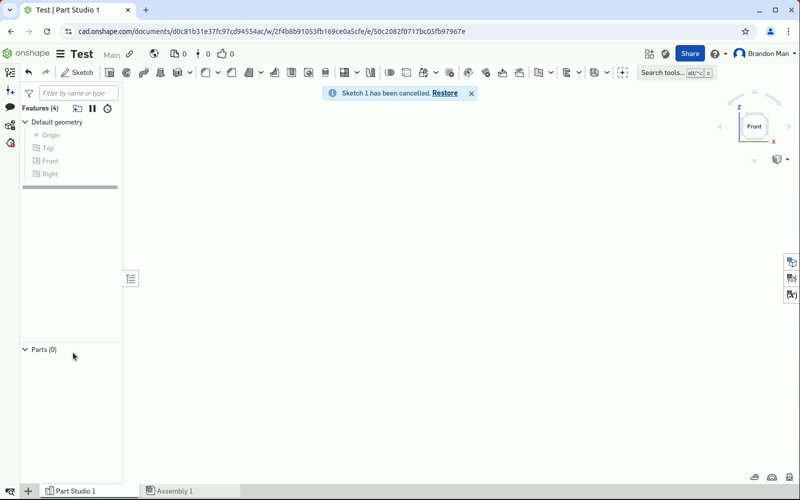
key(left)
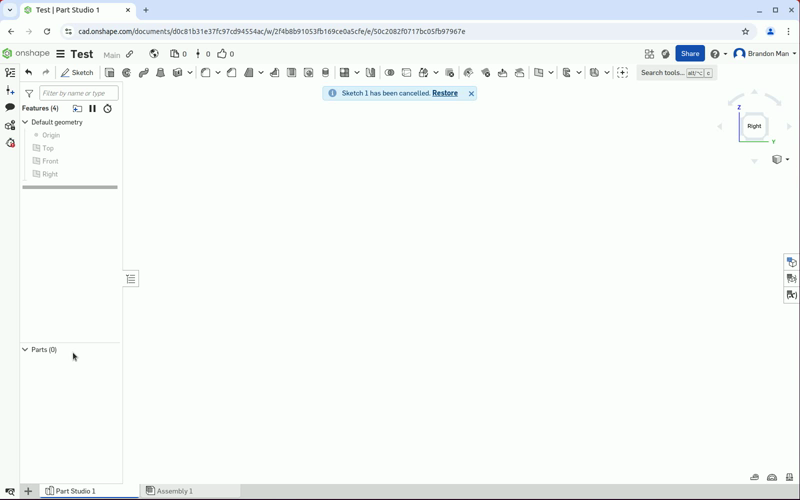
key_up(shift)
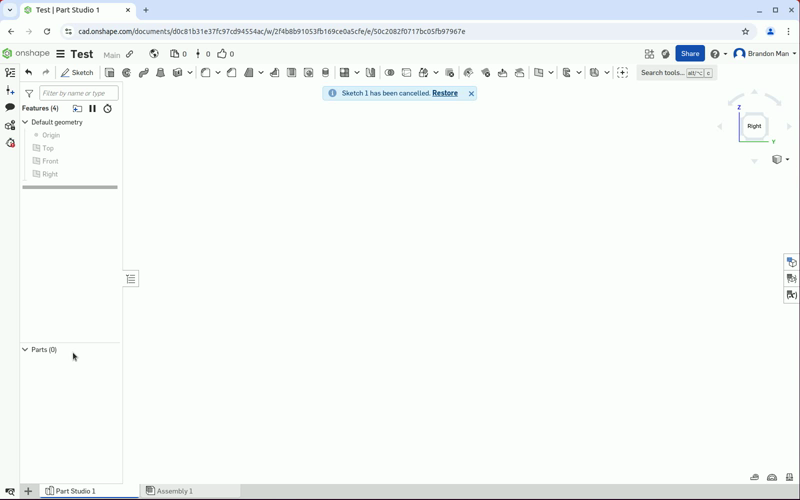
mouse_move(73, 352)
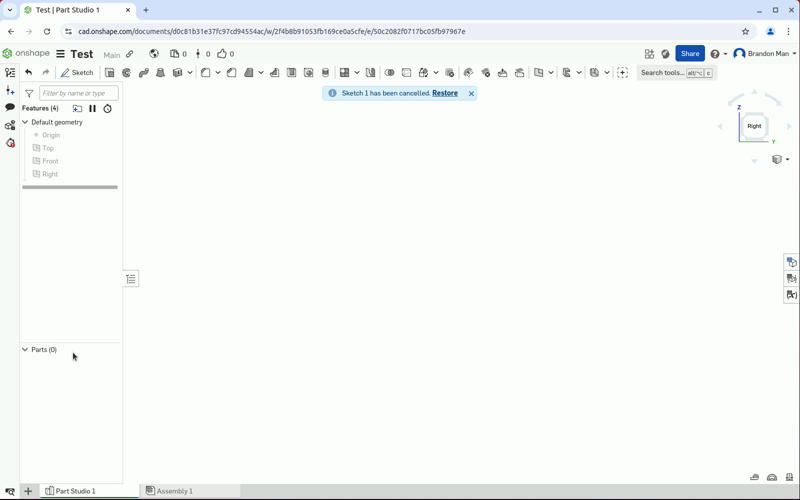
key(shift+y)
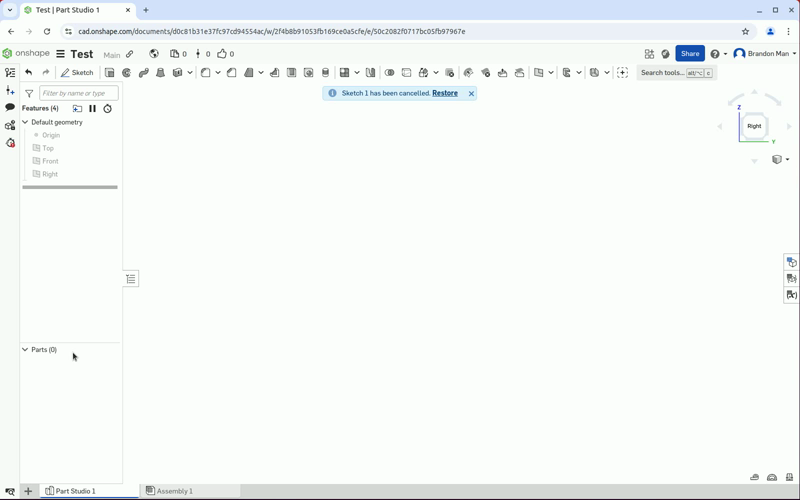
key(shift+s)
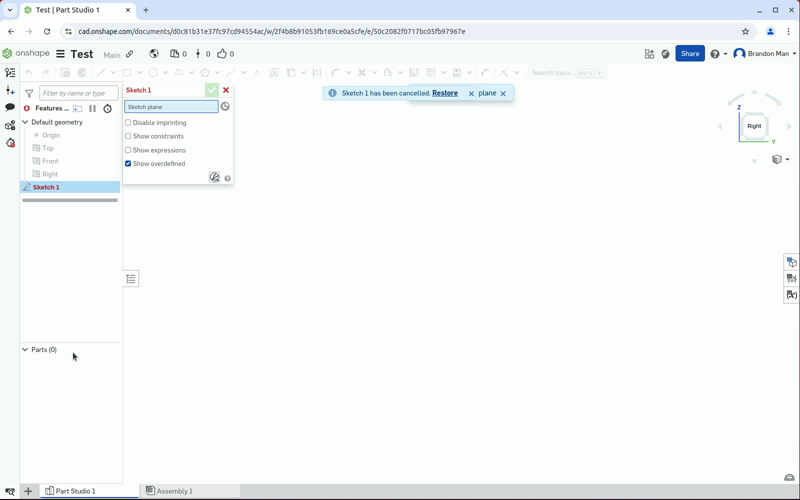
mouse_move(73, 176)
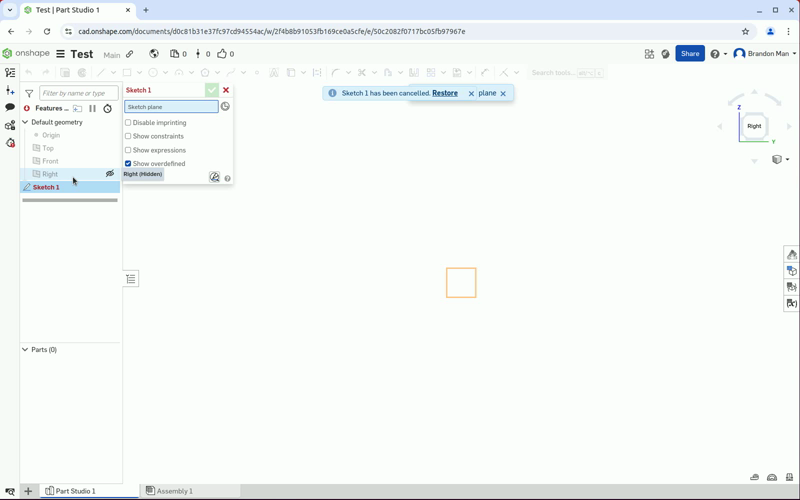
click(73, 176)
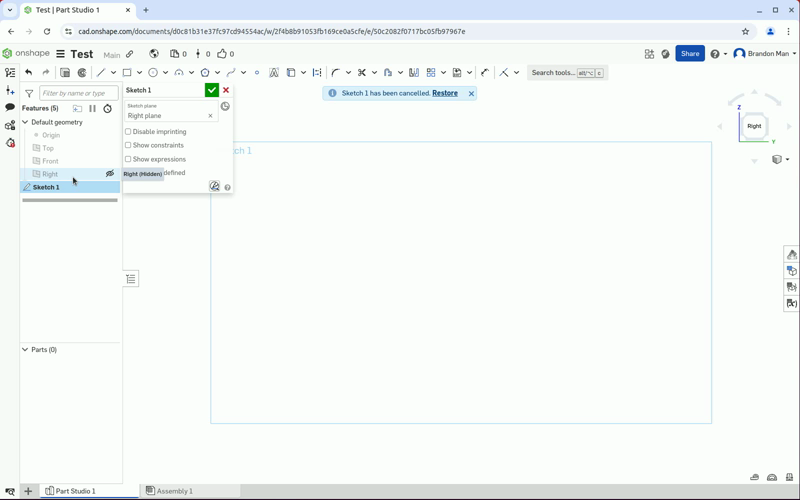
mouse_move(73, 352)
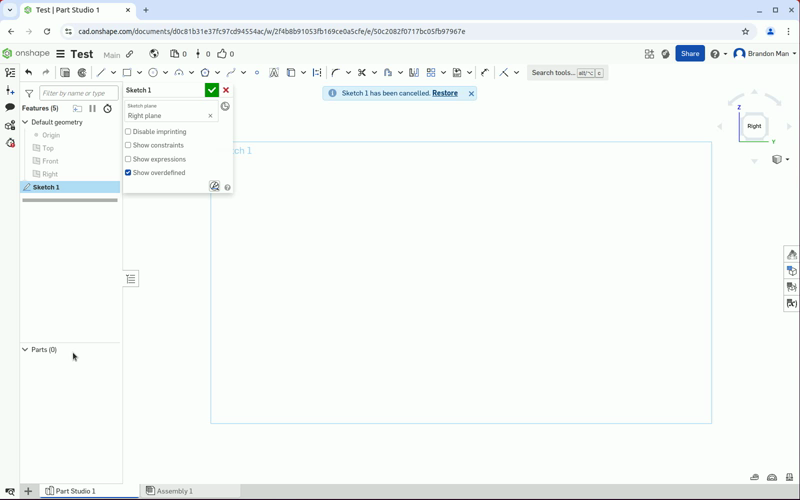
key(y)
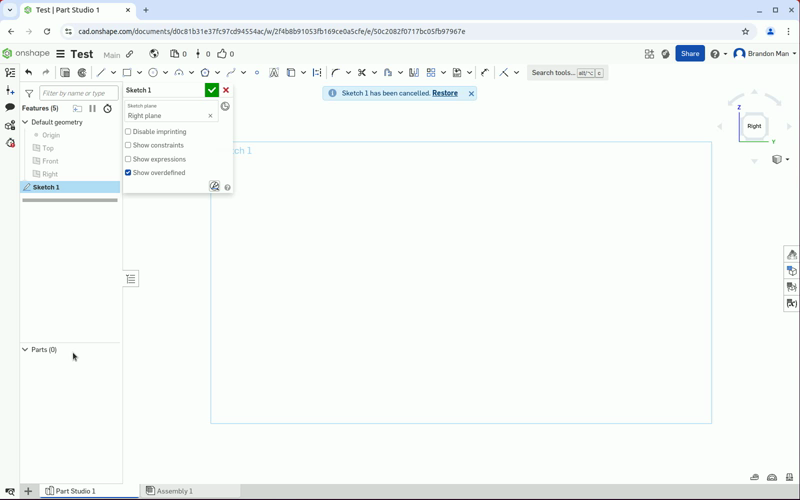
key(c)
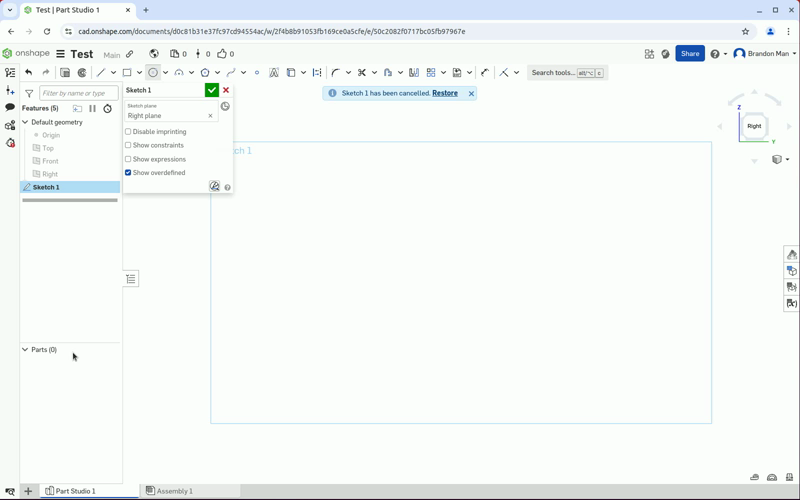
key_down(shift)
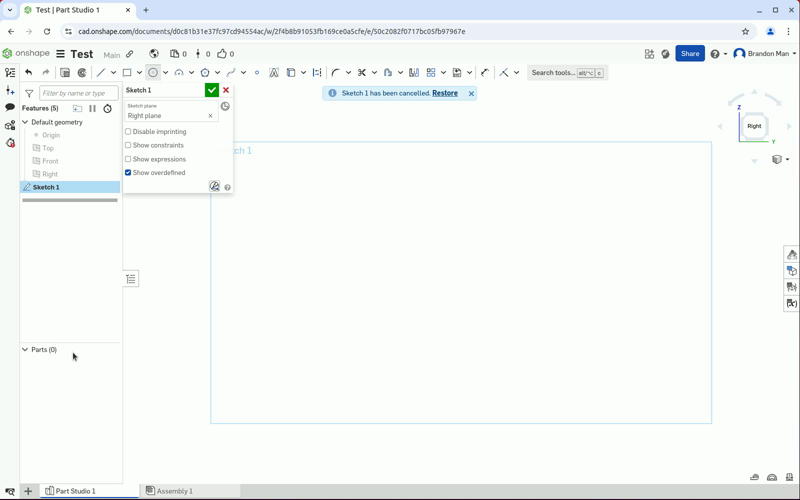
mouse_move(561, 182)
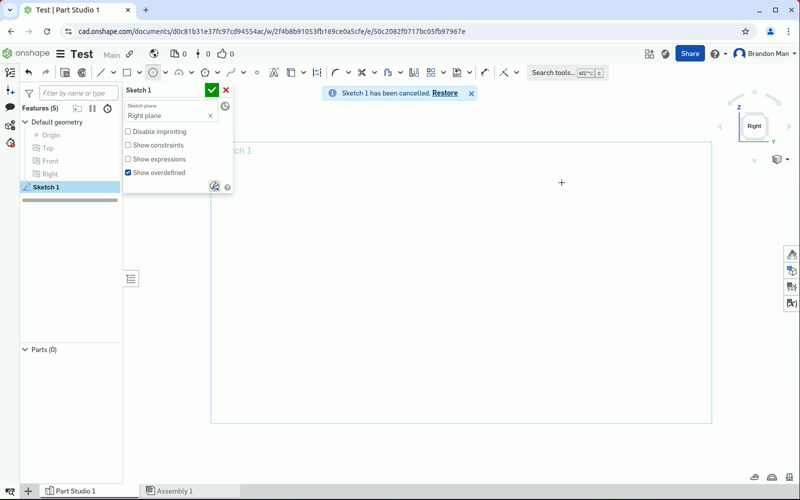
click(561, 182)
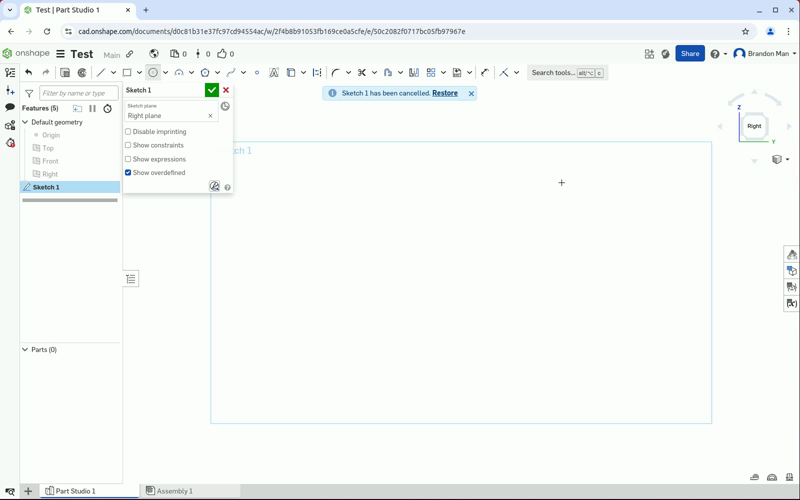
key_up(shift)
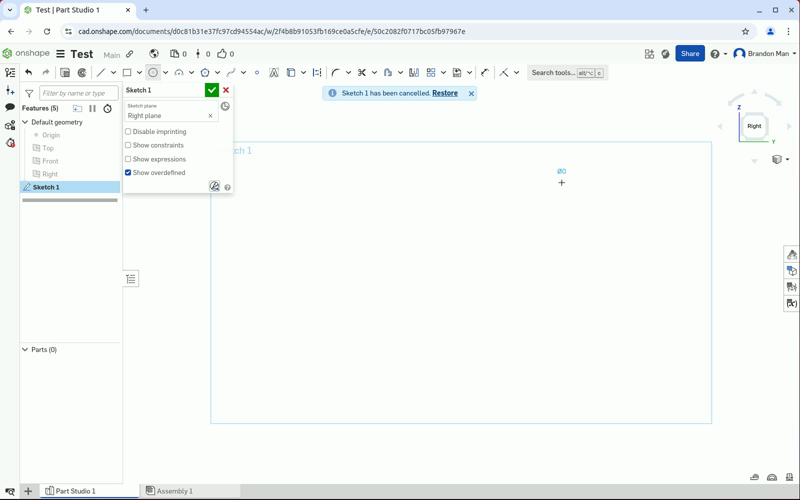
mouse_move(574, 182)
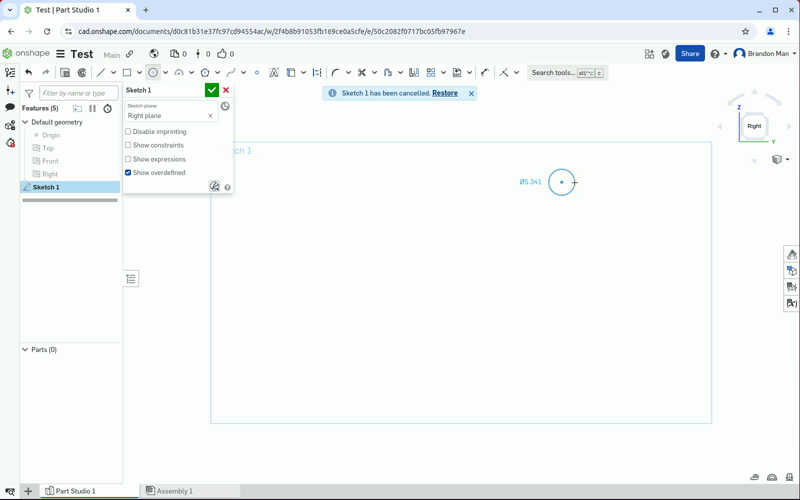
click(574, 182)
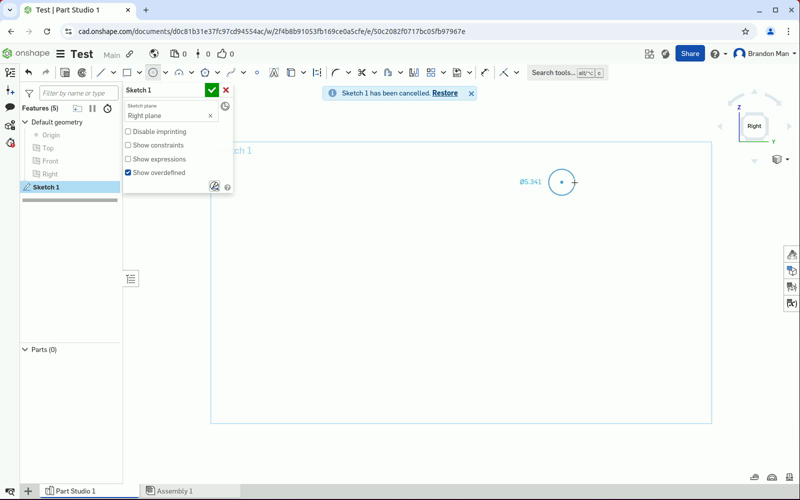
key(esc)
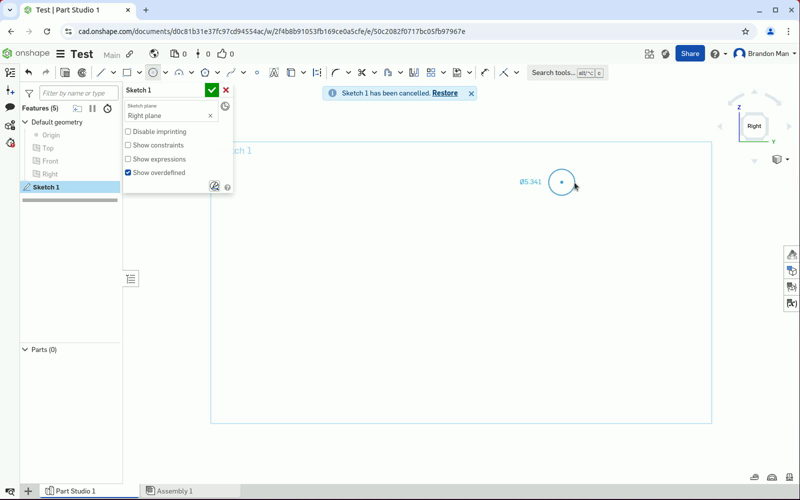
mouse_move(561, 170)
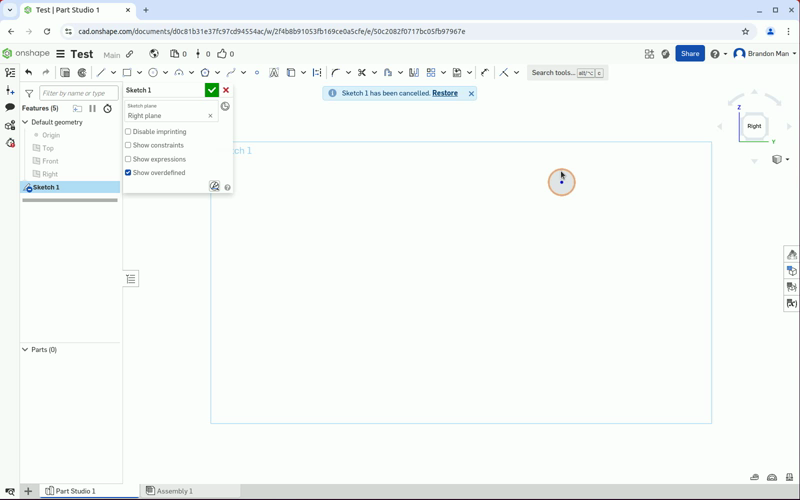
scroll(6)
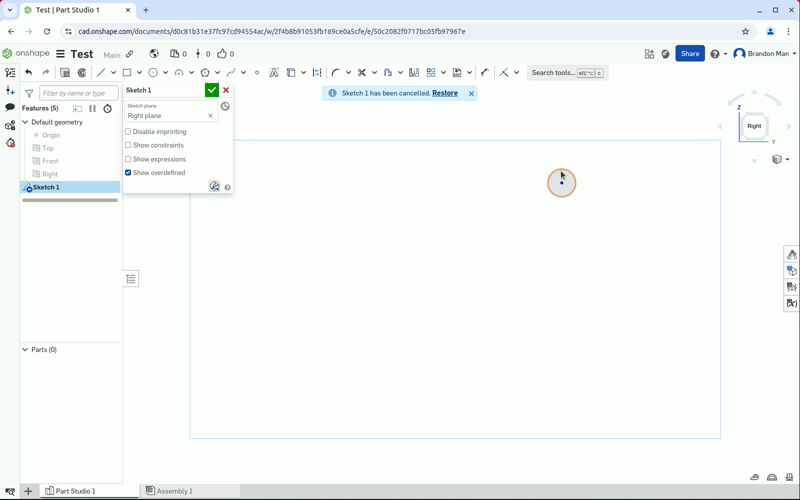
scroll(6)
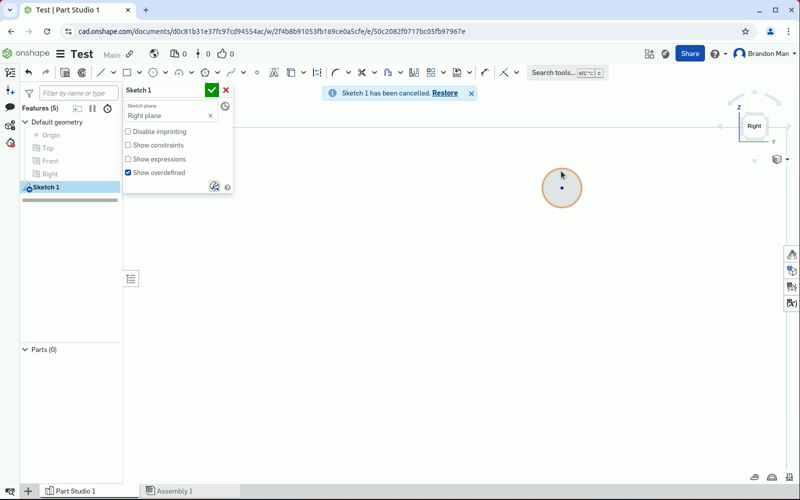
scroll(6)
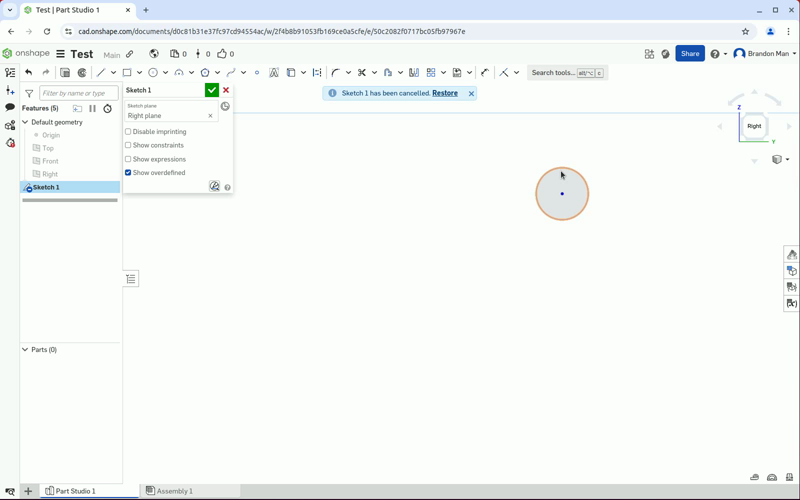
scroll(6)
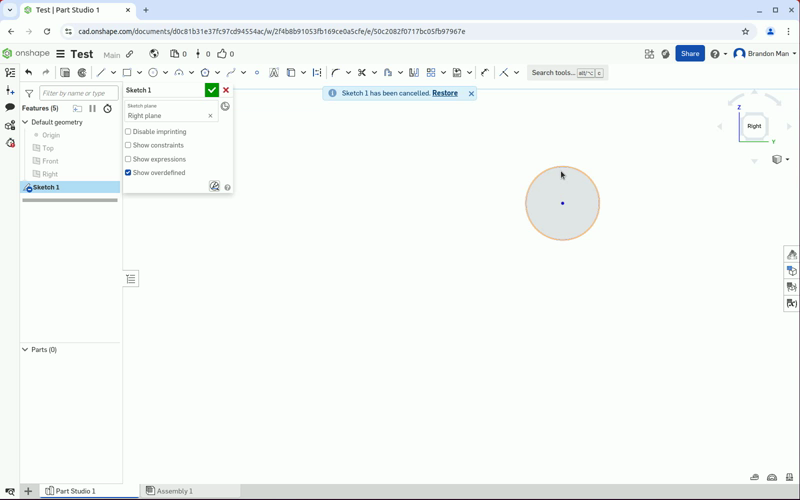
scroll(6)
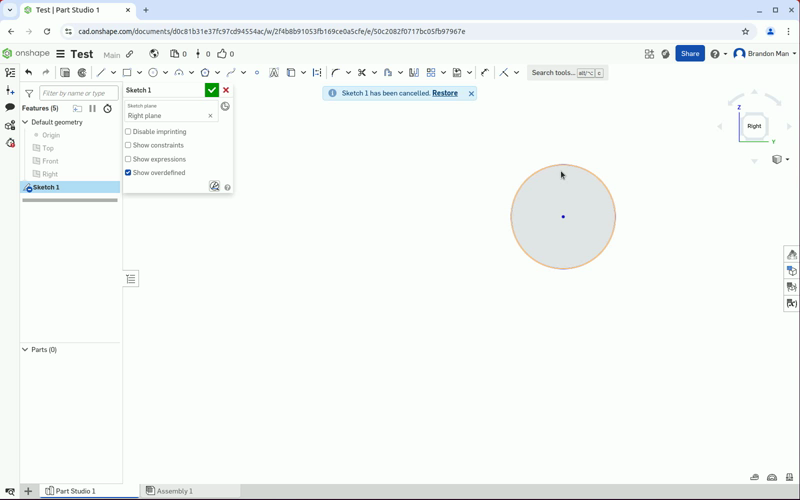
scroll(6)
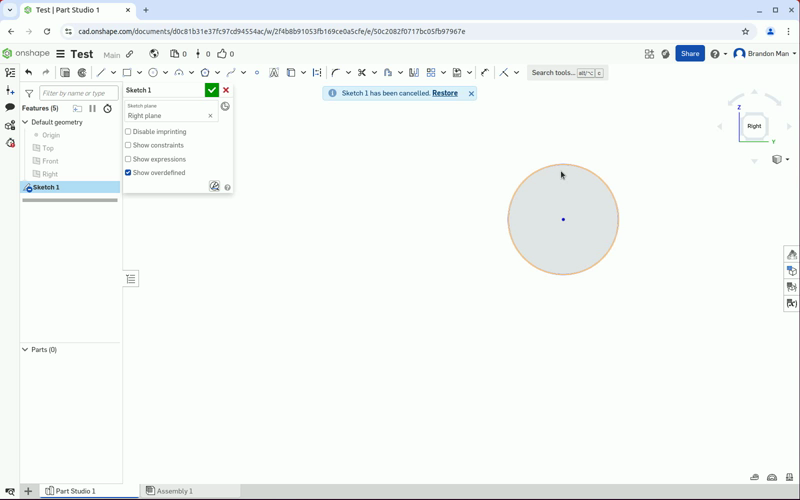
scroll(6)
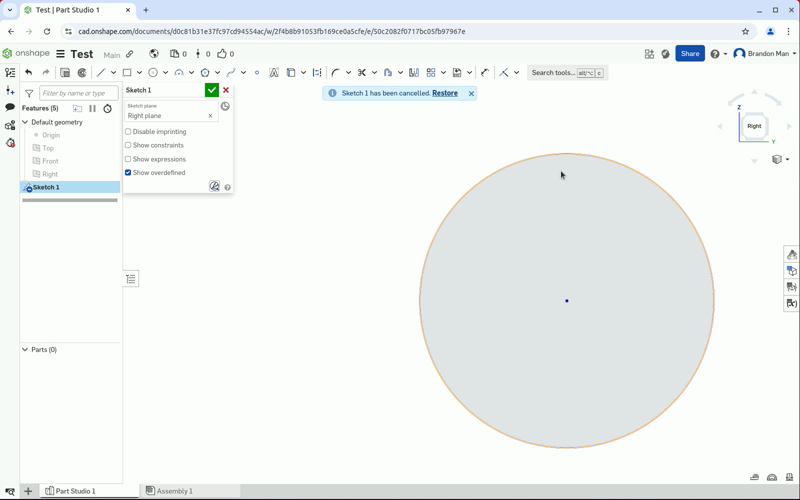
click(561, 170)
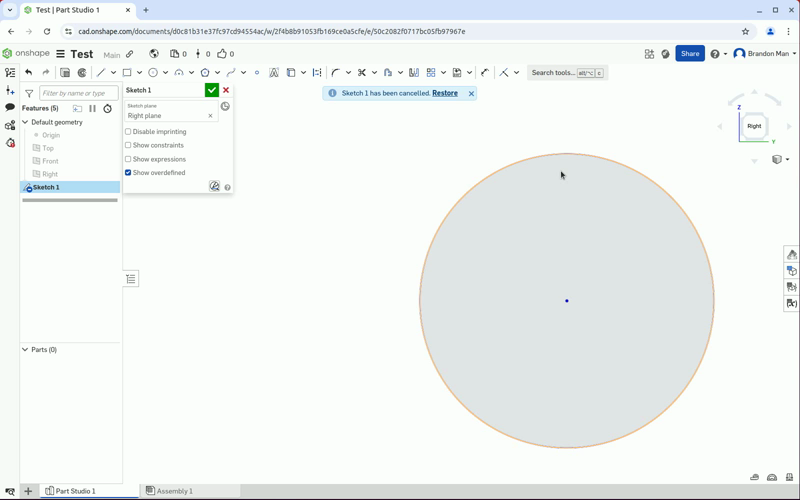
scroll(-6)
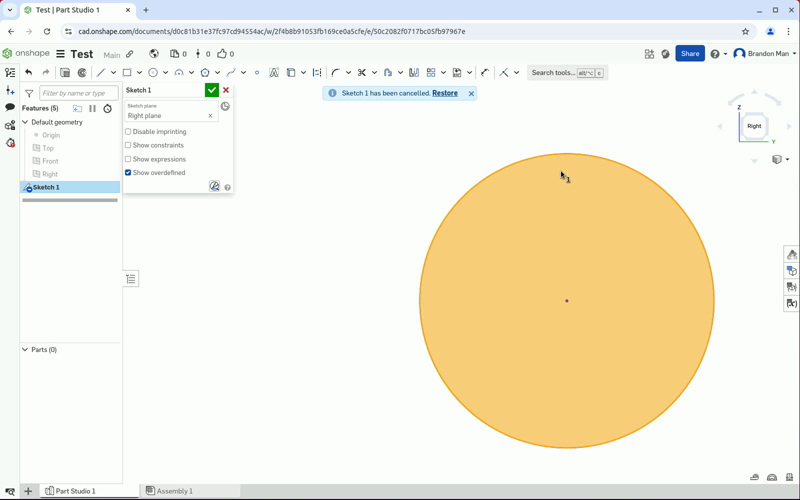
scroll(-6)
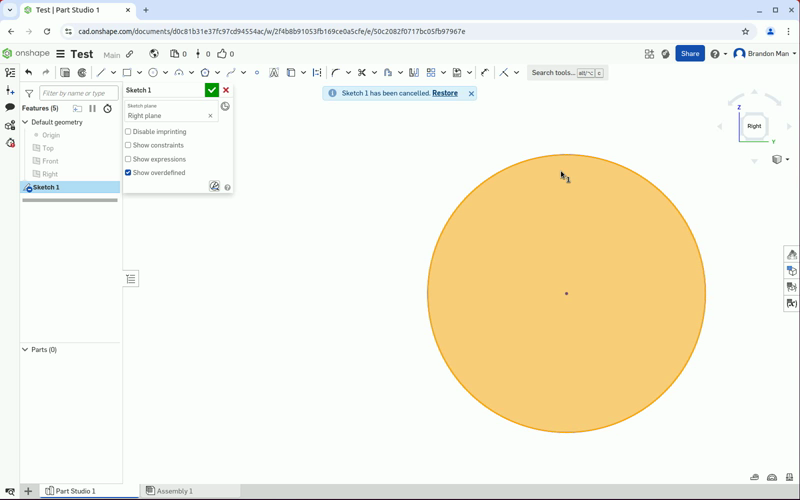
scroll(-6)
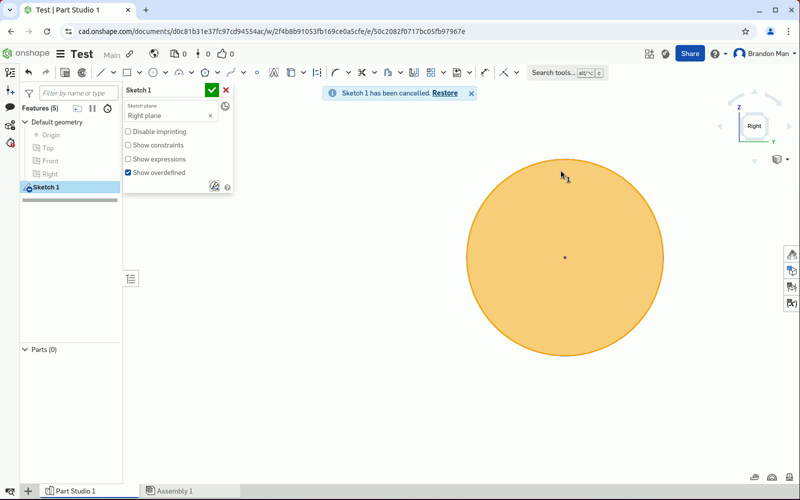
scroll(-6)
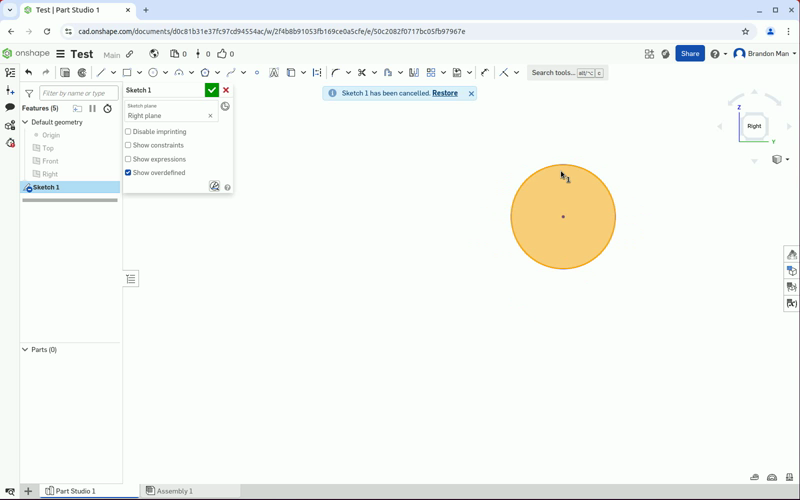
scroll(-6)
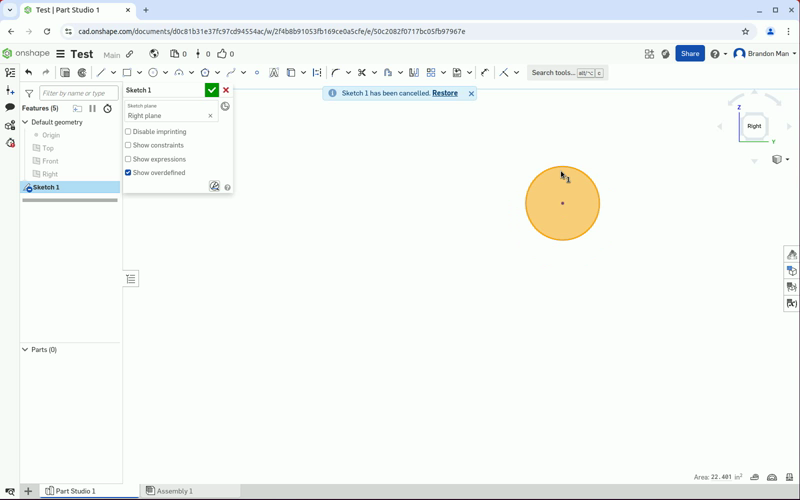
scroll(-6)
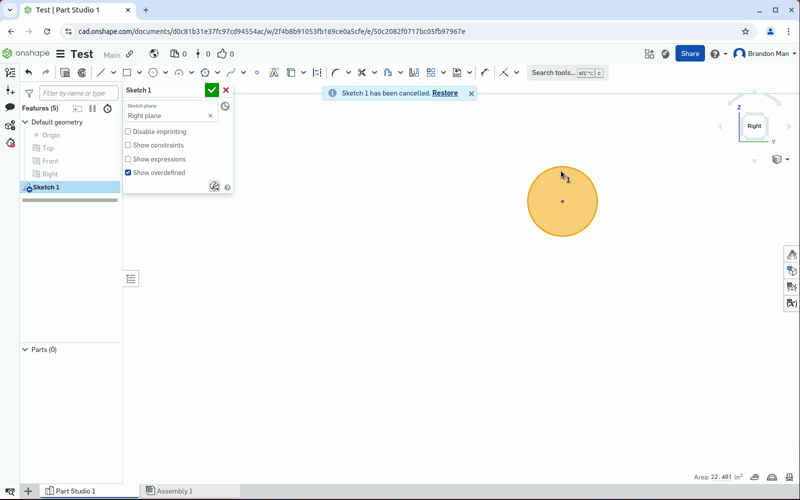
scroll(-6)
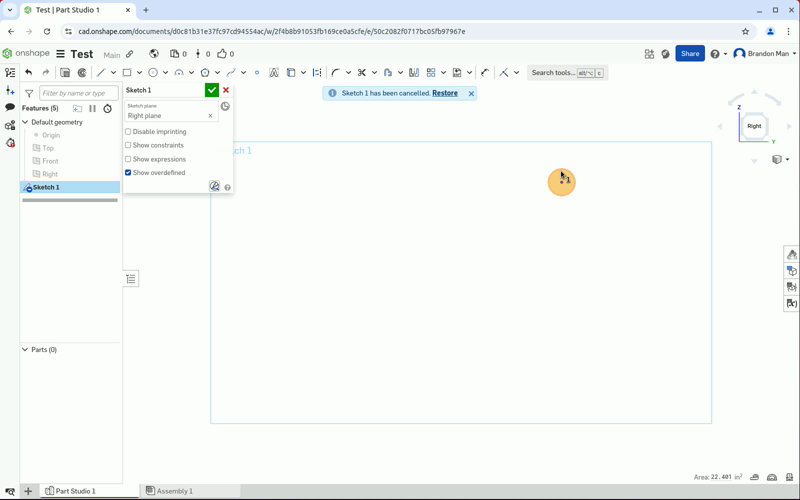
mouse_move(73, 352)
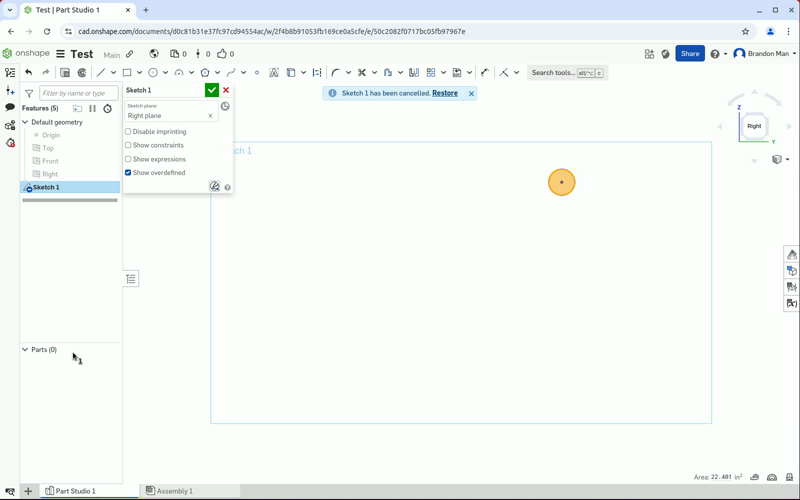
key(shift+y)
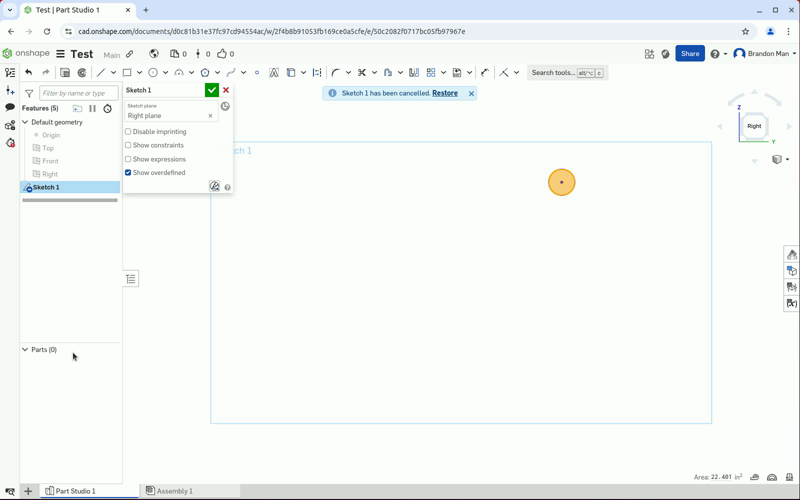
key(shift+e)
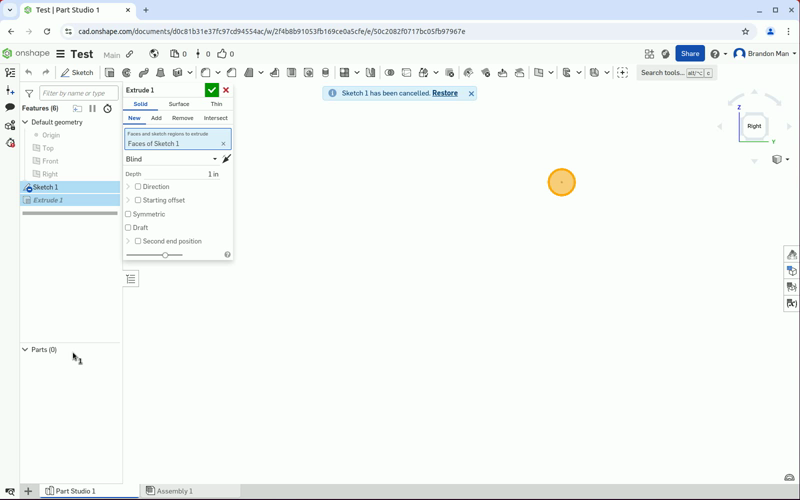
mouse_move(143, 106)
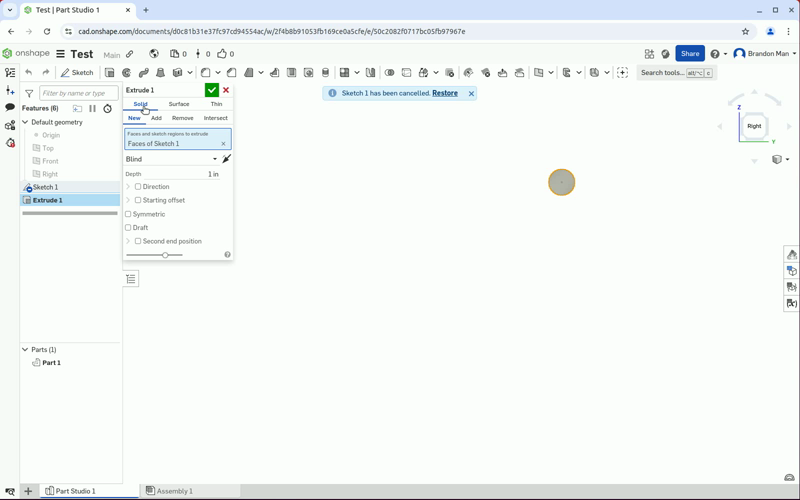
click(143, 106)
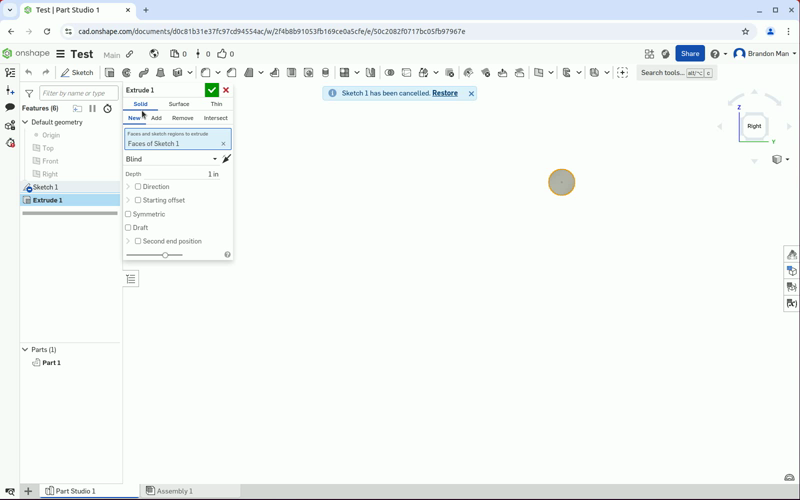
mouse_move(137, 120)
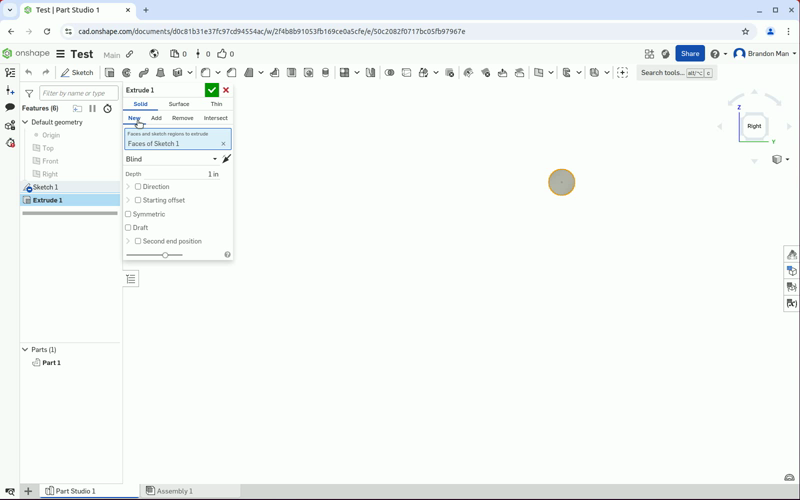
click(137, 120)
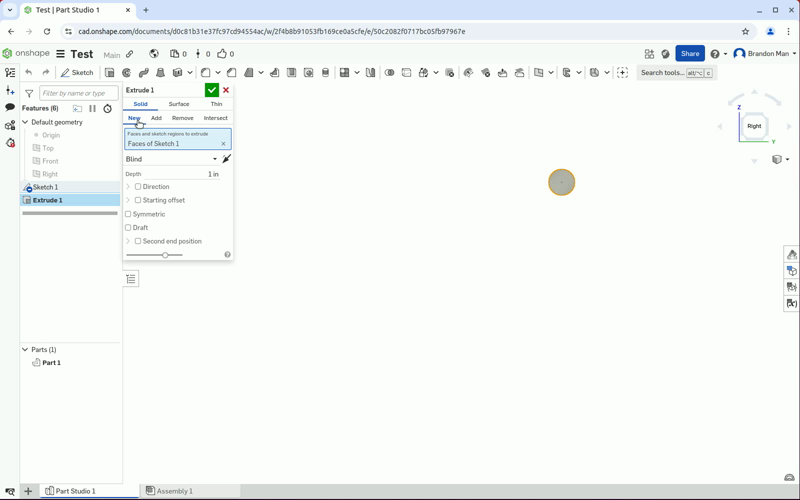
key(tab, 4)
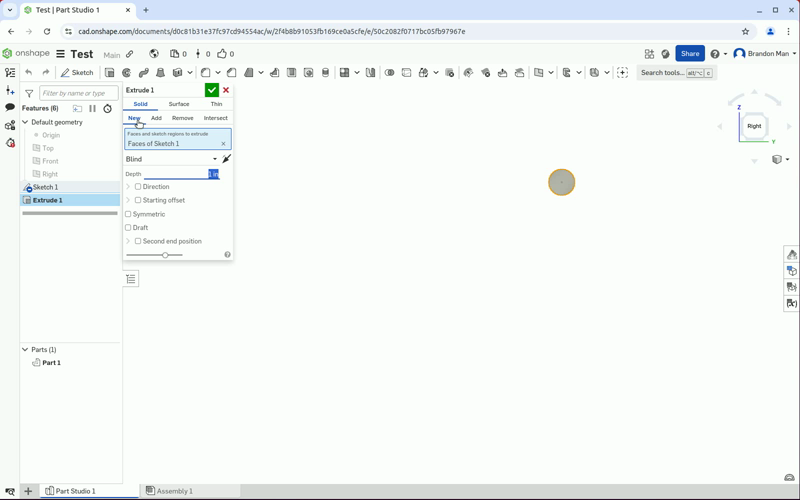
text(41.402)
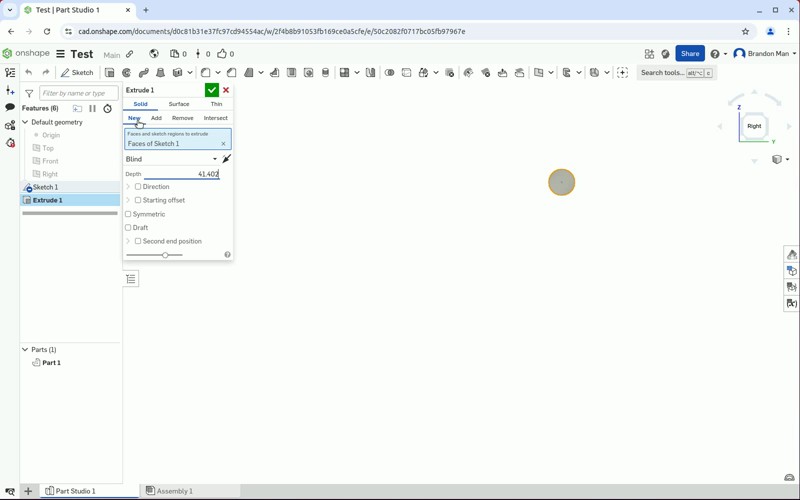
key(tab, 3)
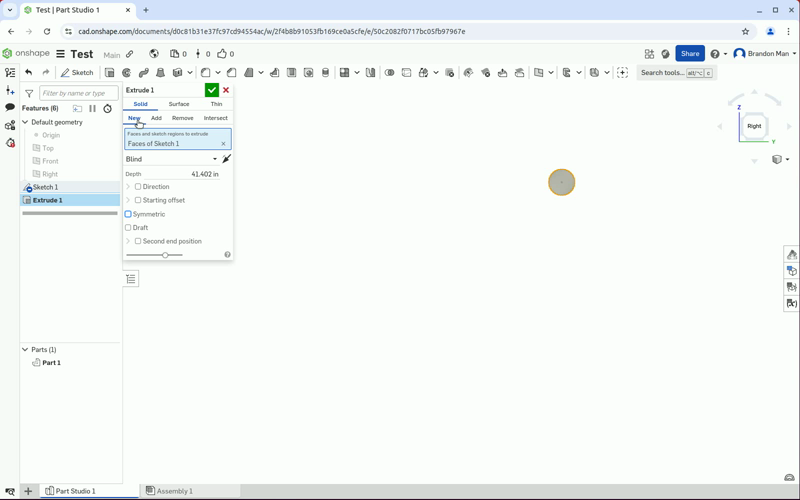
key(space)
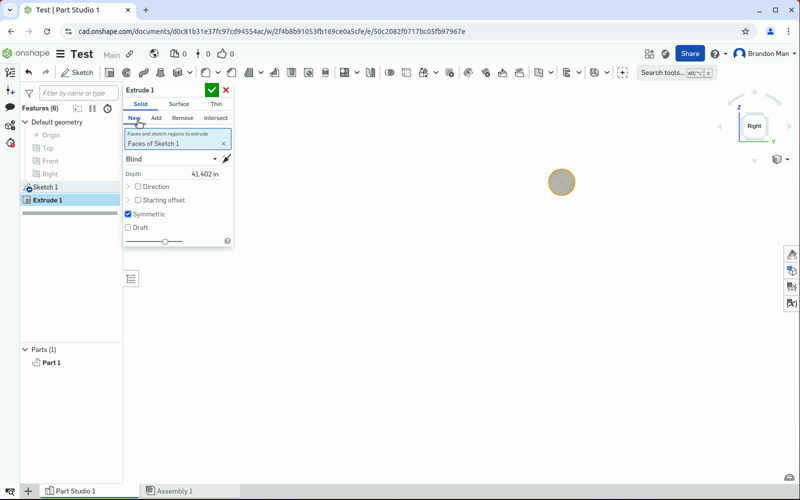
key(enter)
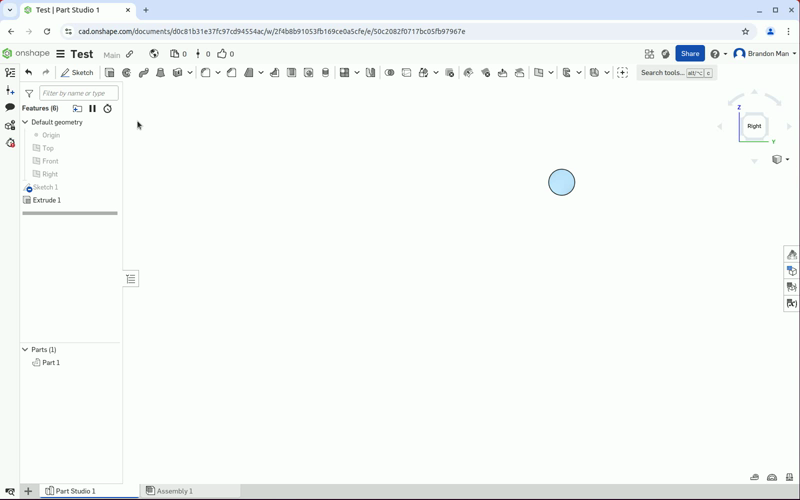
key(shift+h)
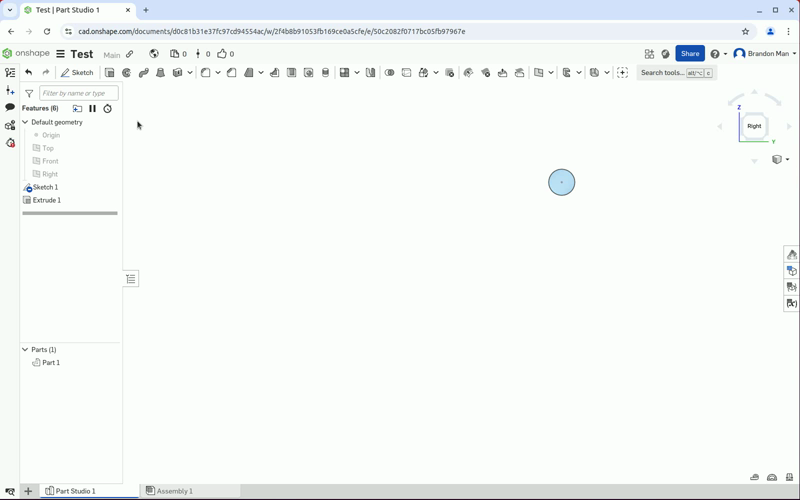
key(shift+h)
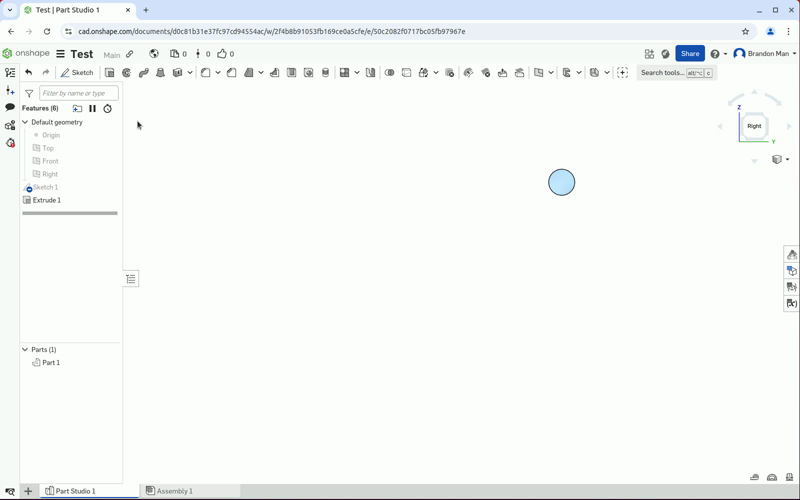
mouse_move(73, 189)
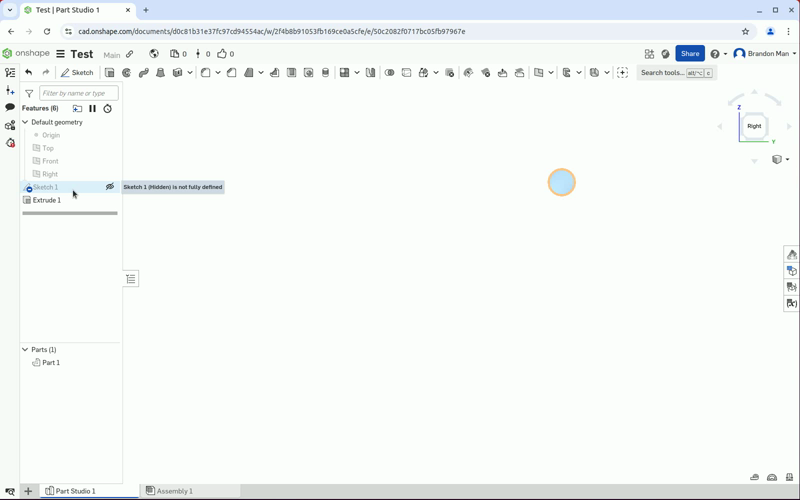
click(73, 189)
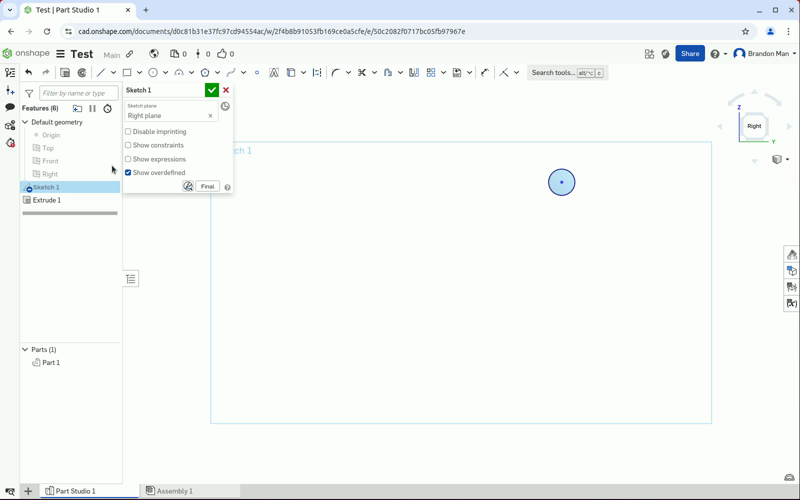
mouse_move(229, 92)
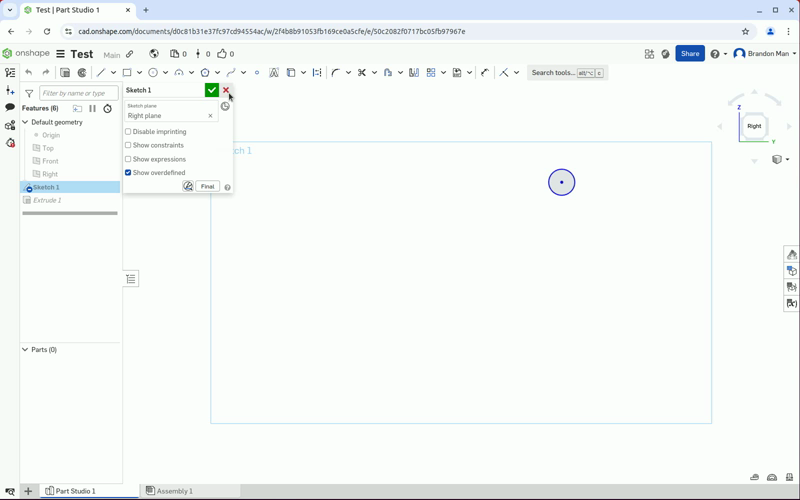
click(229, 92)
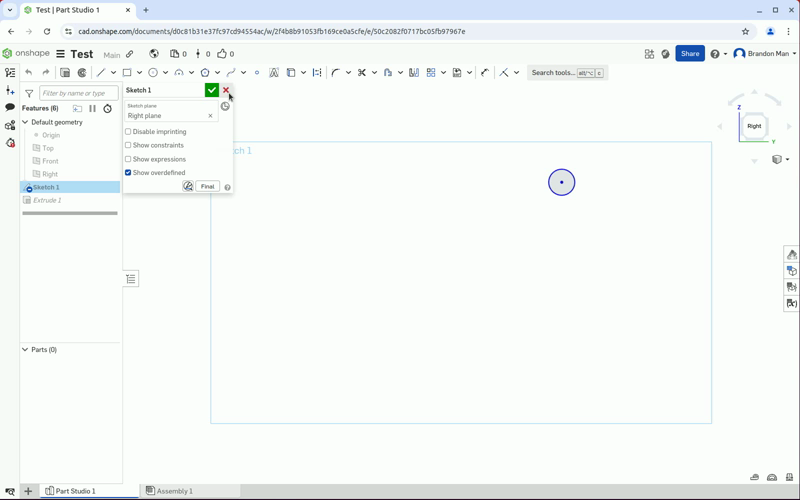
key(shift+s)
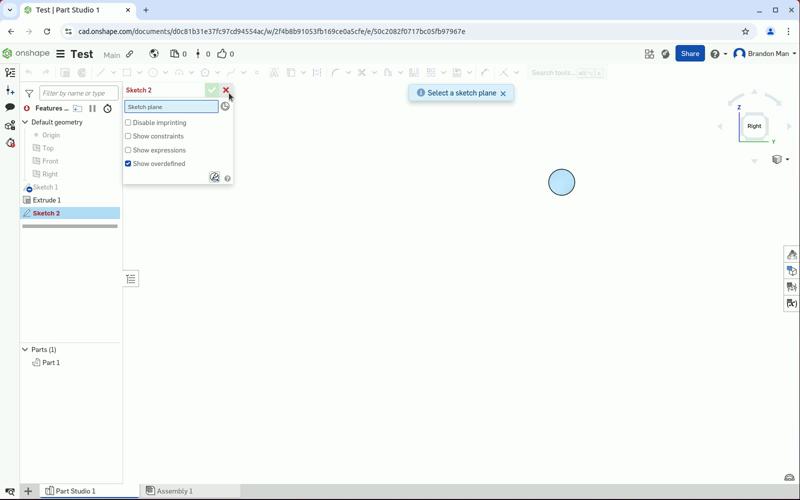
mouse_move(73, 176)
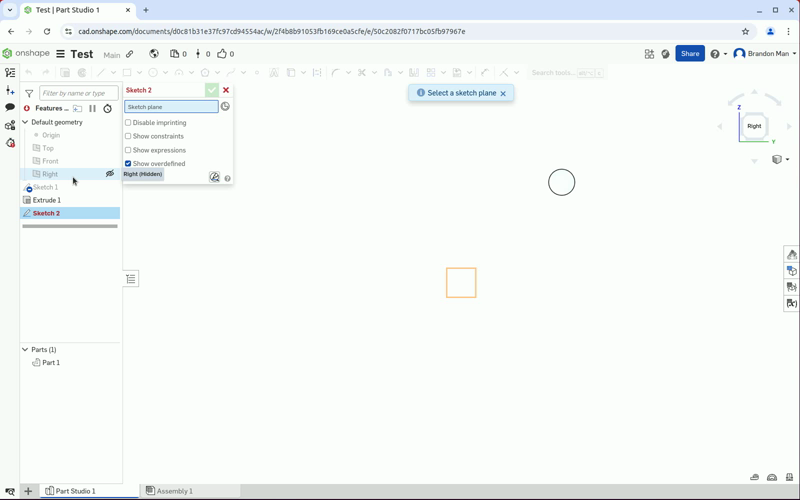
click(73, 176)
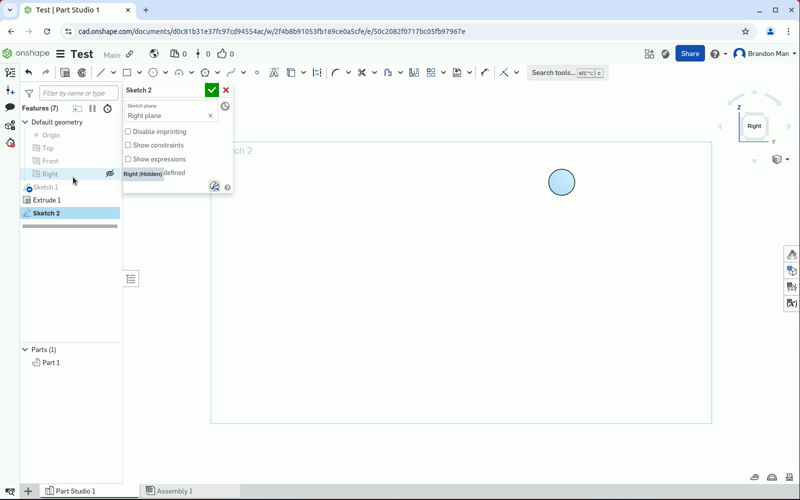
mouse_move(73, 352)
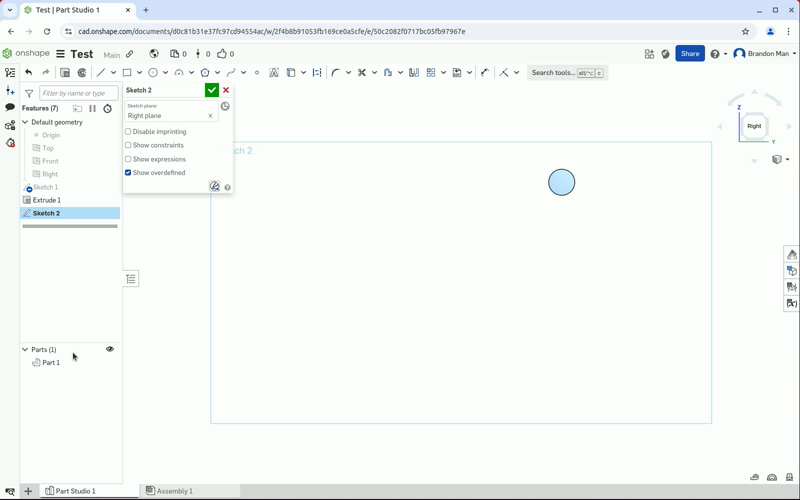
key(y)
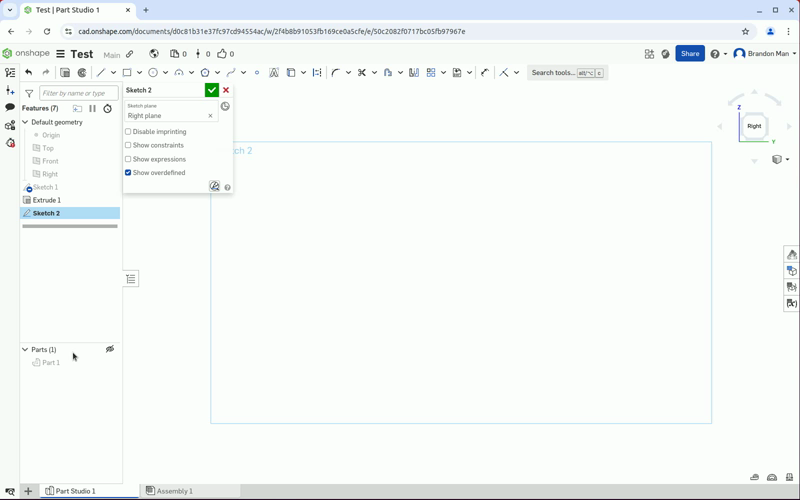
key(c)
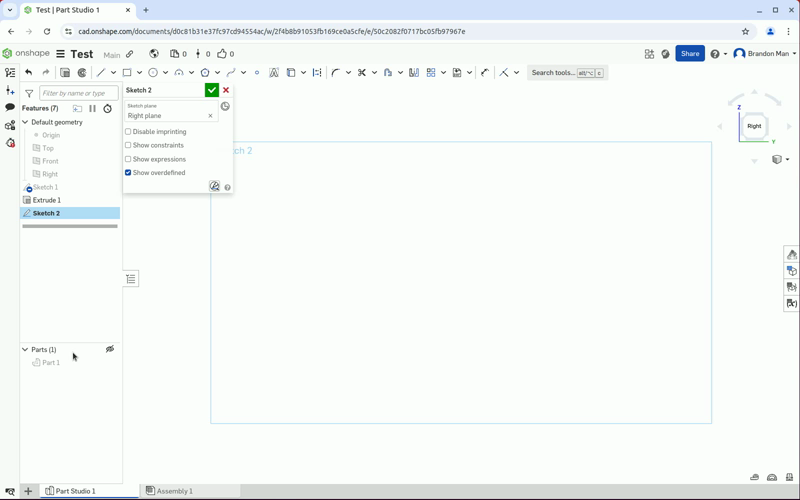
key_down(shift)
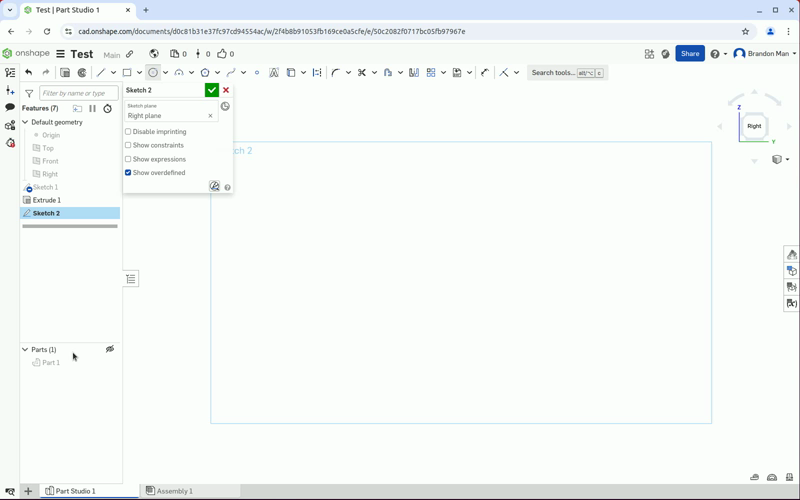
mouse_move(561, 383)
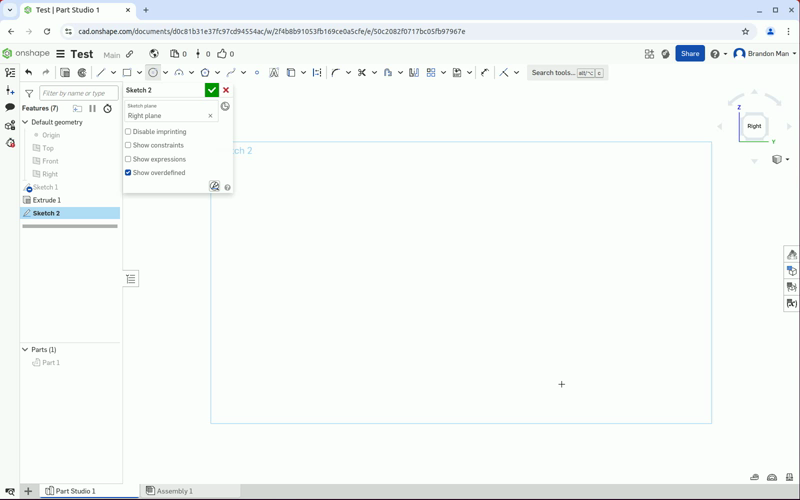
click(561, 383)
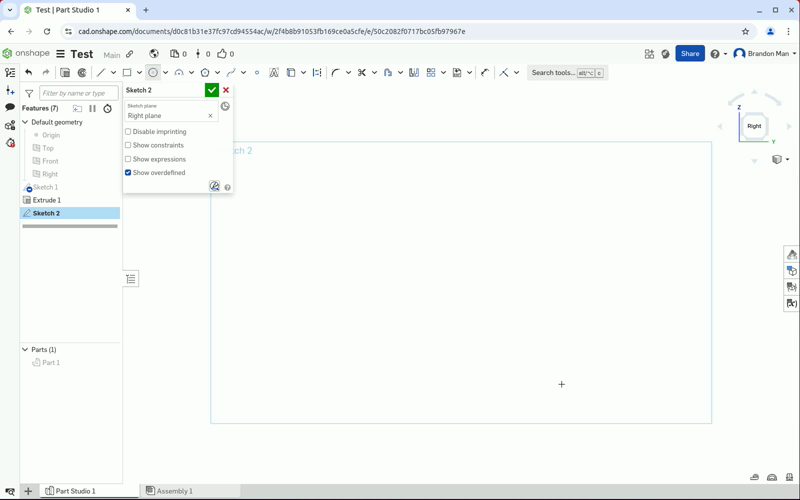
key_up(shift)
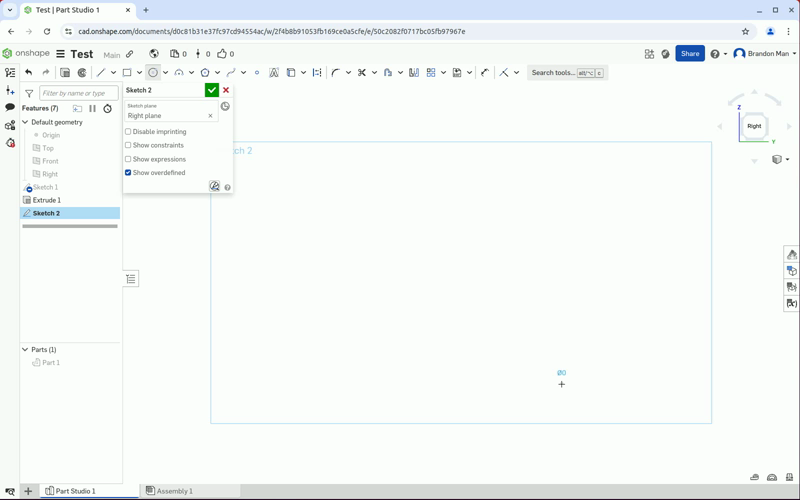
mouse_move(574, 383)
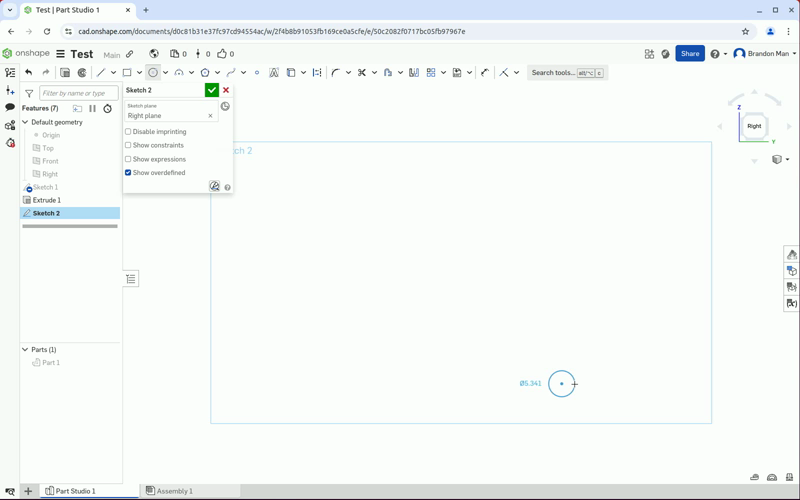
click(574, 383)
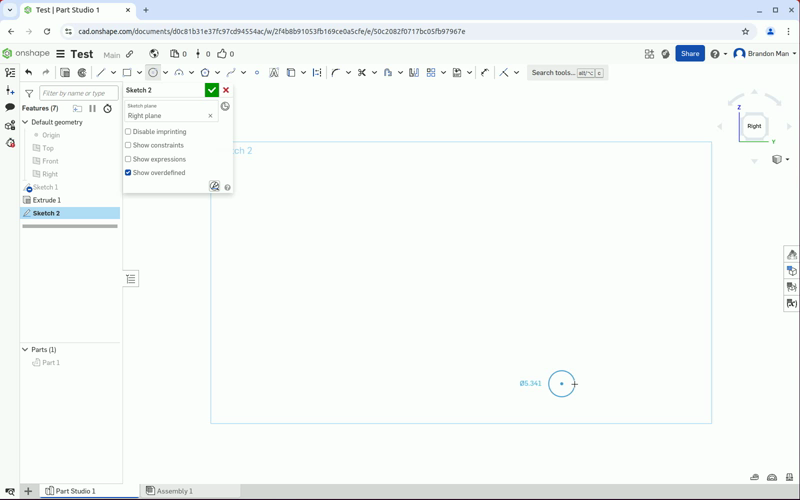
key(esc)
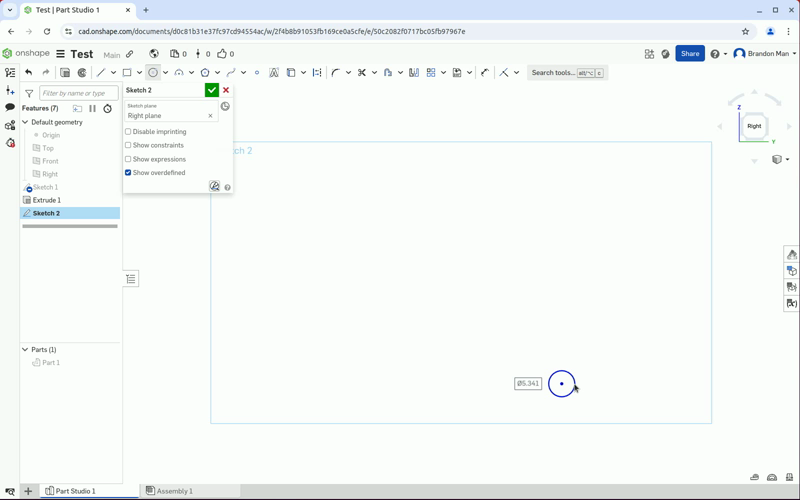
mouse_move(565, 383)
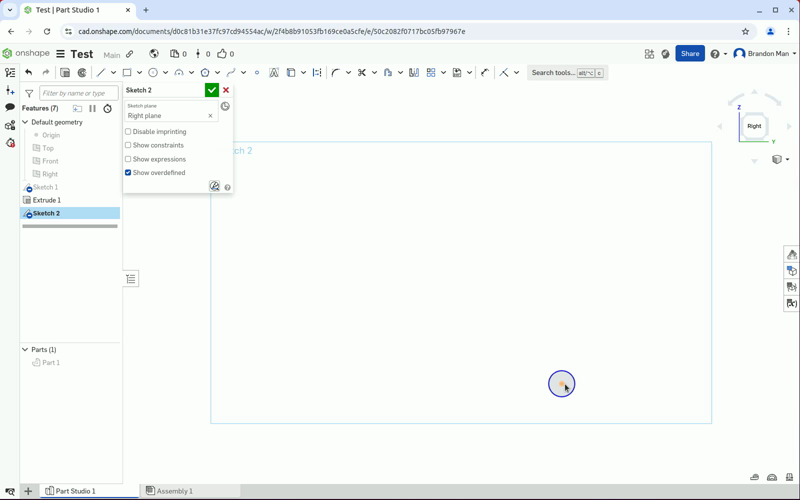
scroll(6)
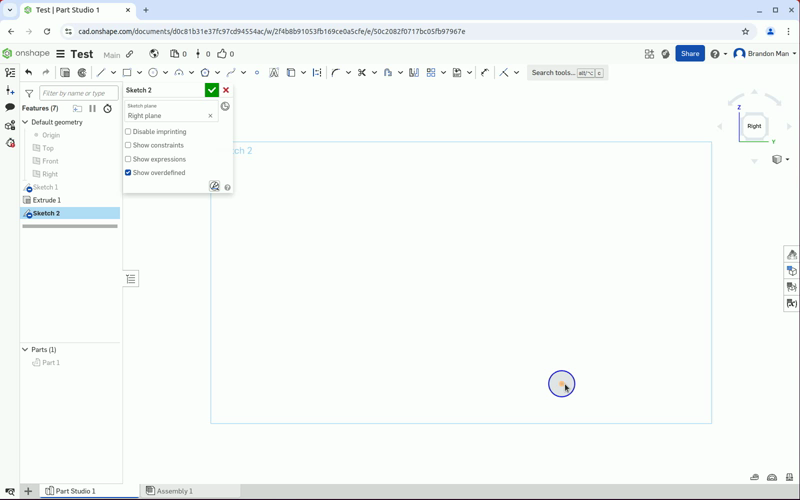
scroll(6)
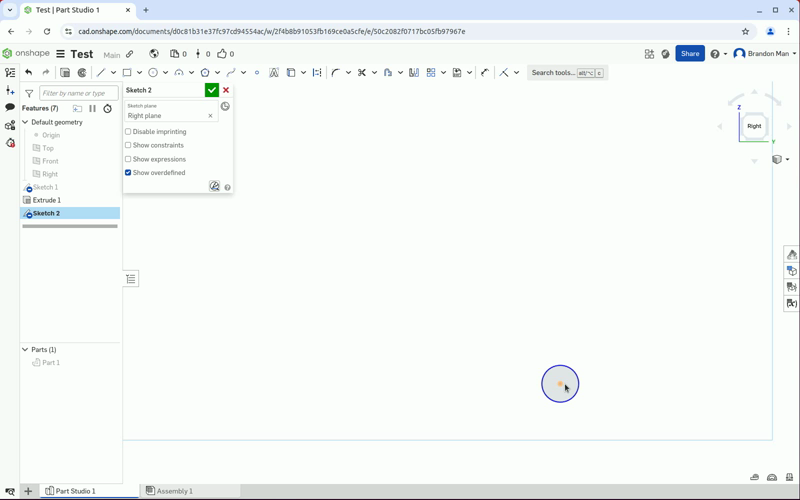
scroll(6)
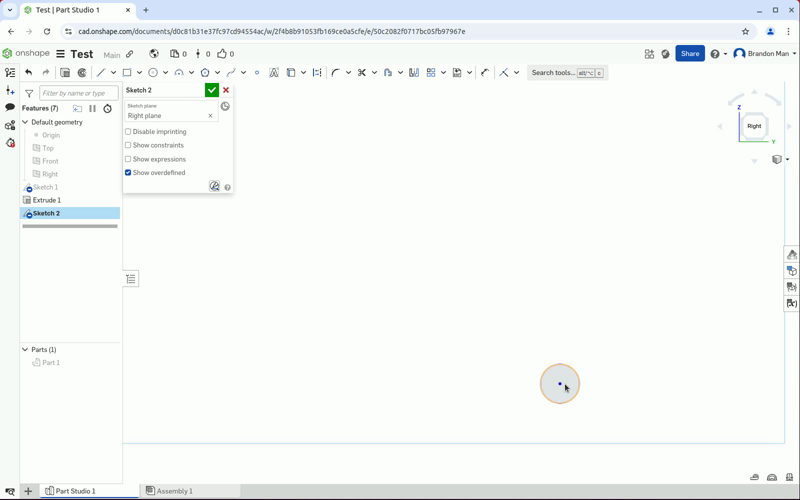
scroll(6)
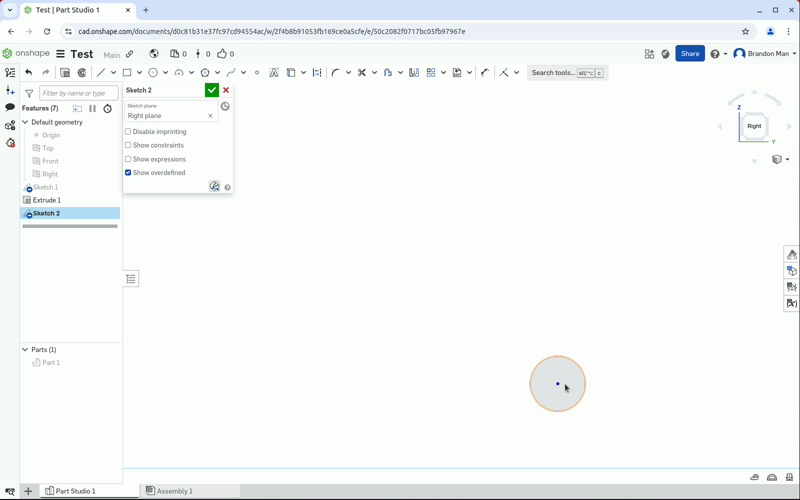
scroll(6)
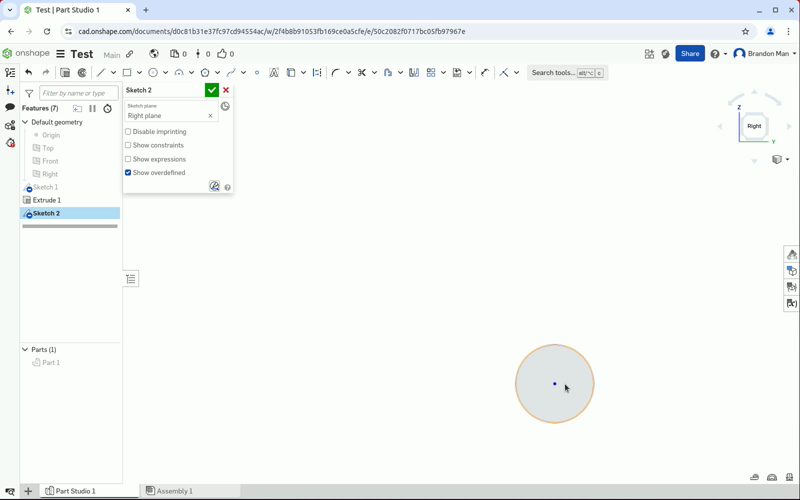
scroll(6)
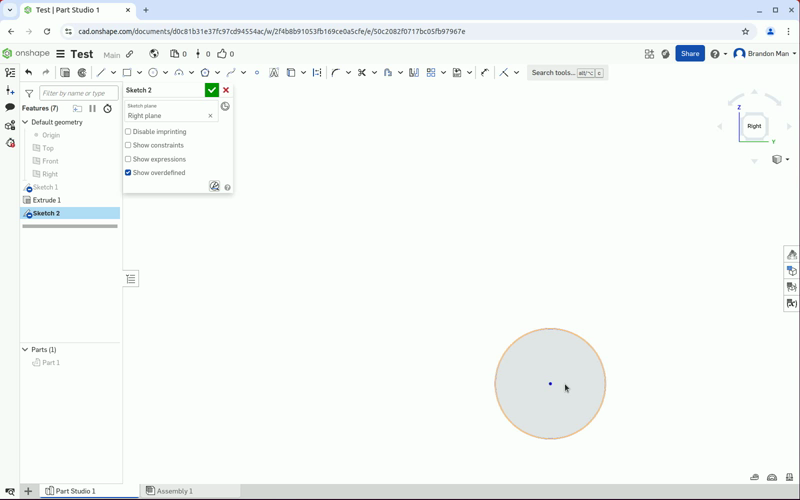
scroll(6)
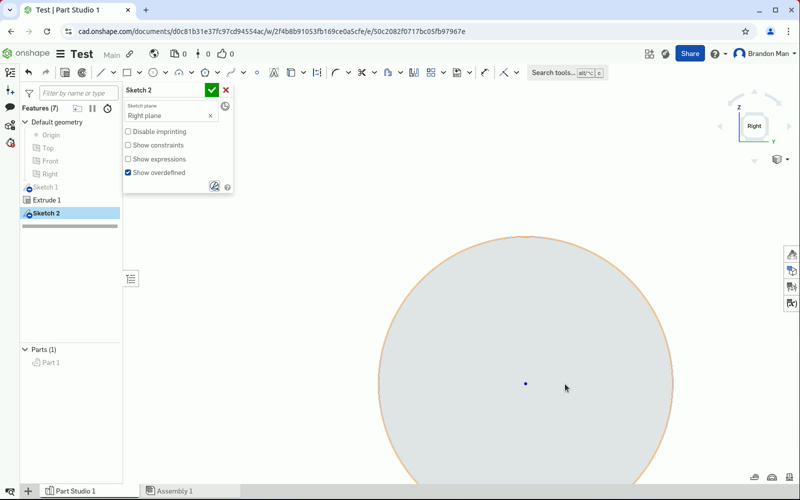
click(565, 383)
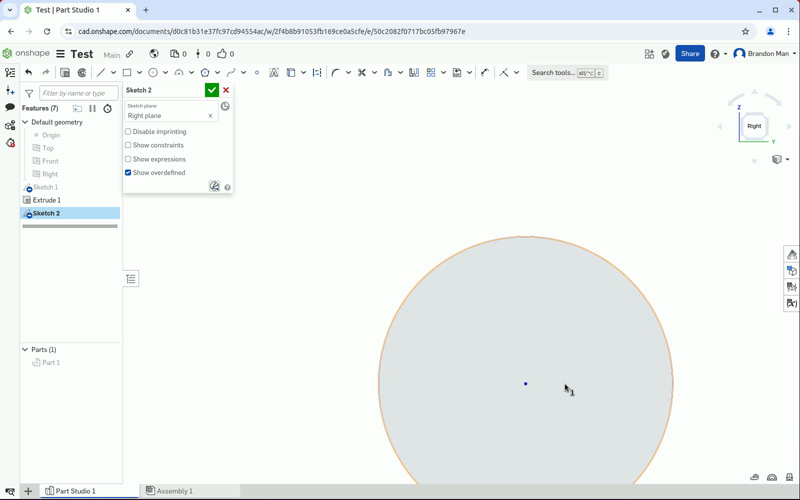
scroll(-6)
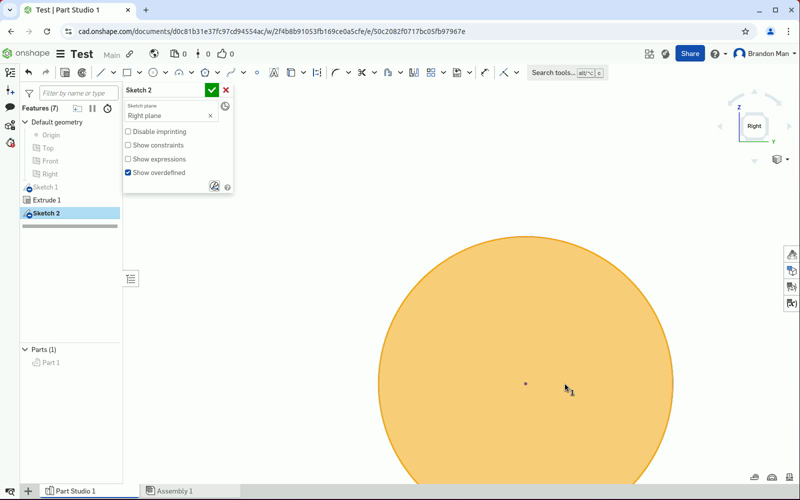
scroll(-6)
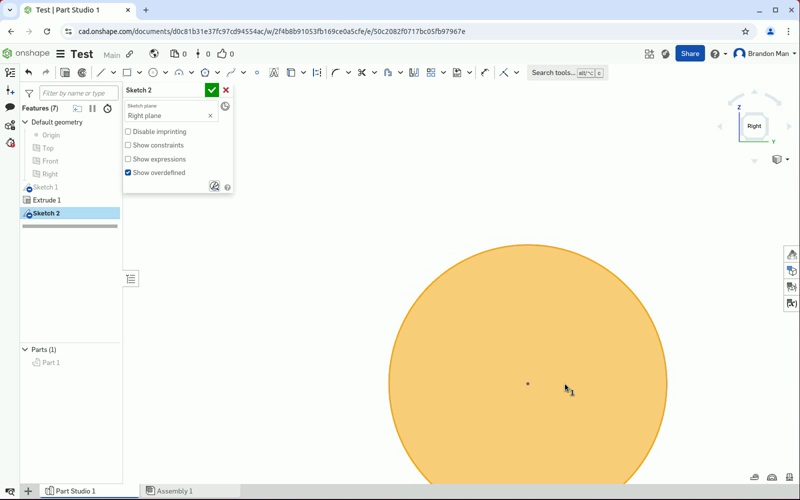
scroll(-6)
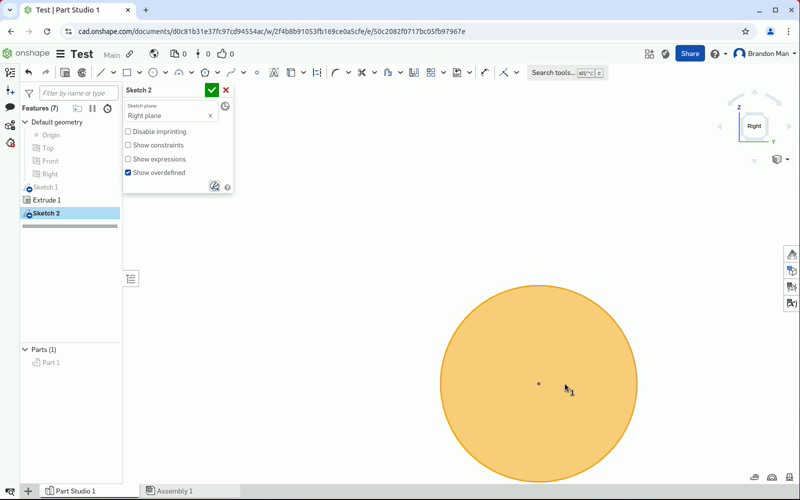
scroll(-6)
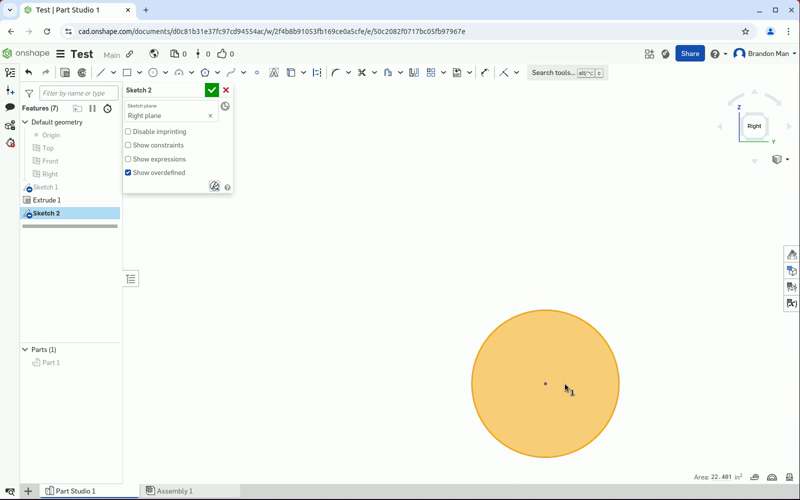
scroll(-6)
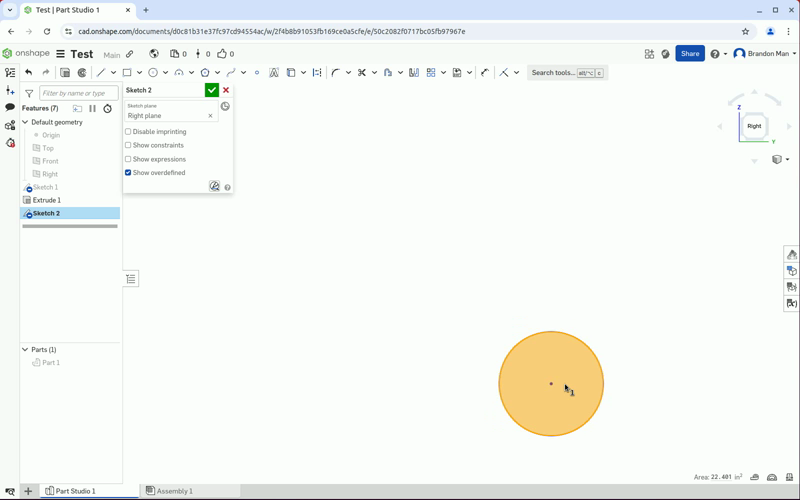
scroll(-6)
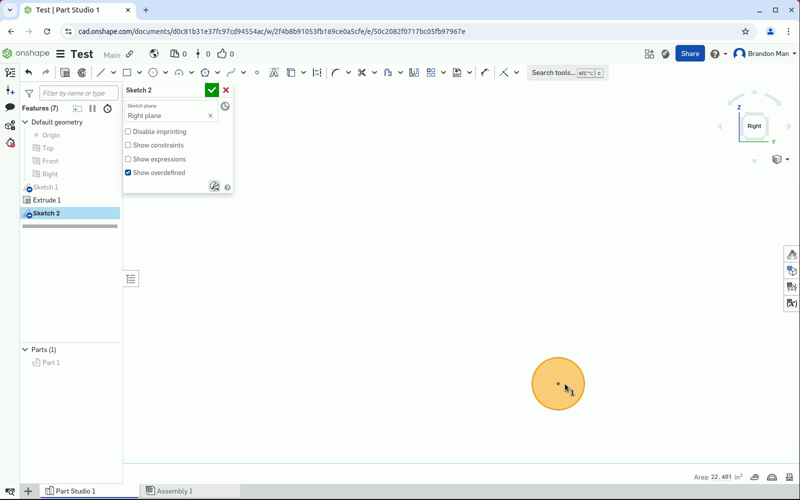
scroll(-6)
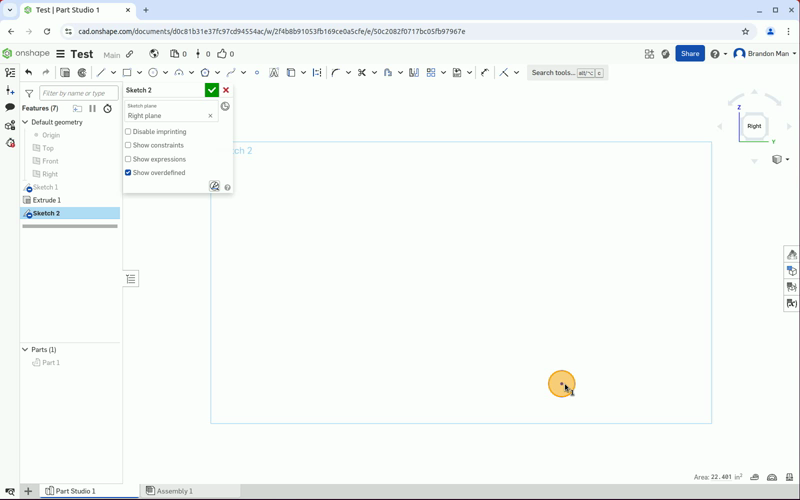
mouse_move(73, 352)
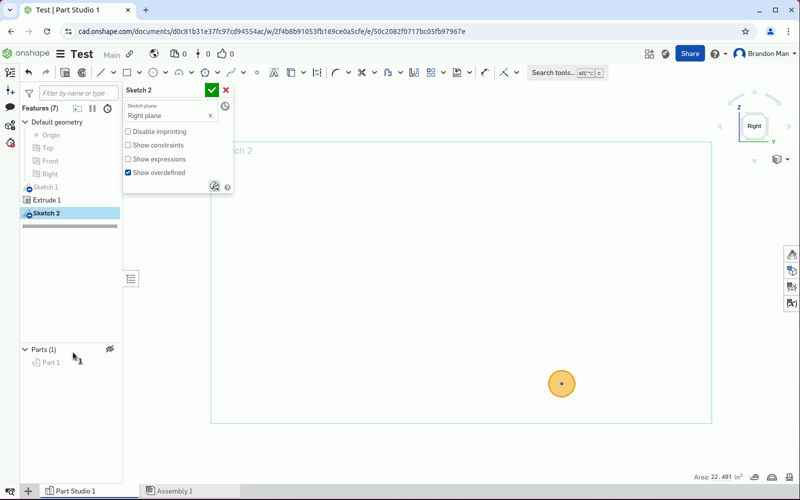
key(shift+y)
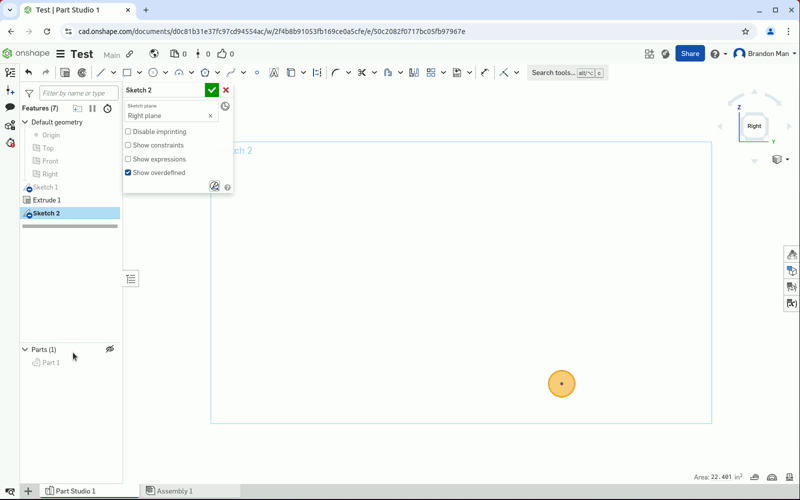
key(shift+e)
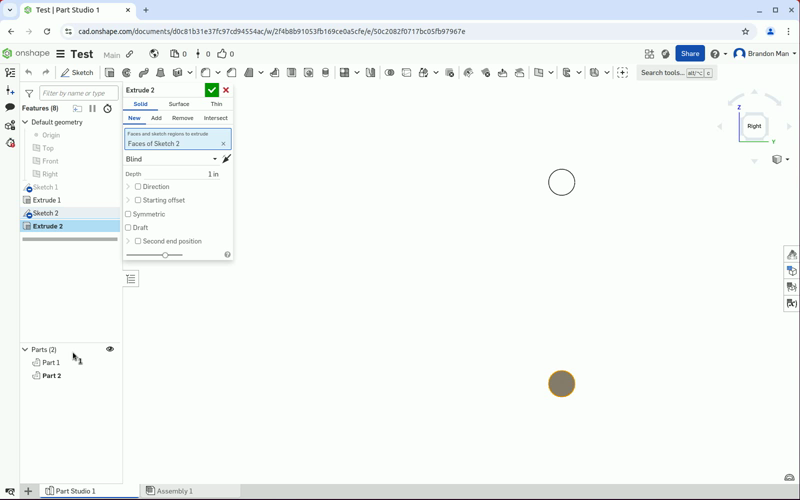
mouse_move(143, 106)
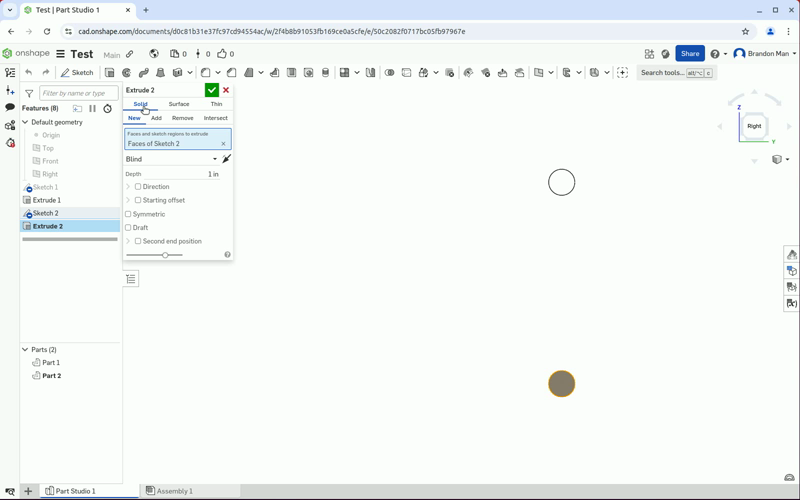
click(143, 106)
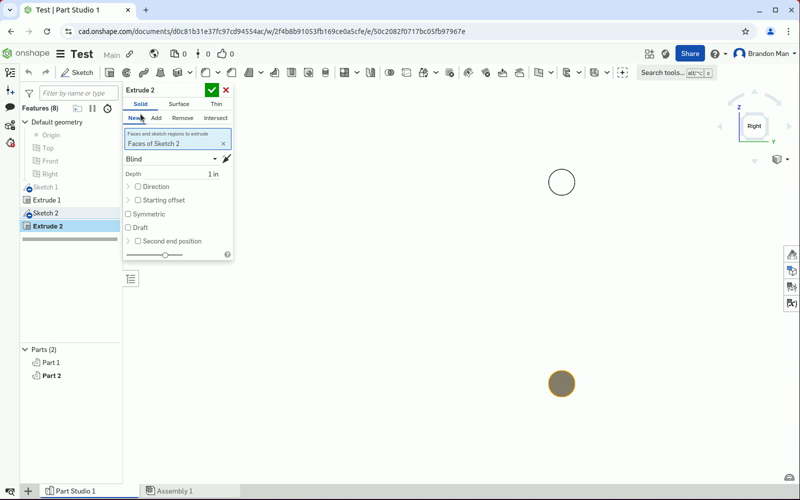
mouse_move(137, 120)
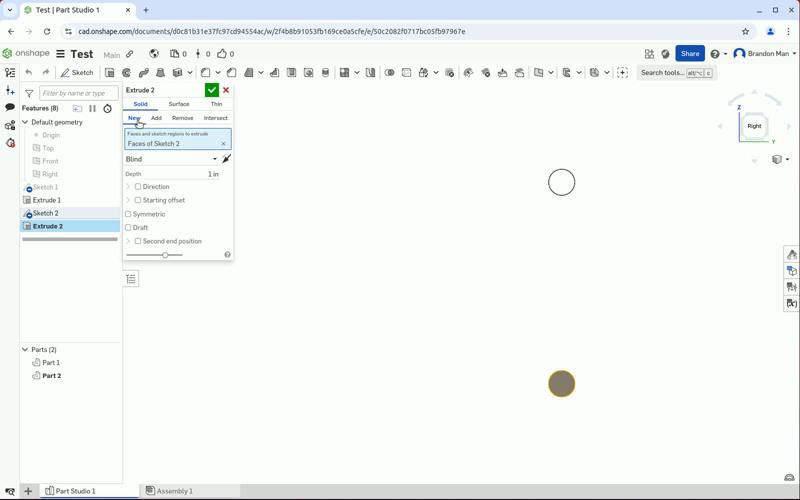
click(137, 120)
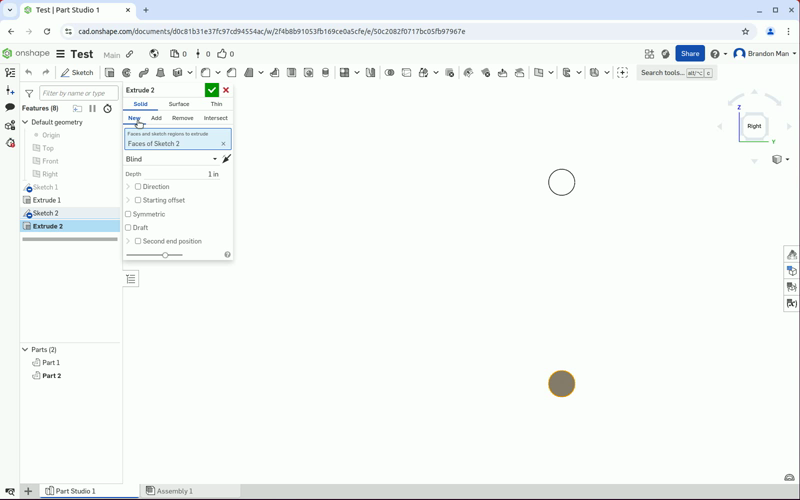
key(tab, 4)
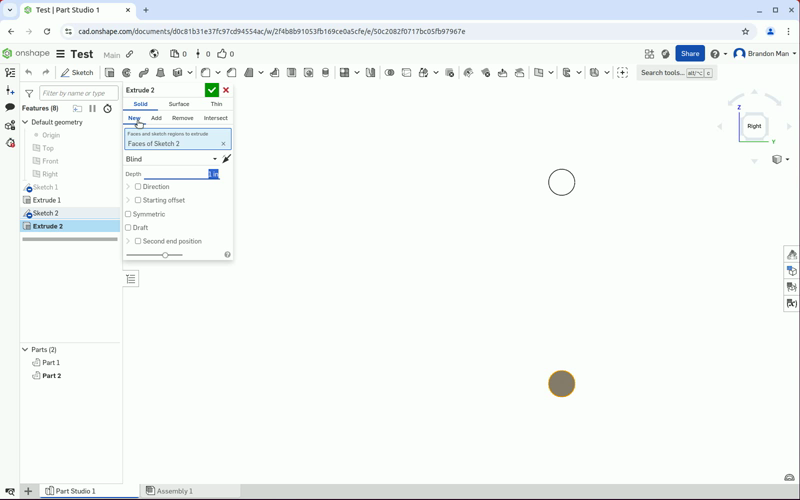
text(41.402)
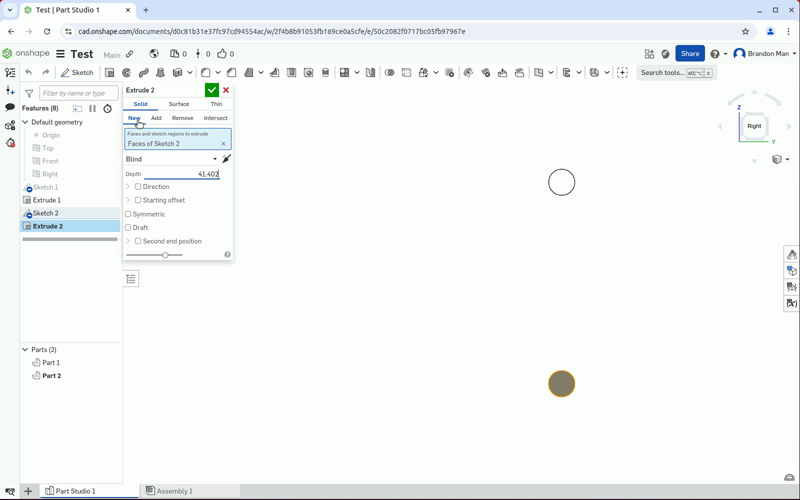
key(tab, 3)
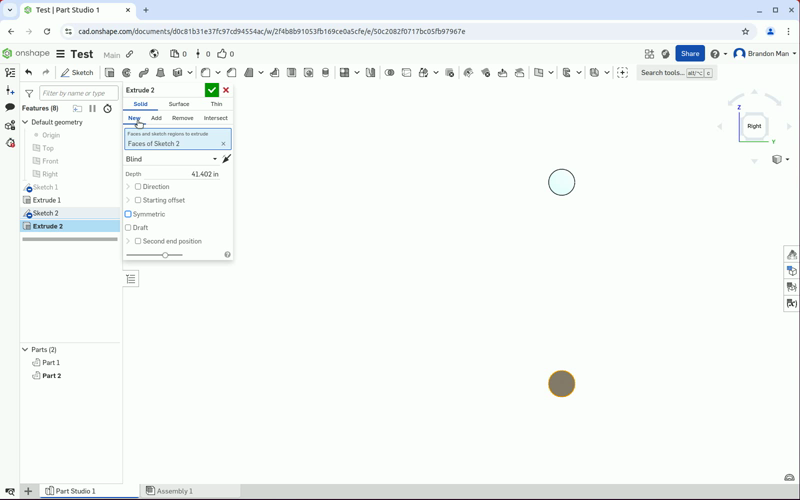
key(space)
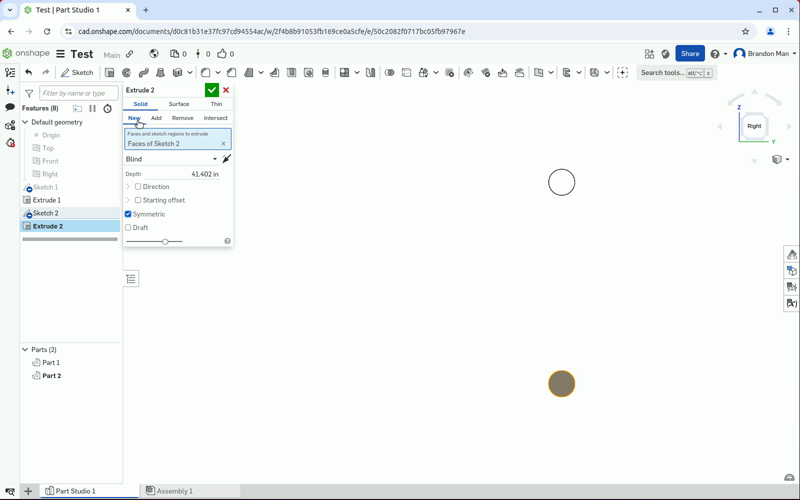
key(enter)
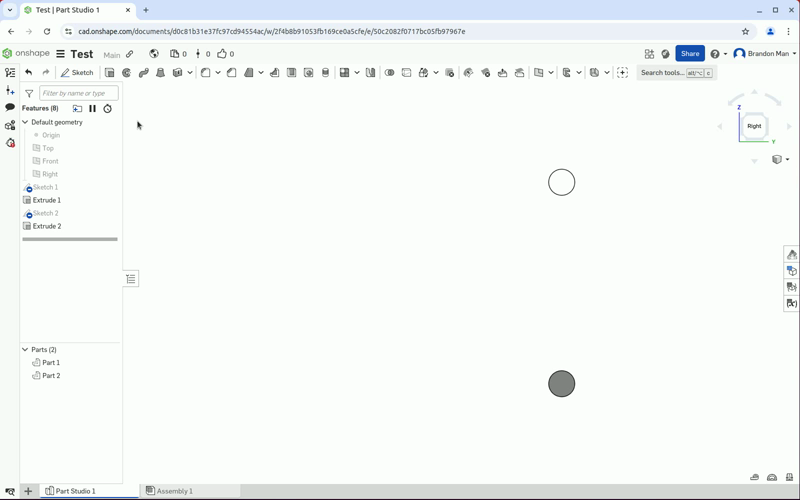
key(shift+h)
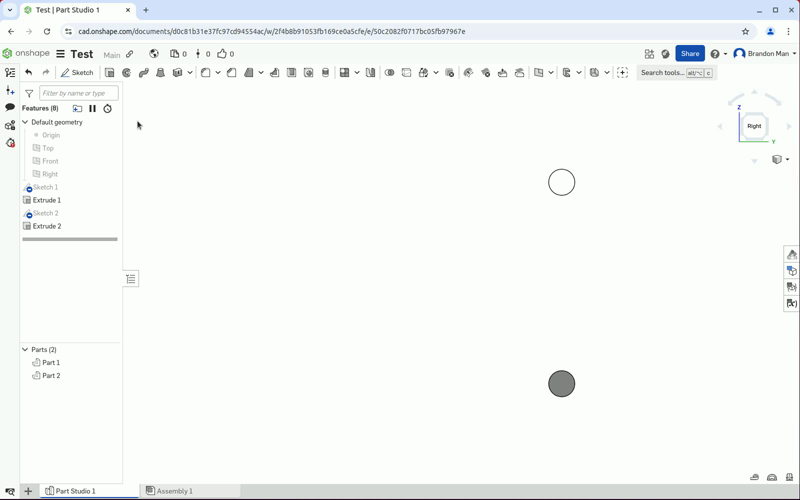
key(shift+h)
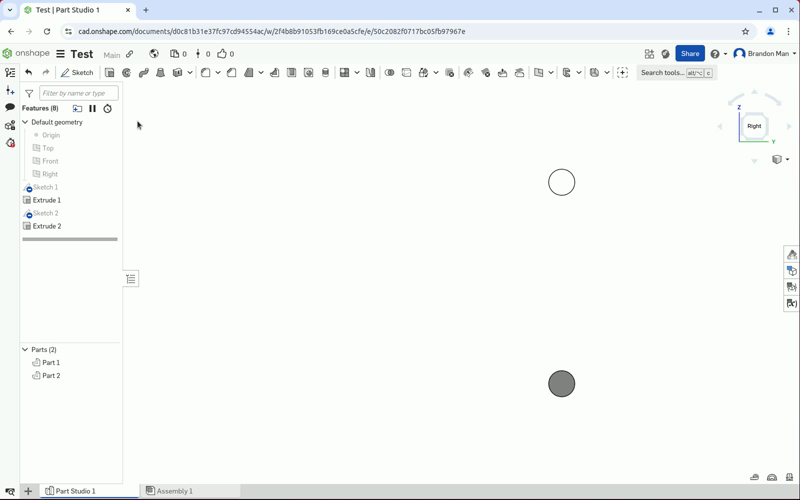
mouse_move(73, 189)
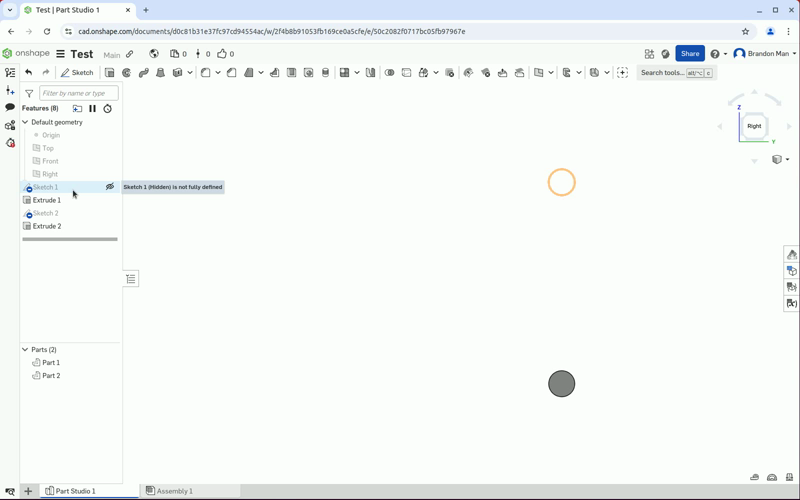
click(73, 189)
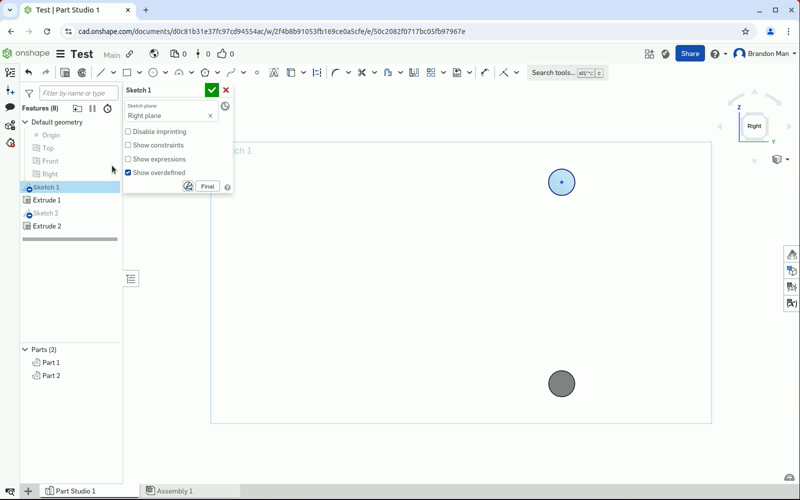
mouse_move(229, 92)
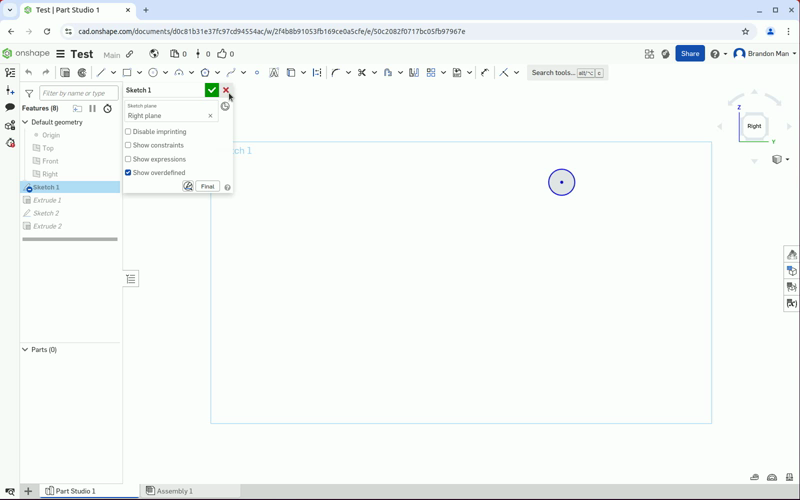
click(229, 92)
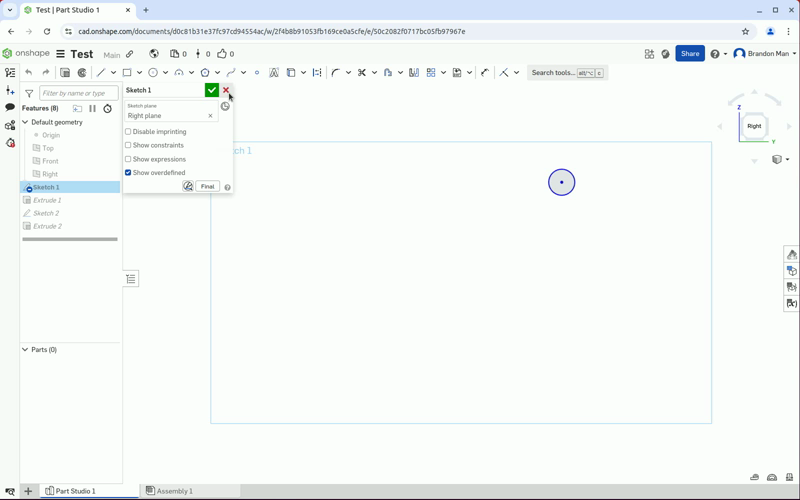
key(shift+s)
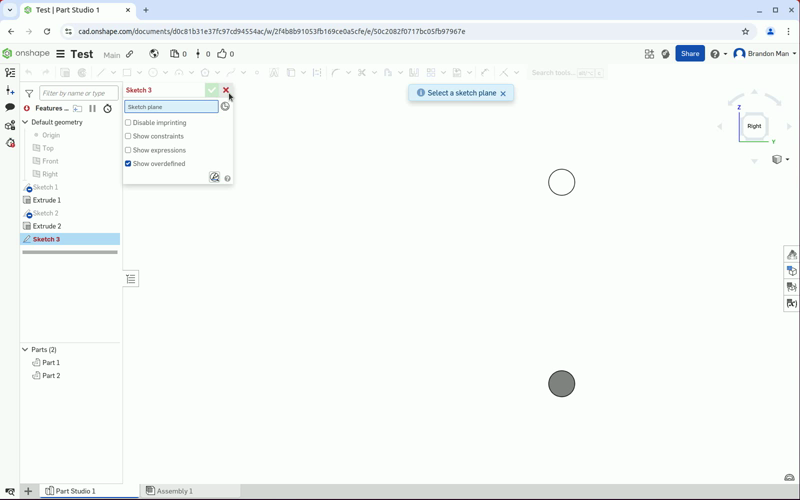
mouse_move(73, 176)
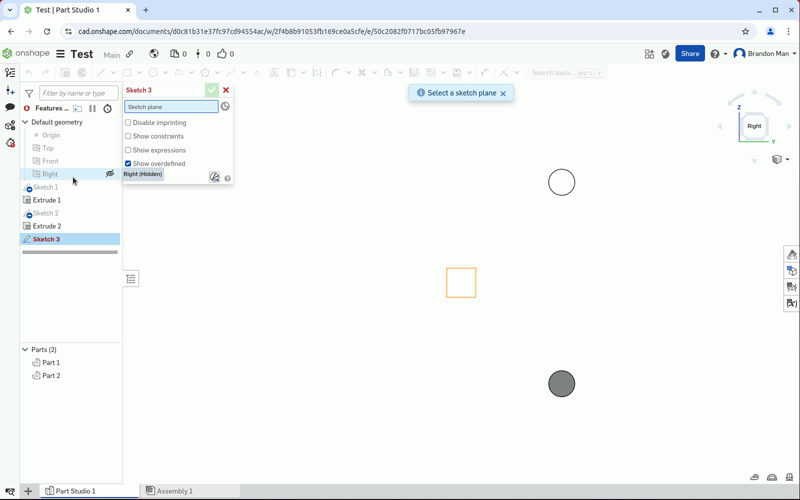
click(73, 176)
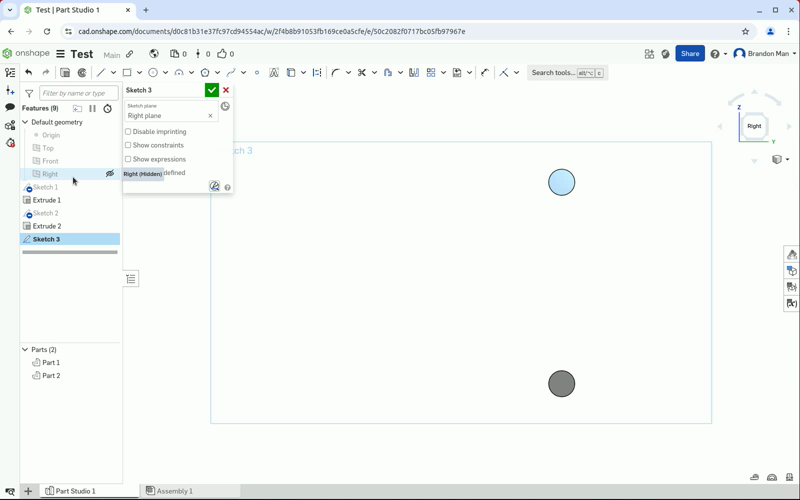
mouse_move(73, 352)
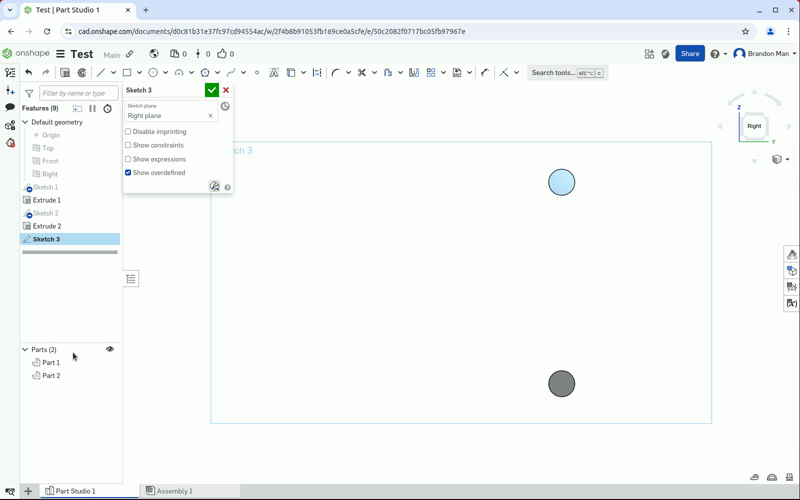
key(y)
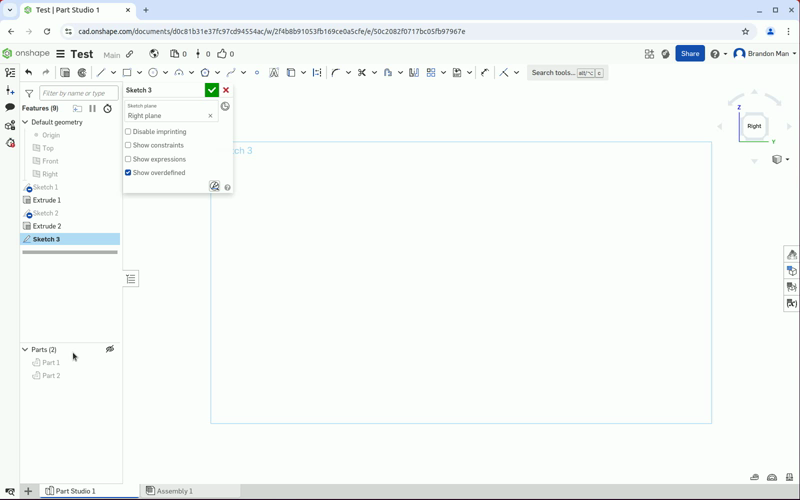
key(c)
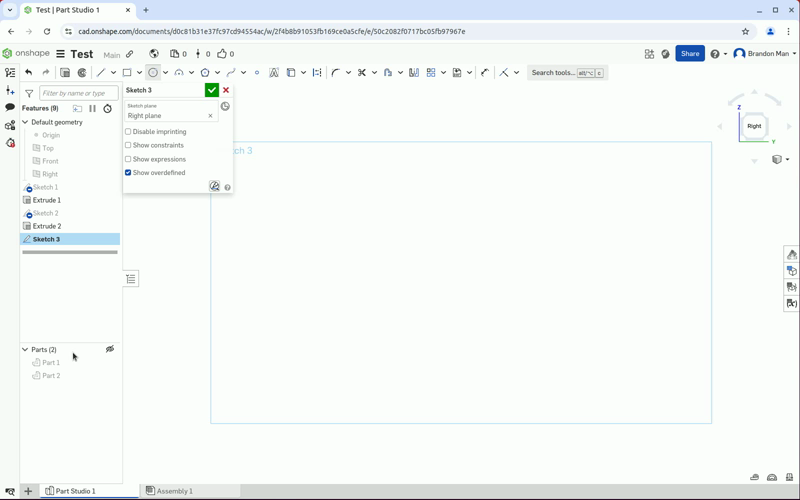
key_down(shift)
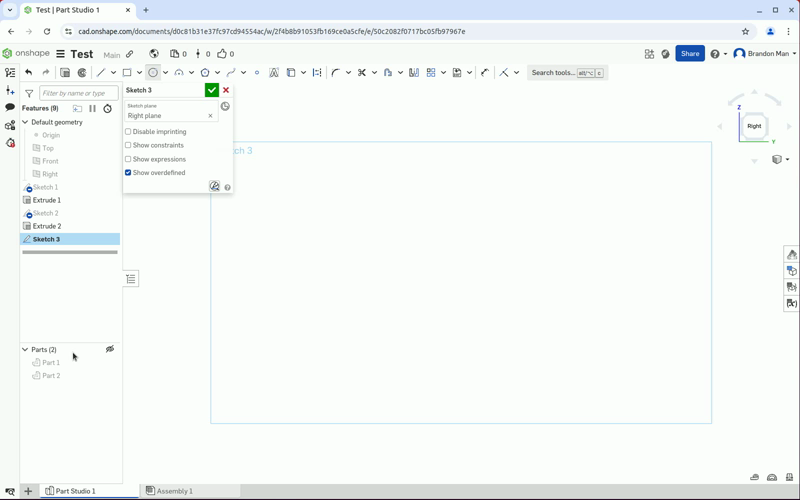
mouse_move(361, 383)
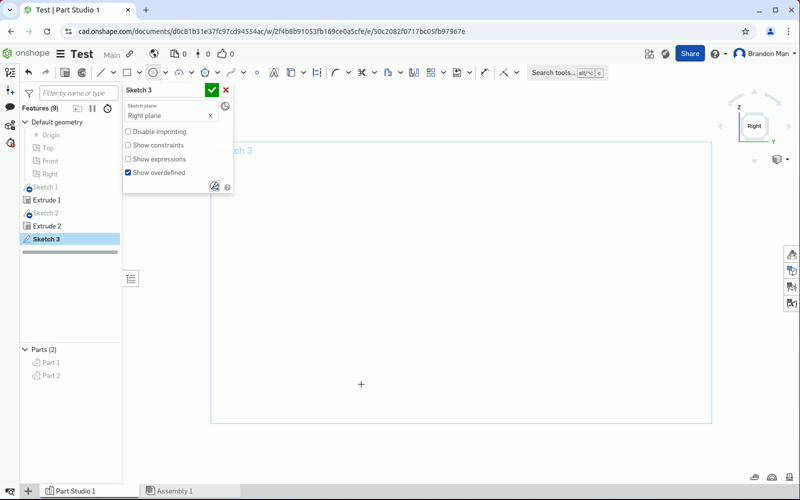
click(361, 383)
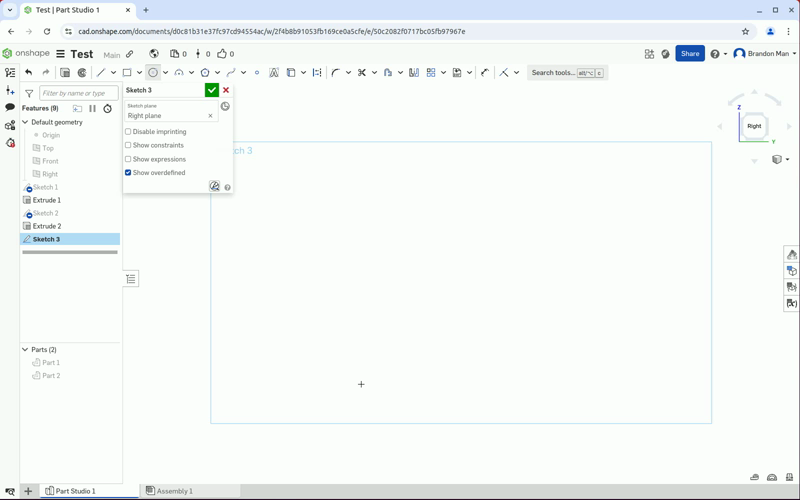
key_up(shift)
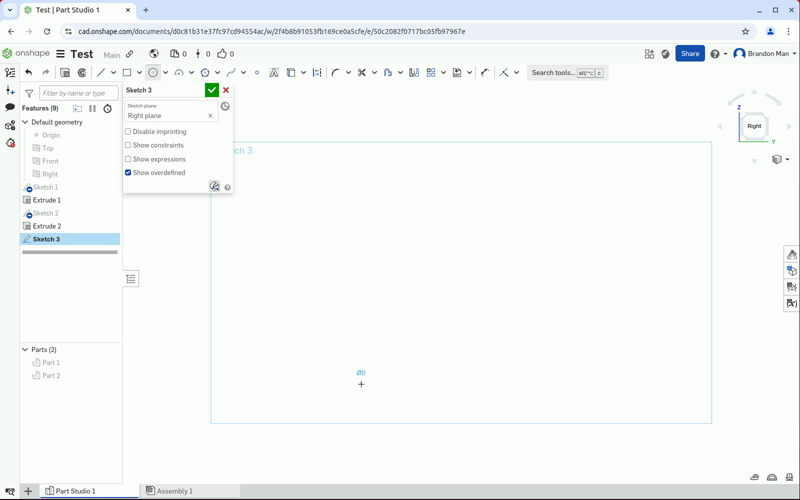
mouse_move(374, 383)
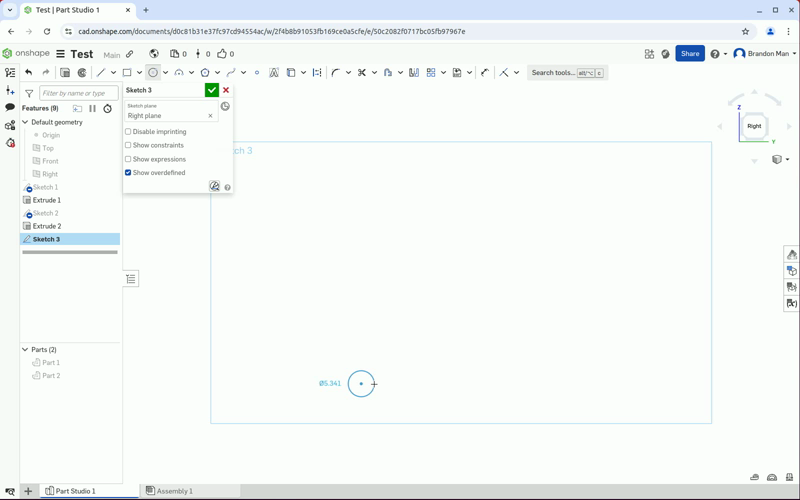
click(374, 383)
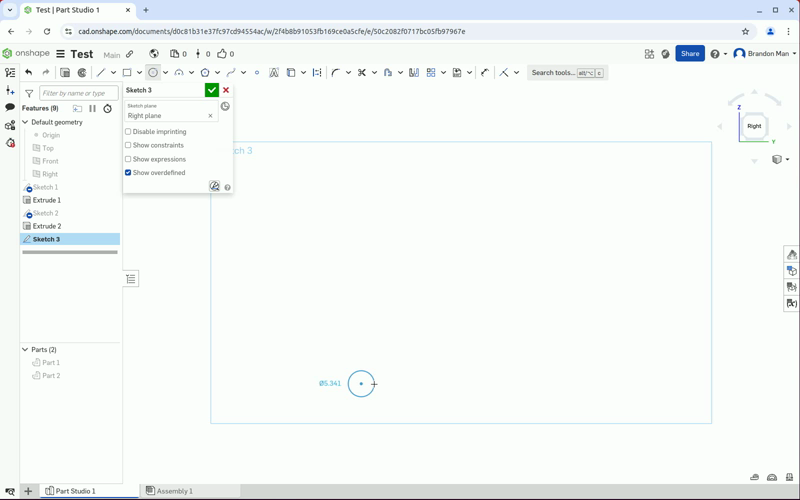
key(esc)
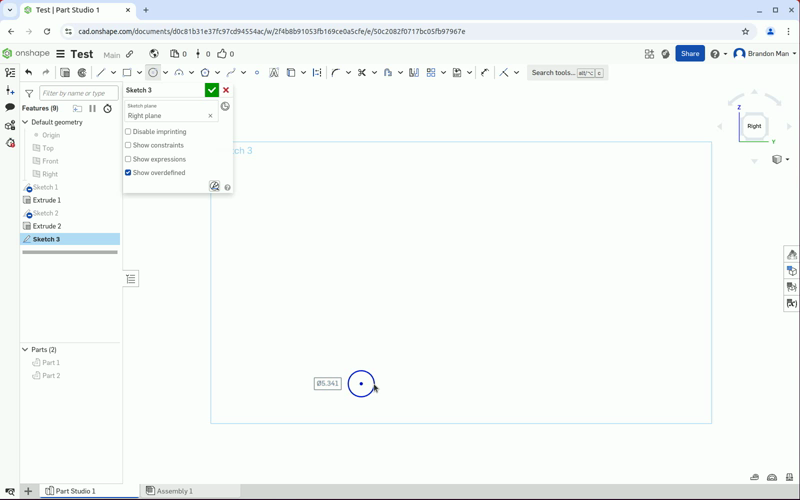
mouse_move(368, 376)
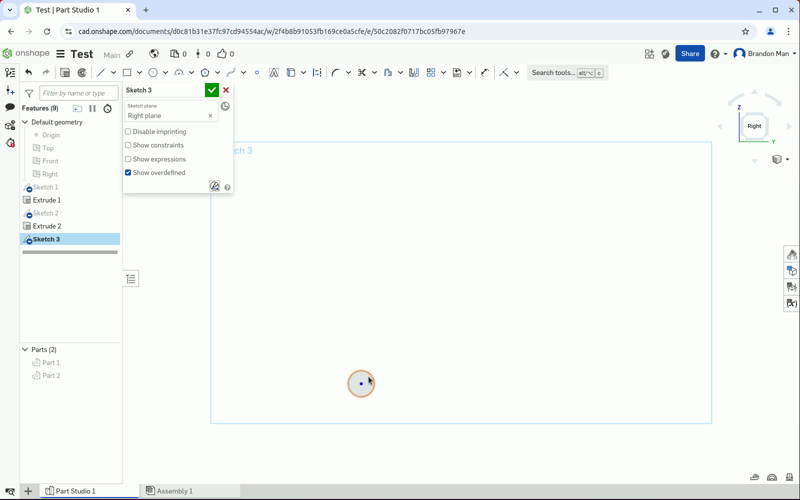
scroll(6)
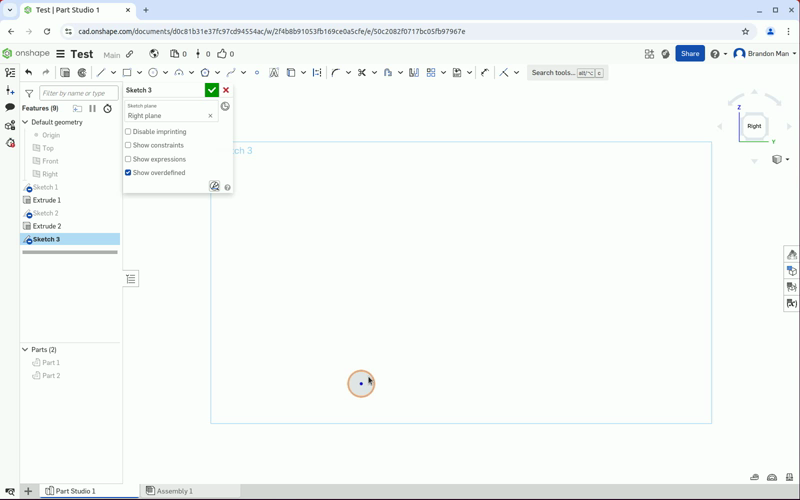
scroll(6)
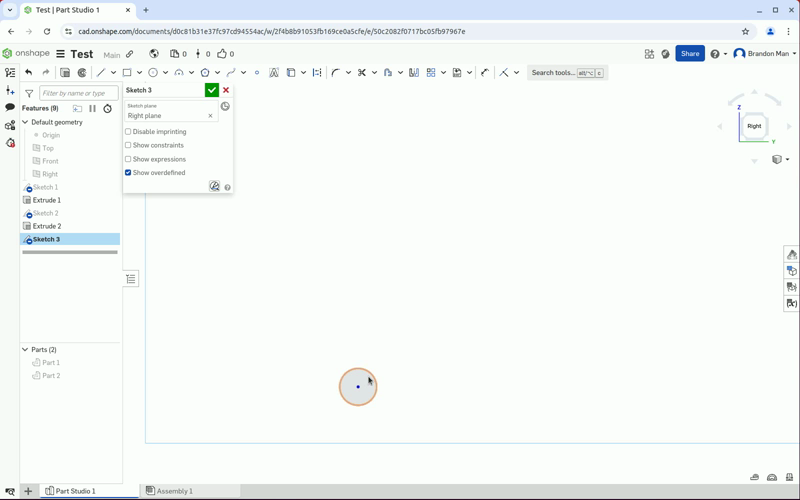
scroll(6)
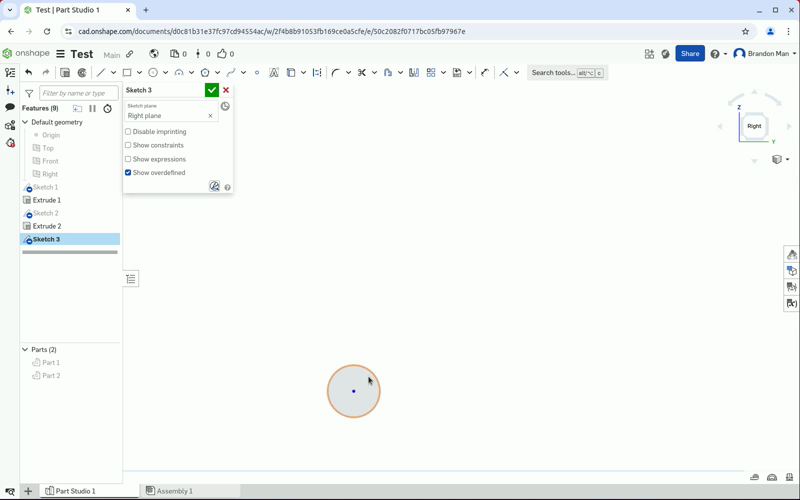
scroll(6)
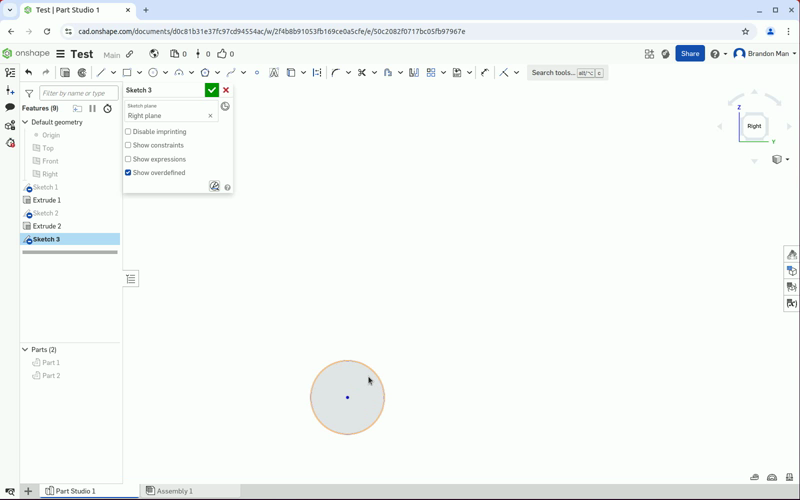
scroll(6)
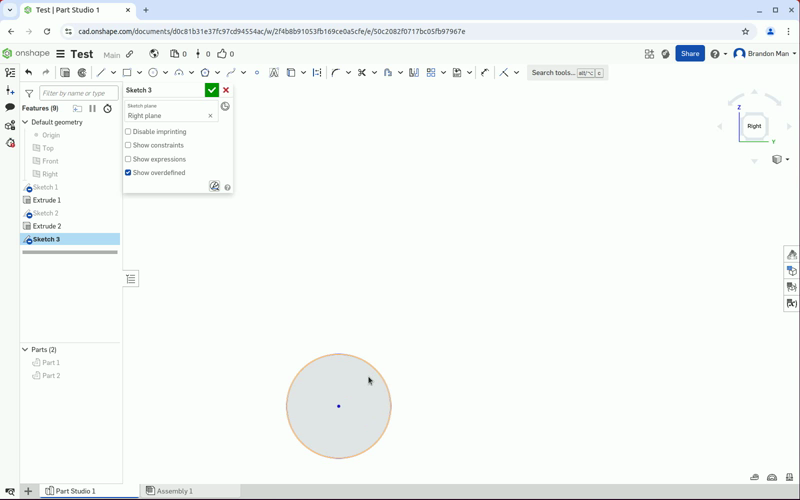
scroll(6)
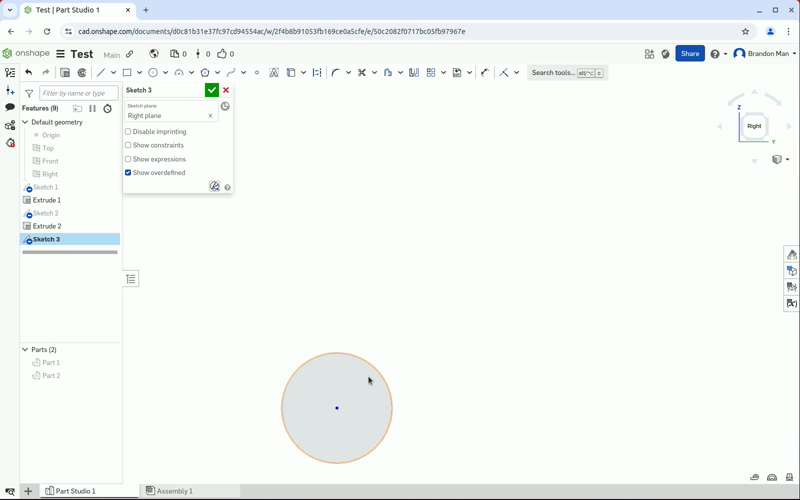
scroll(6)
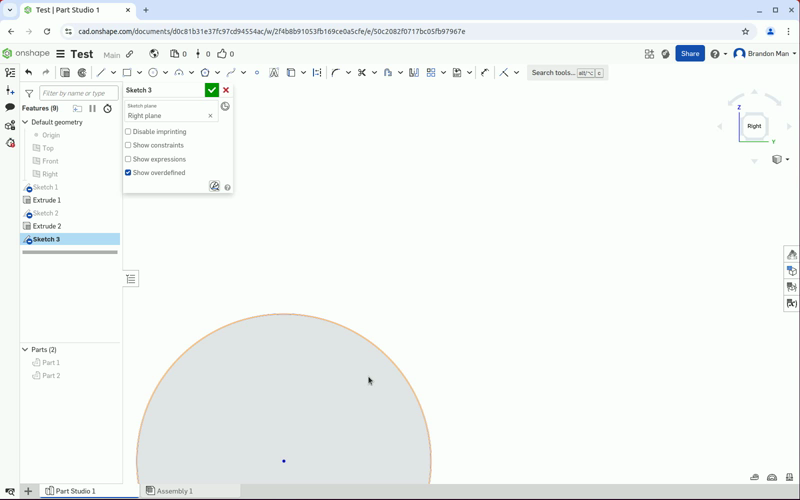
click(368, 376)
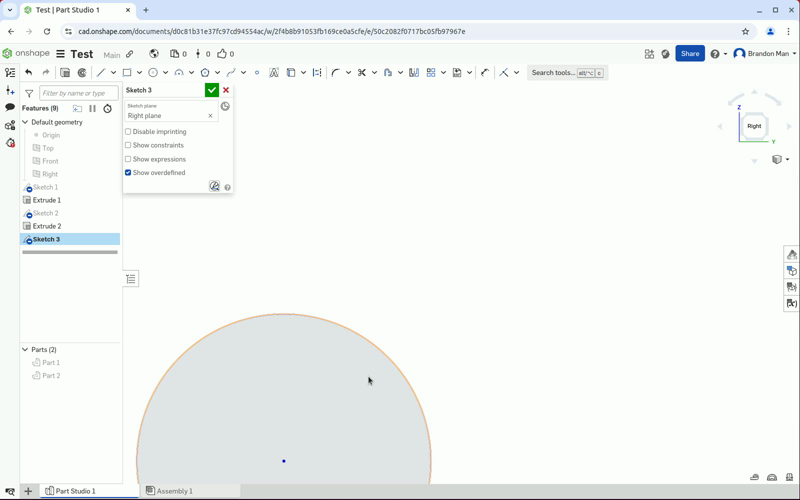
scroll(-6)
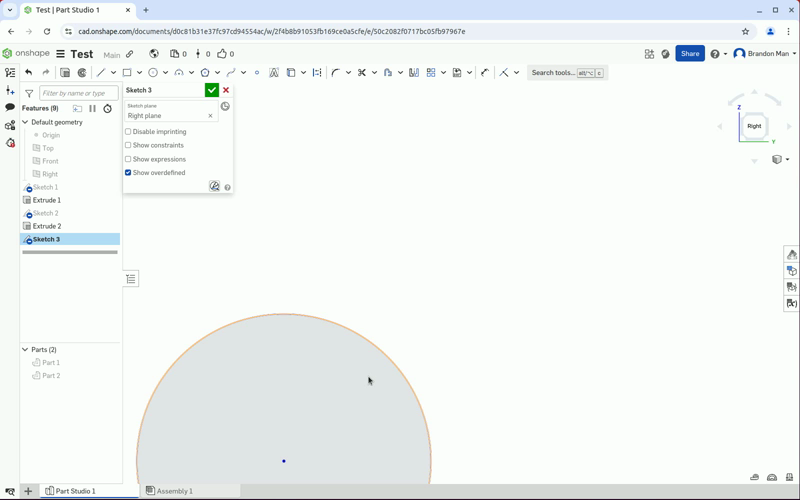
scroll(-6)
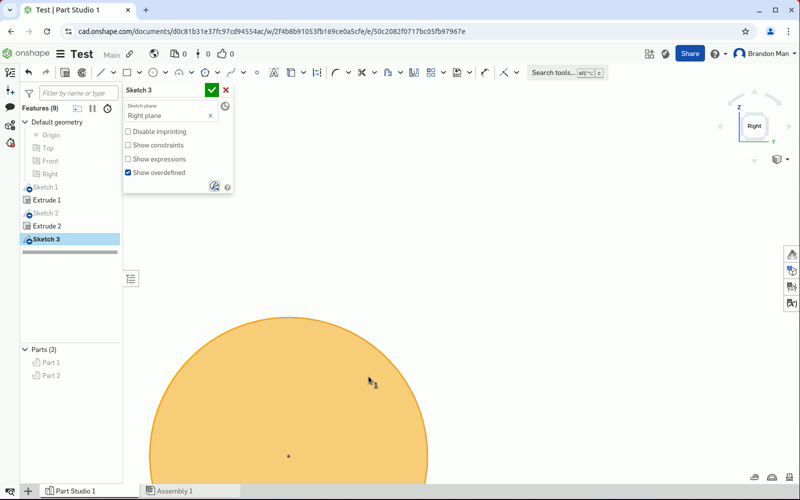
scroll(-6)
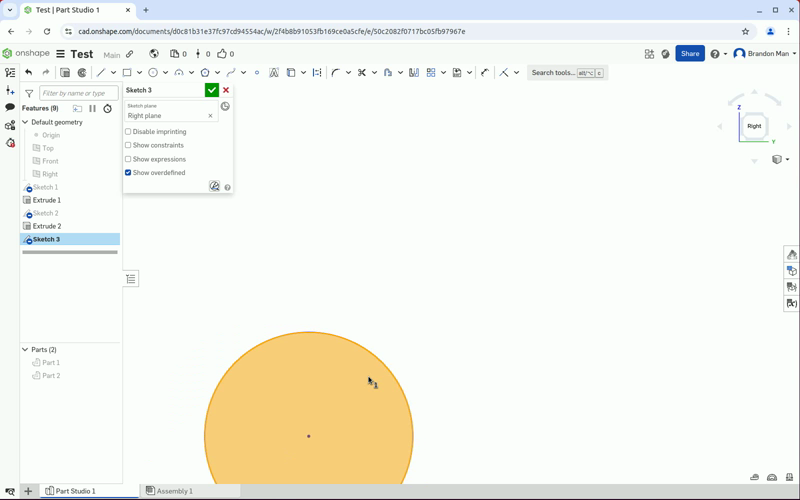
scroll(-6)
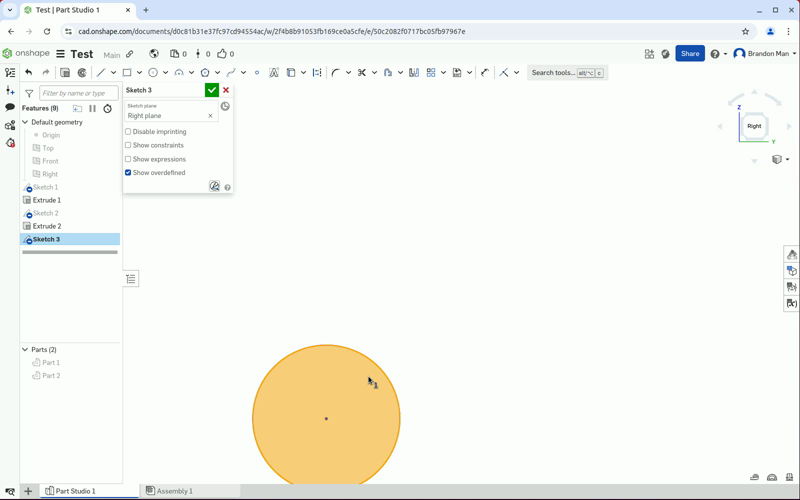
scroll(-6)
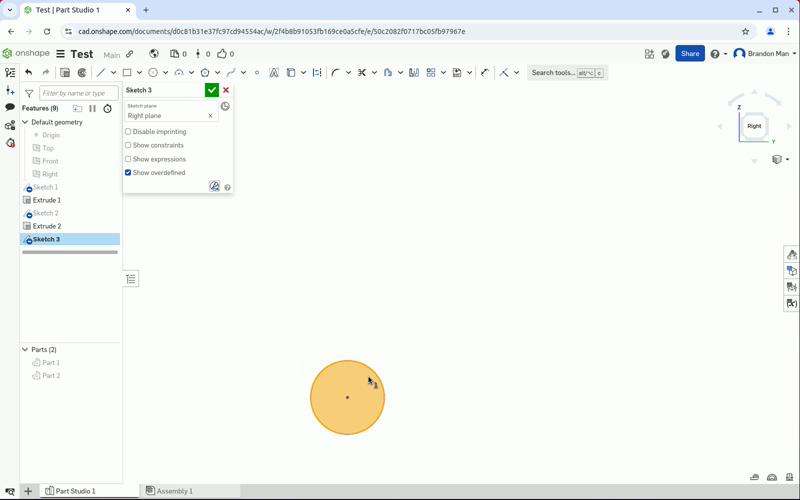
scroll(-6)
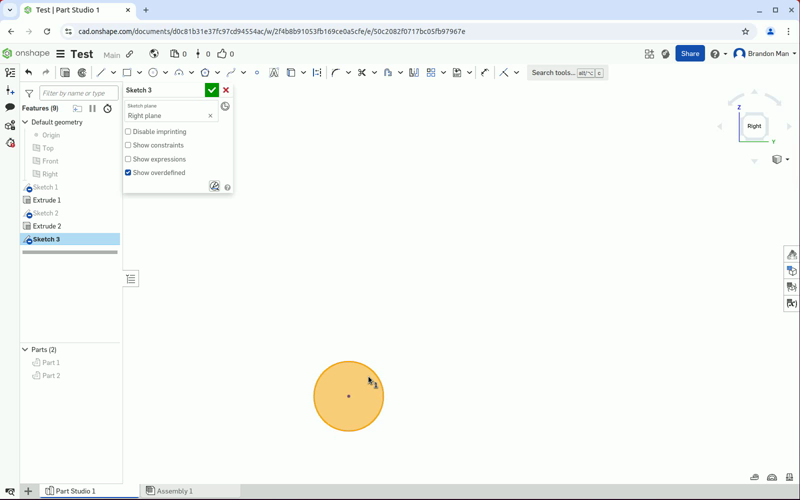
scroll(-6)
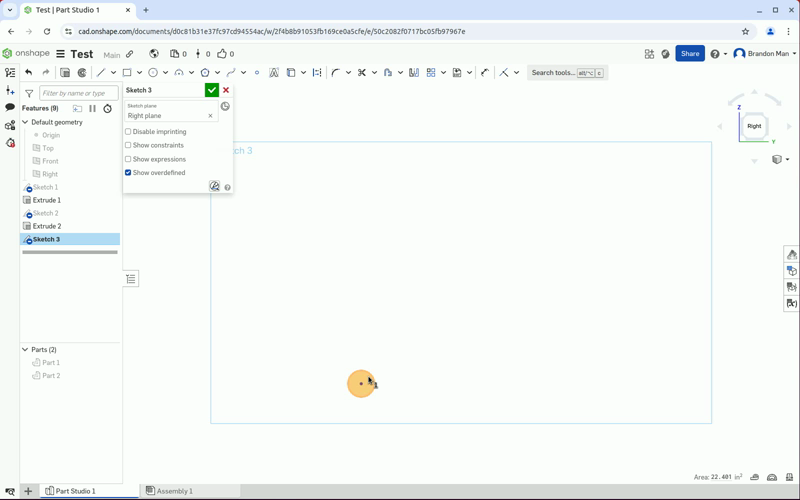
mouse_move(73, 352)
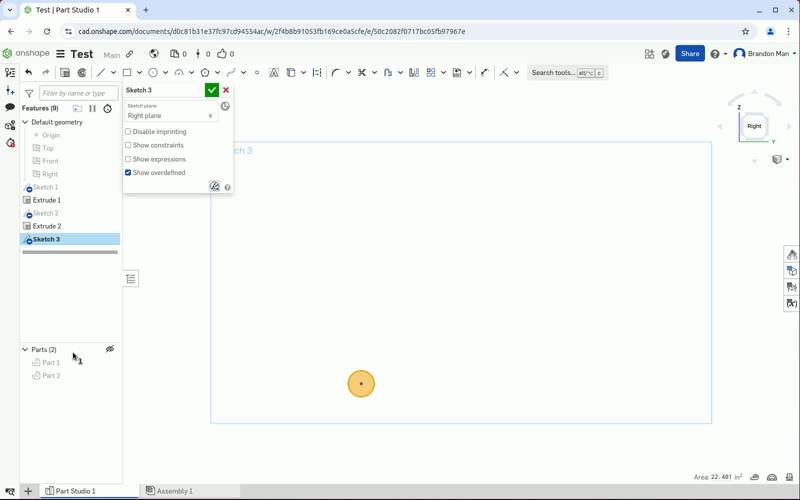
key(shift+y)
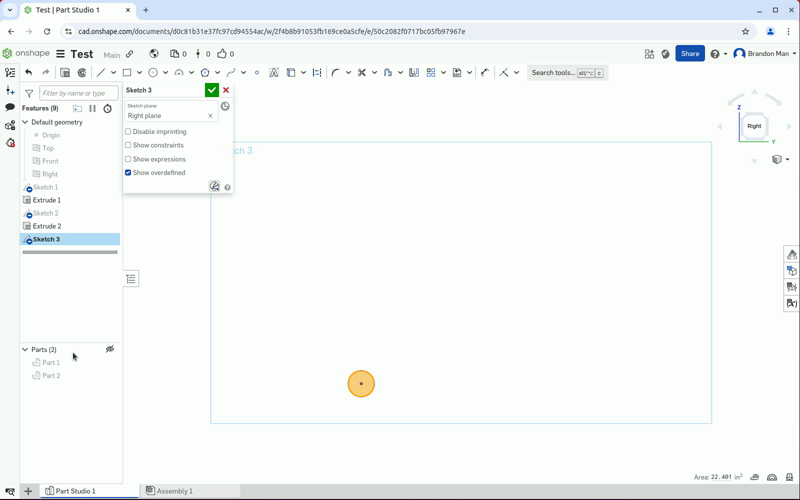
key(shift+e)
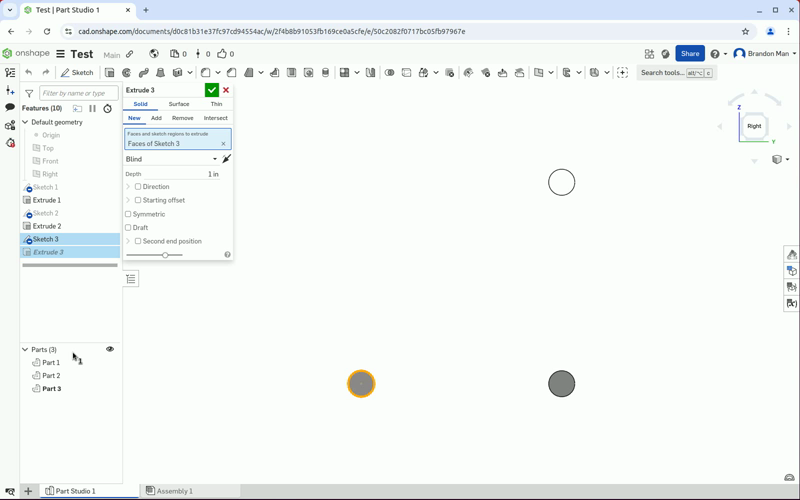
mouse_move(143, 106)
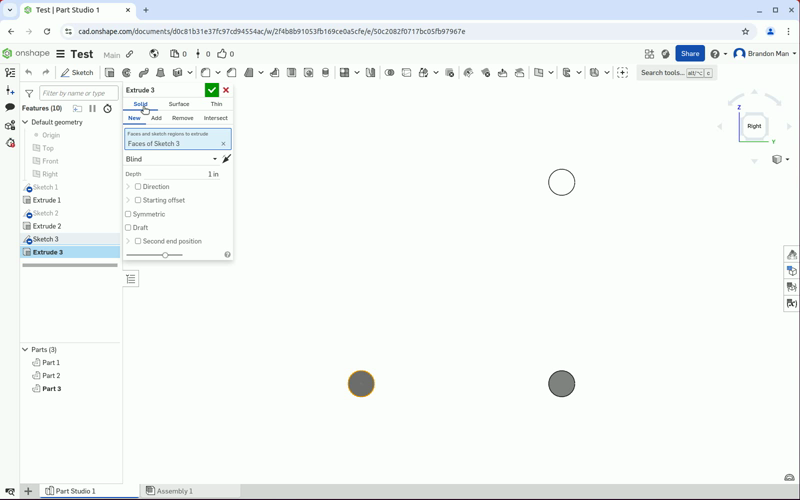
click(143, 106)
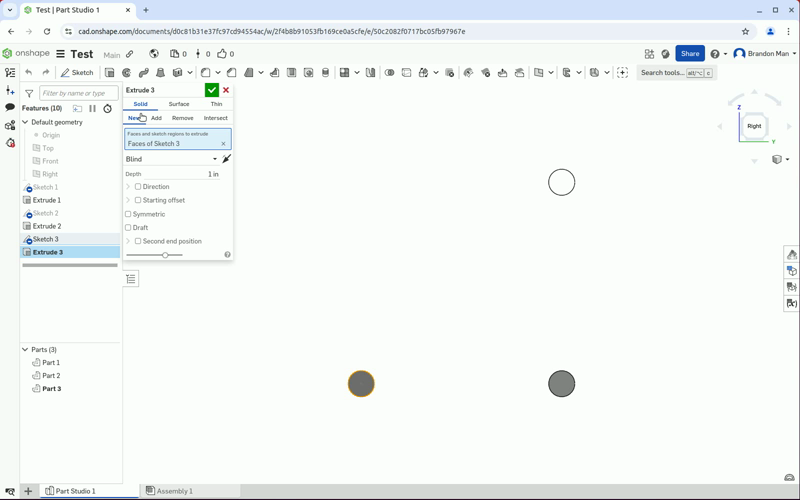
mouse_move(137, 120)
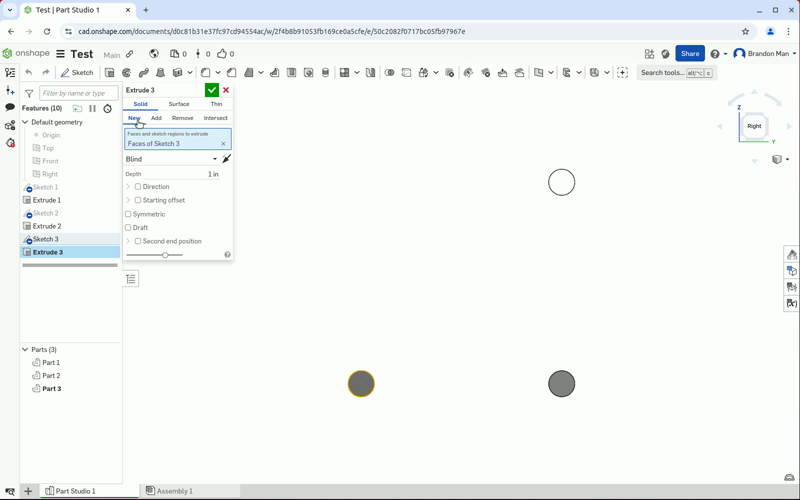
click(137, 120)
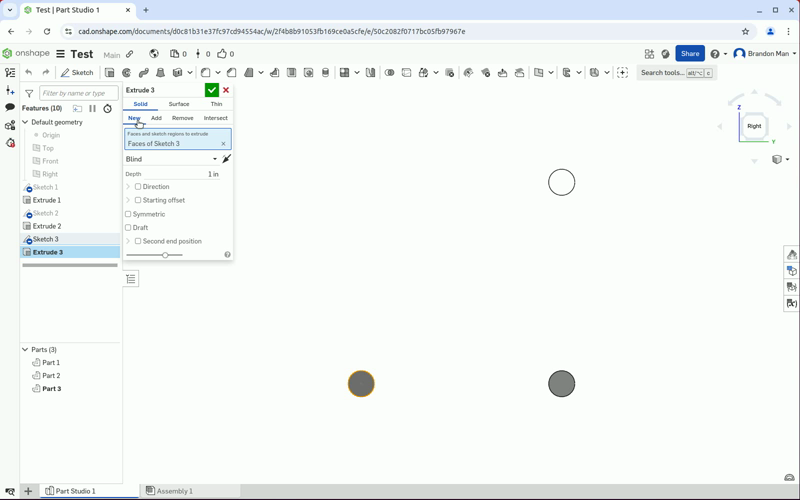
key(tab, 4)
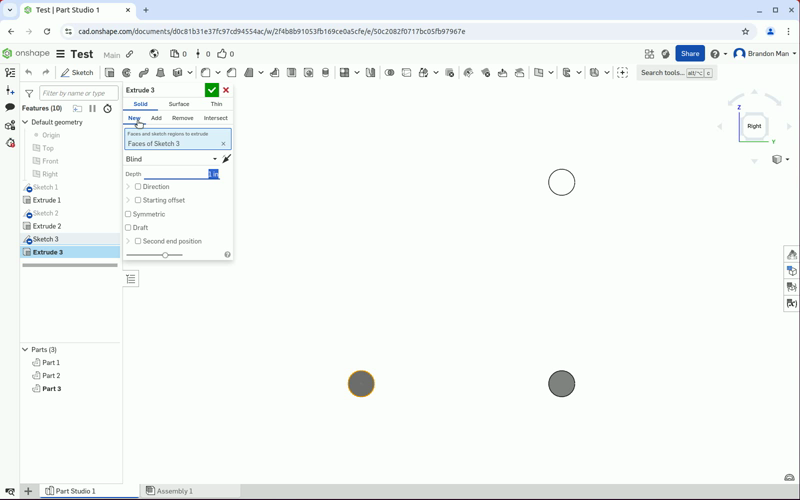
text(41.402)
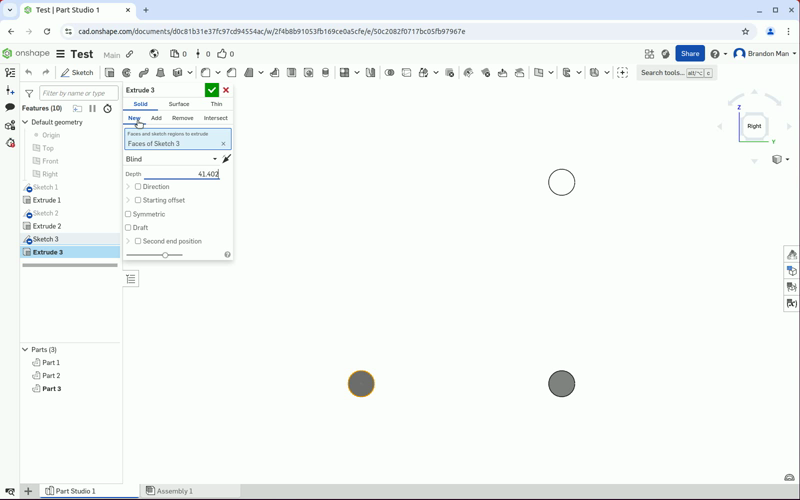
key(tab, 3)
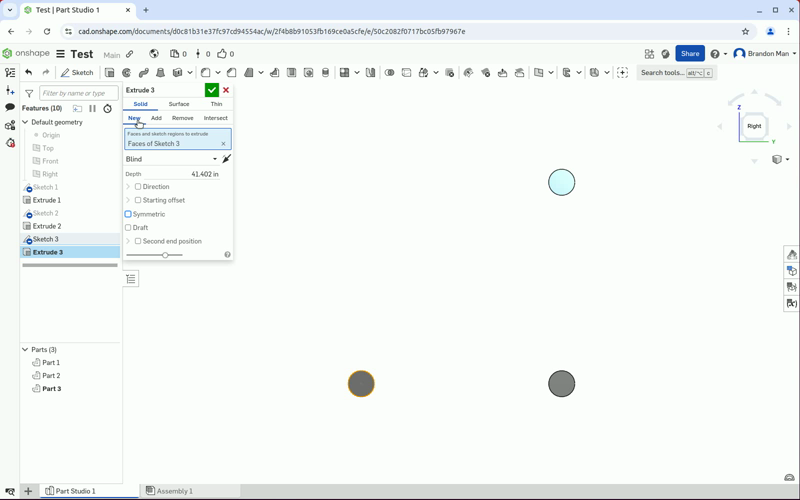
key(space)
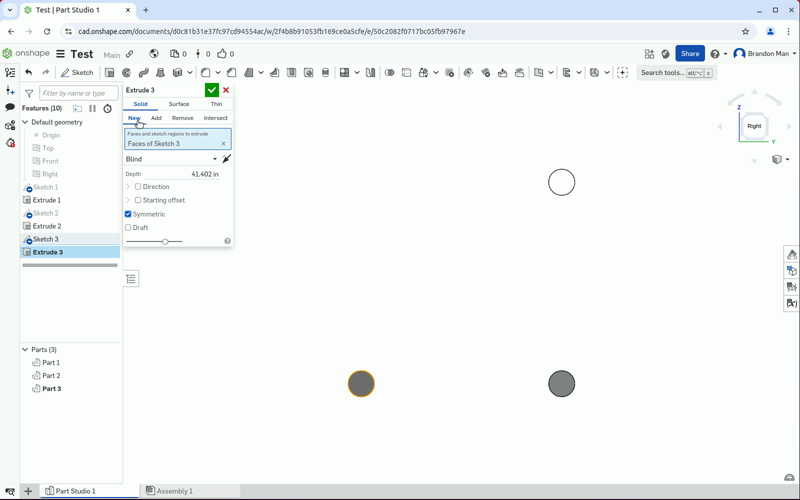
key(enter)
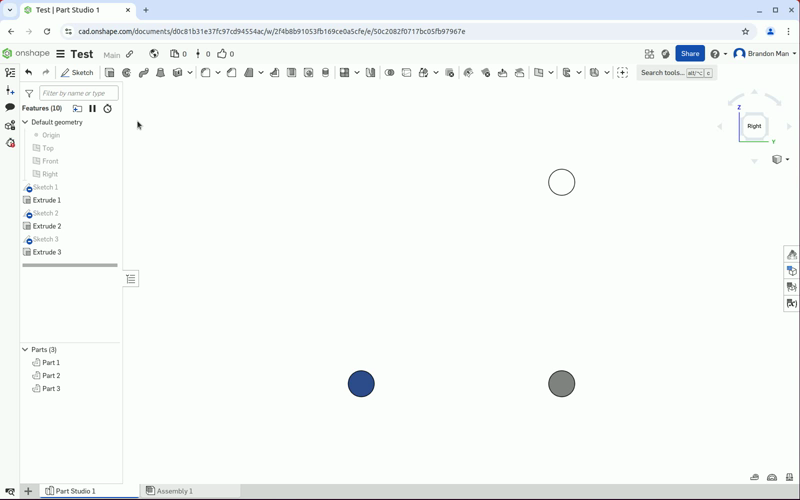
key(shift+h)
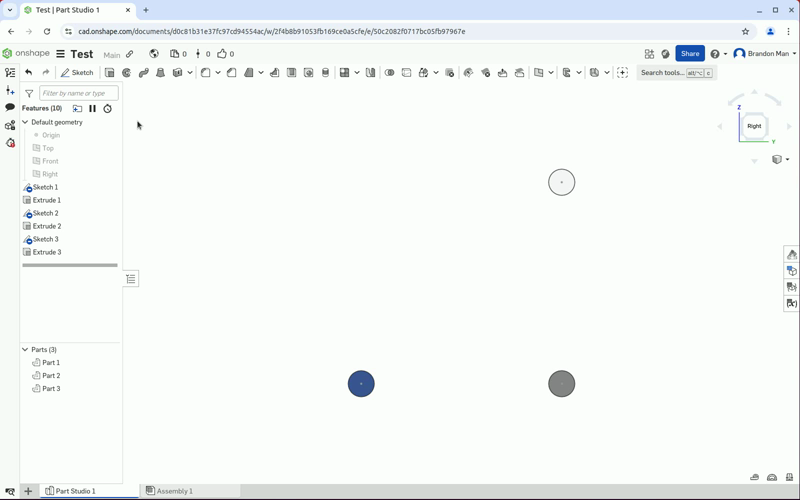
key(shift+h)
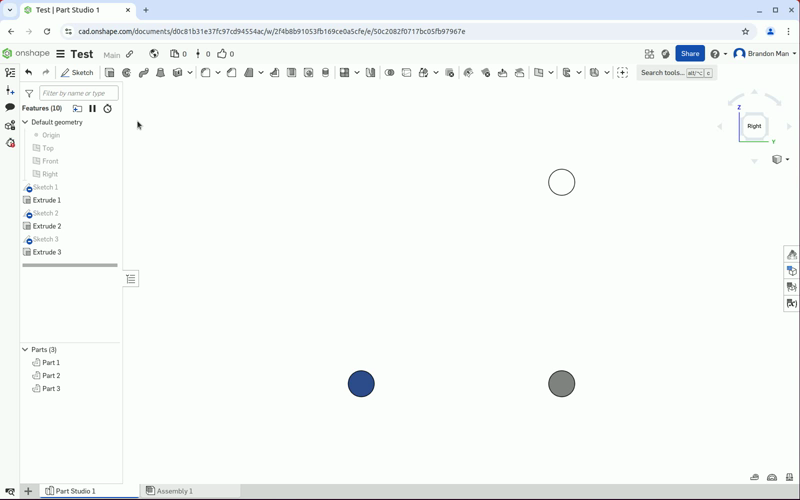
mouse_move(73, 189)
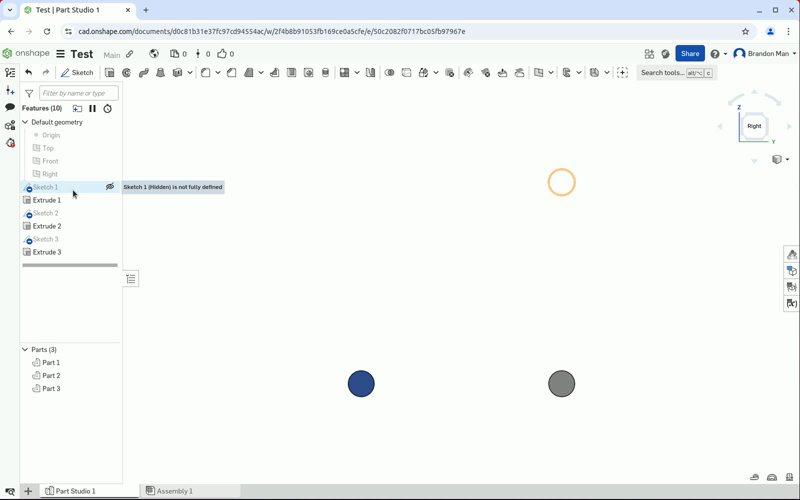
click(73, 189)
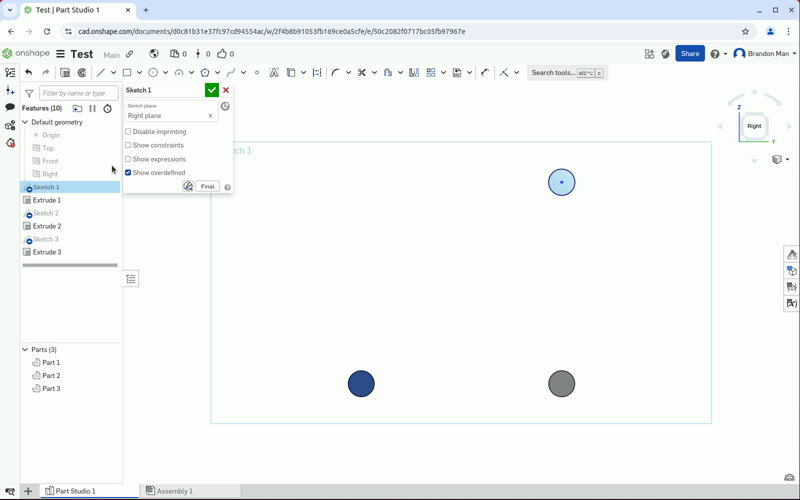
mouse_move(229, 92)
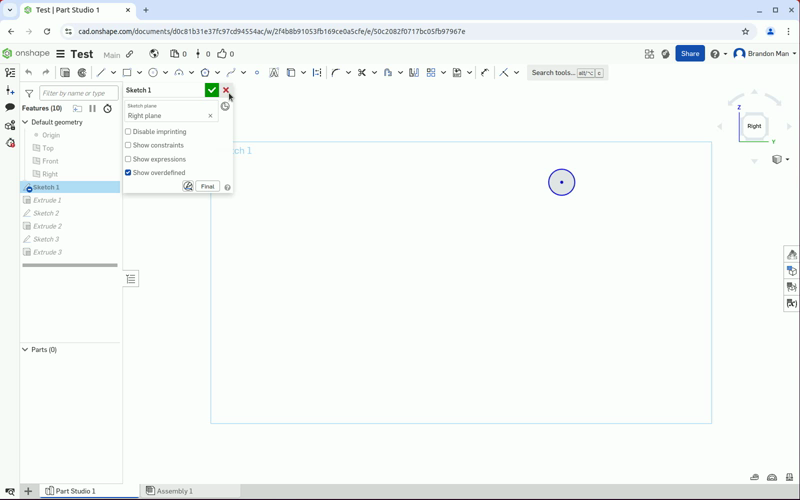
click(229, 92)
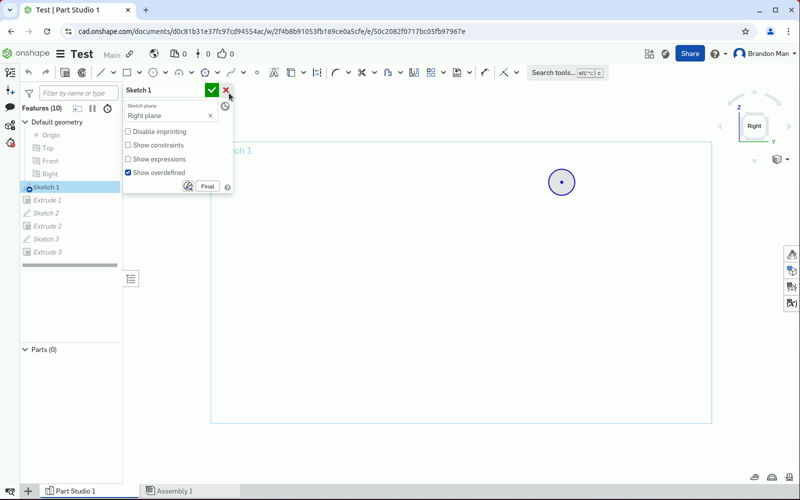
key(shift+s)
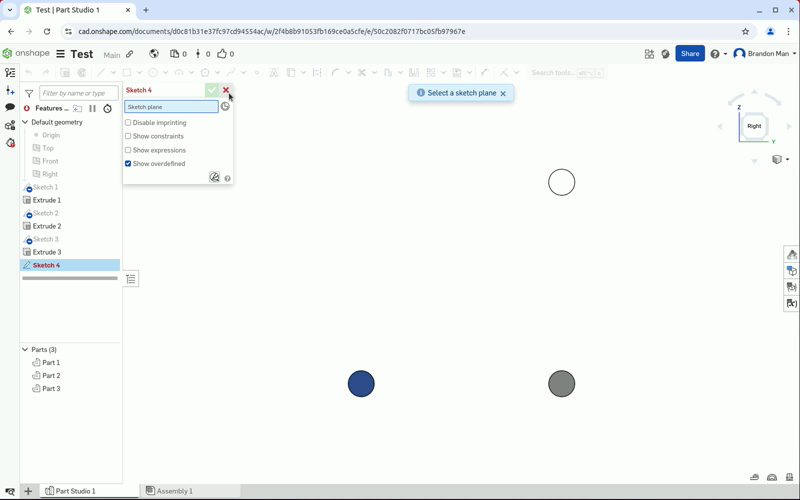
mouse_move(73, 176)
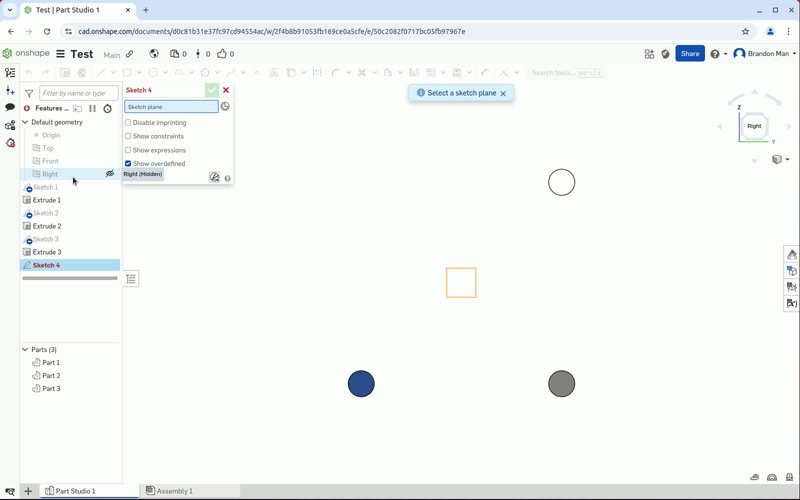
click(73, 176)
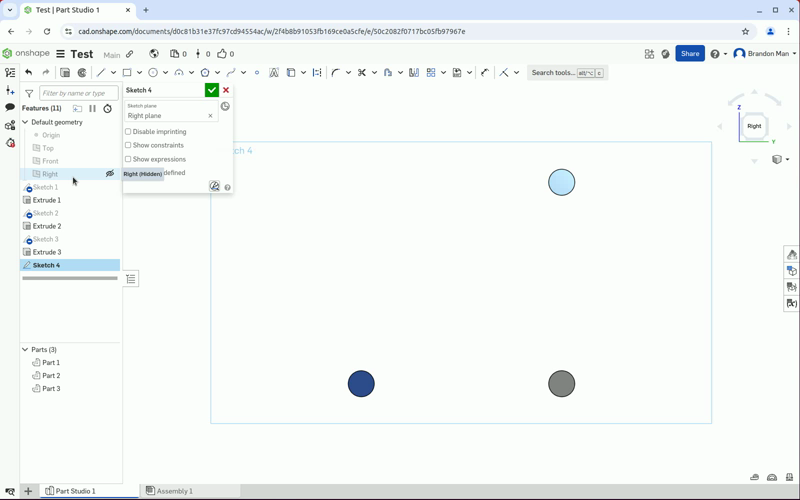
mouse_move(73, 352)
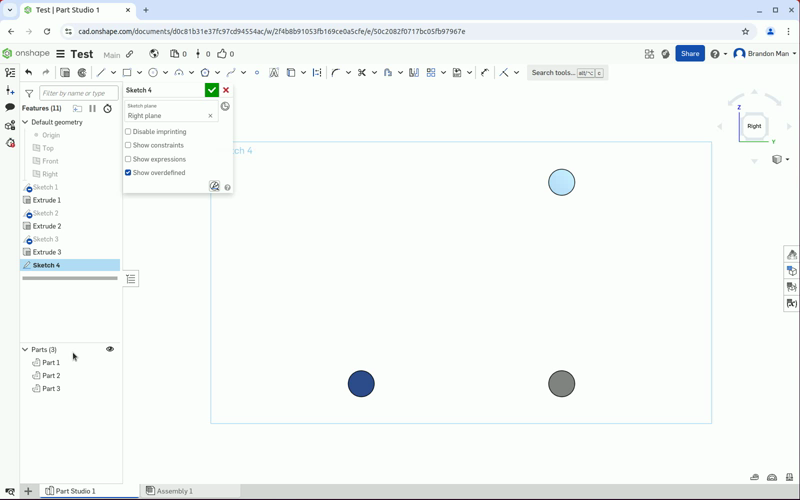
key(y)
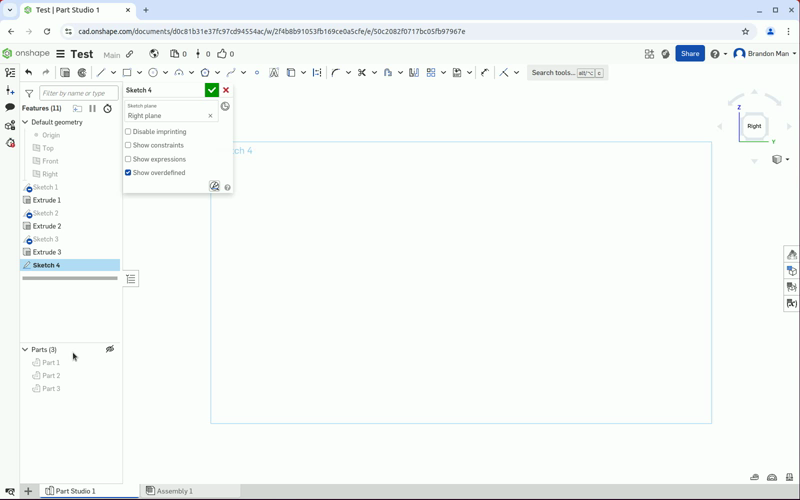
key(c)
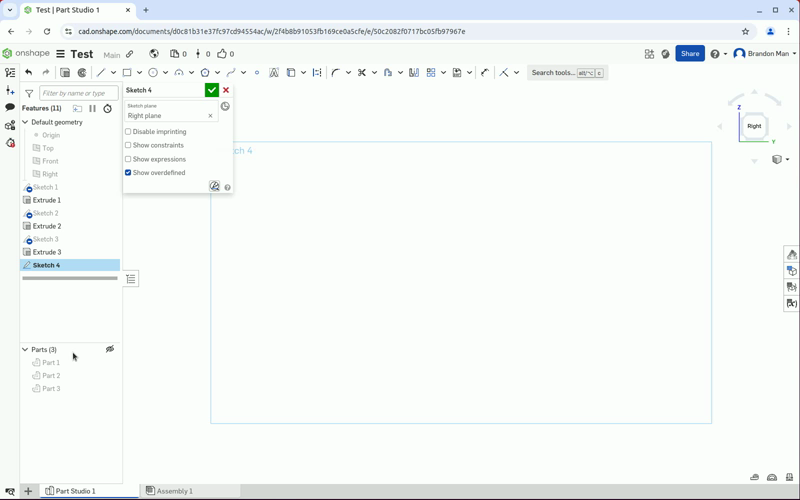
key_down(shift)
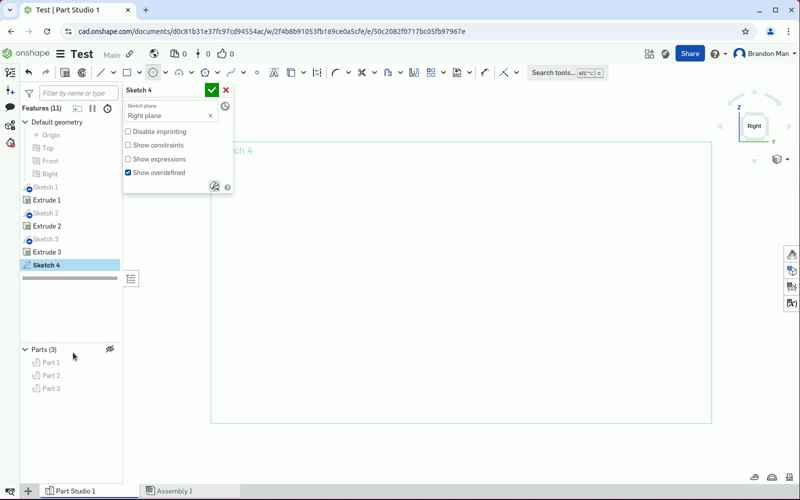
mouse_move(361, 182)
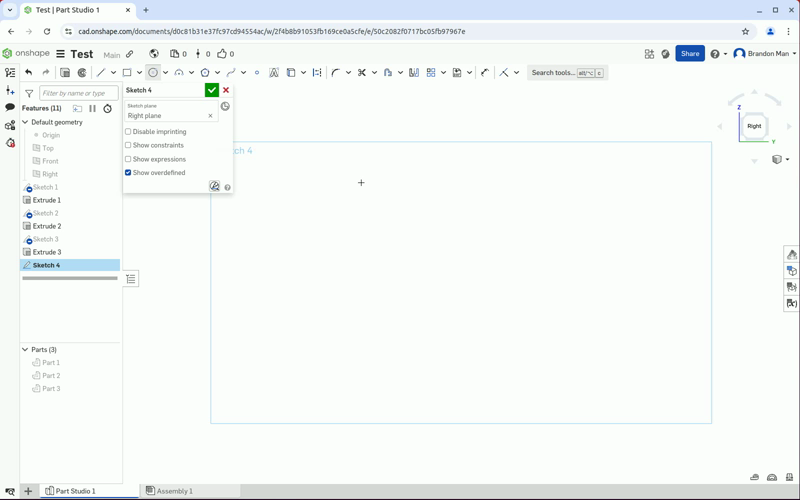
click(361, 182)
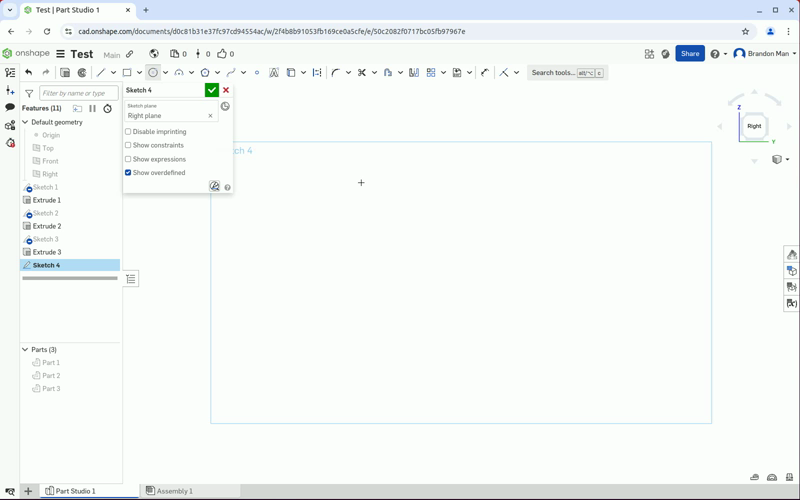
key_up(shift)
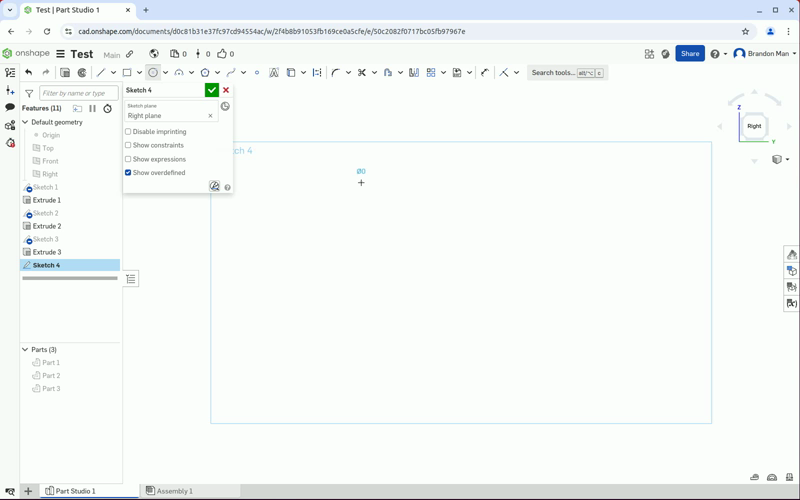
mouse_move(374, 182)
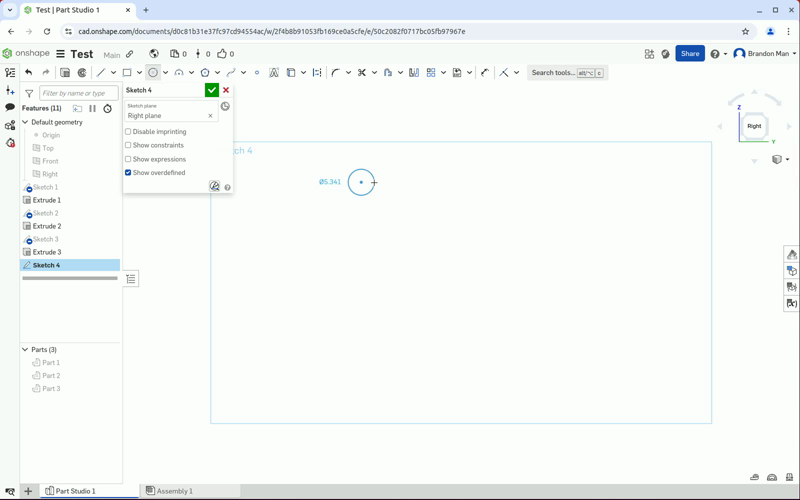
click(374, 182)
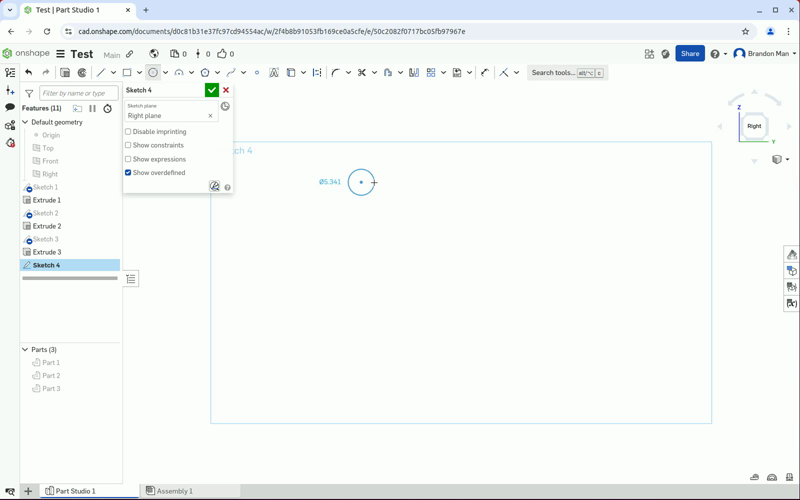
key(esc)
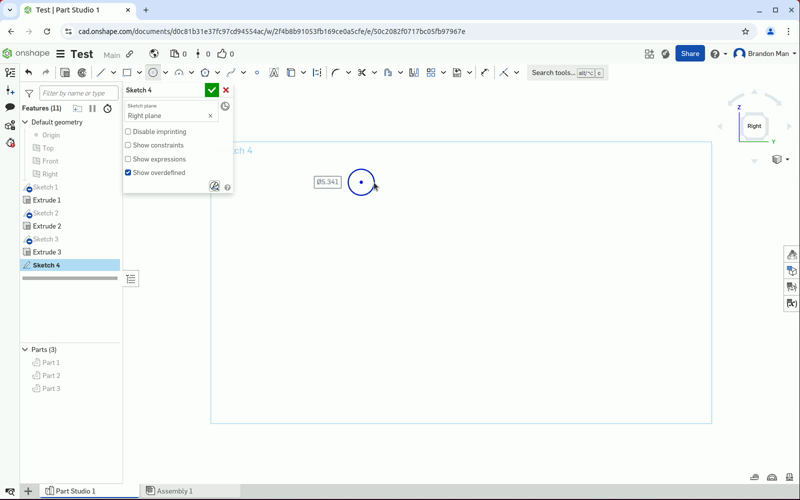
mouse_move(368, 187)
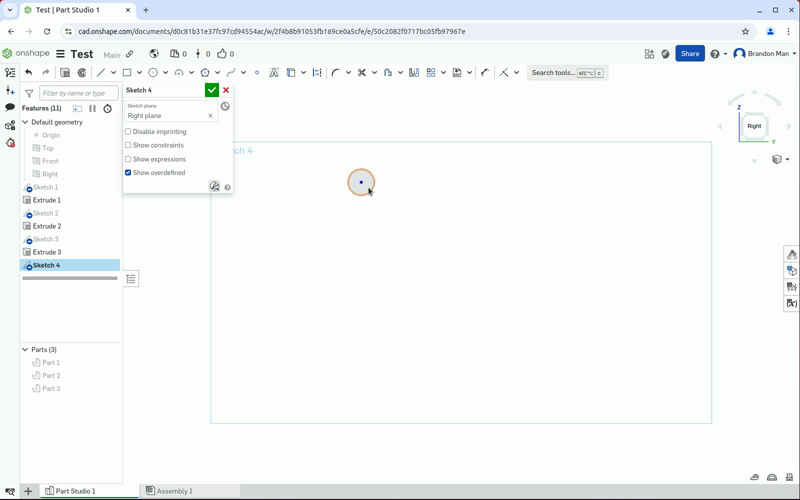
scroll(6)
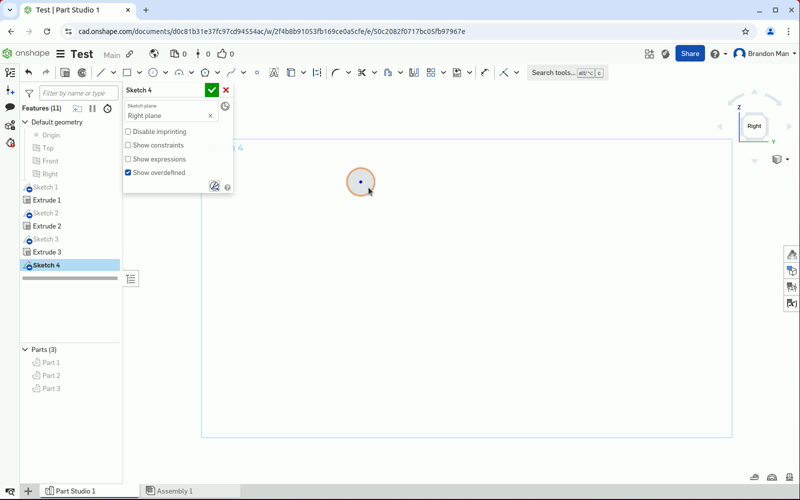
scroll(6)
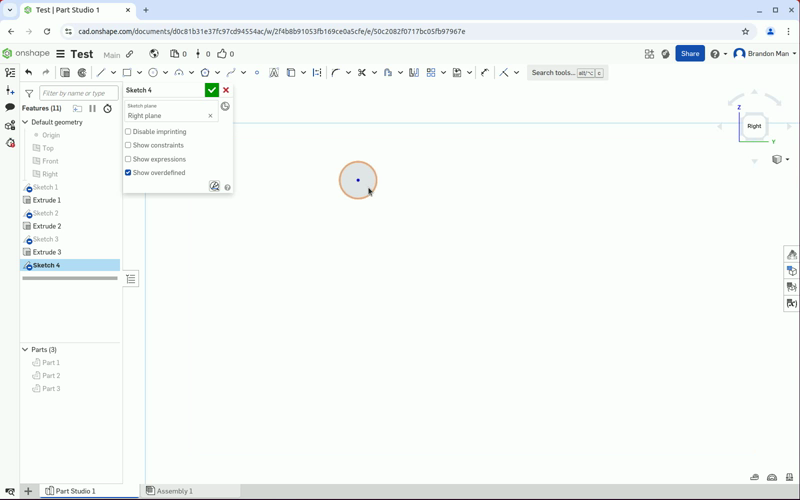
scroll(6)
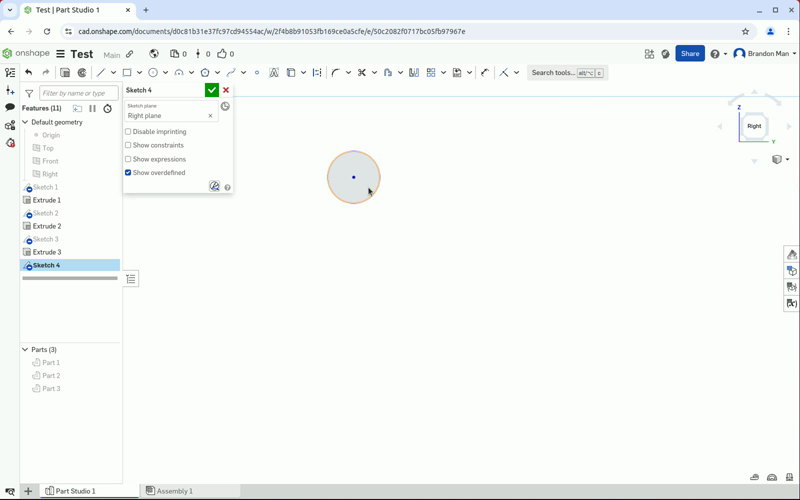
scroll(6)
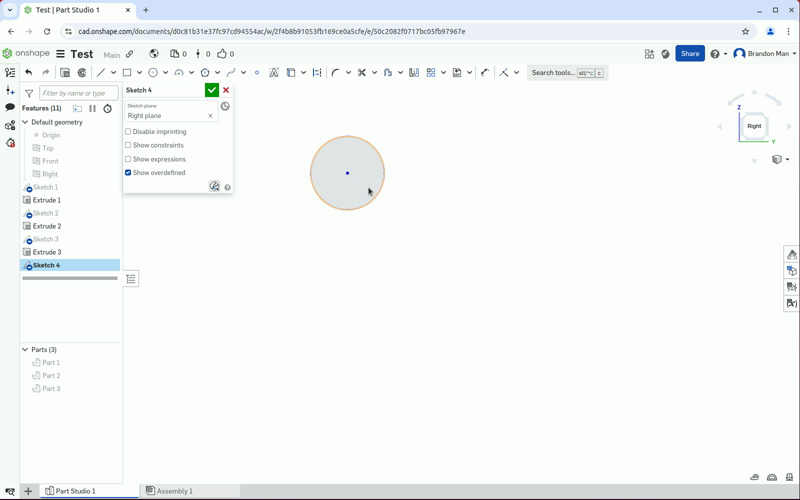
scroll(6)
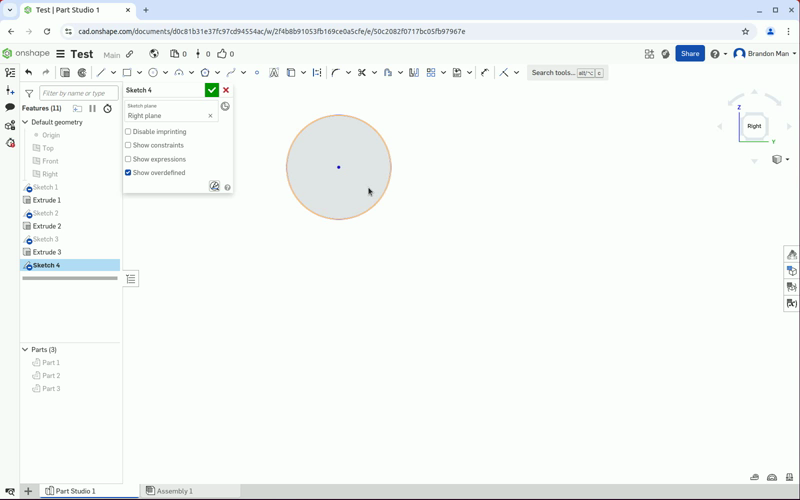
scroll(6)
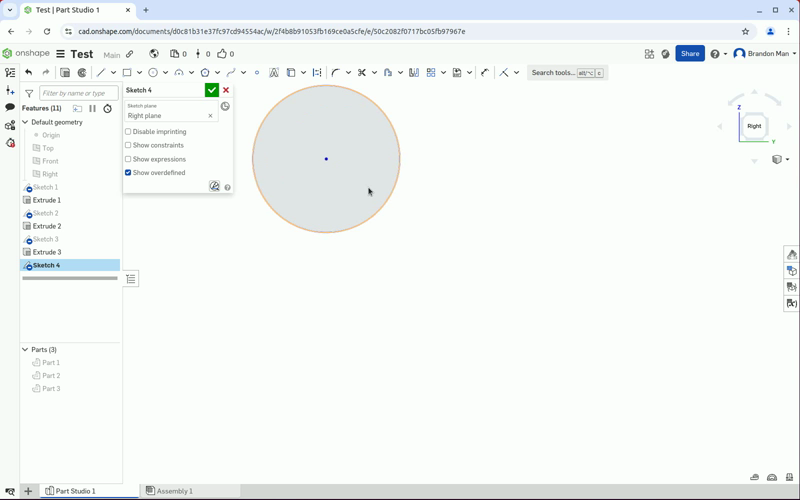
scroll(6)
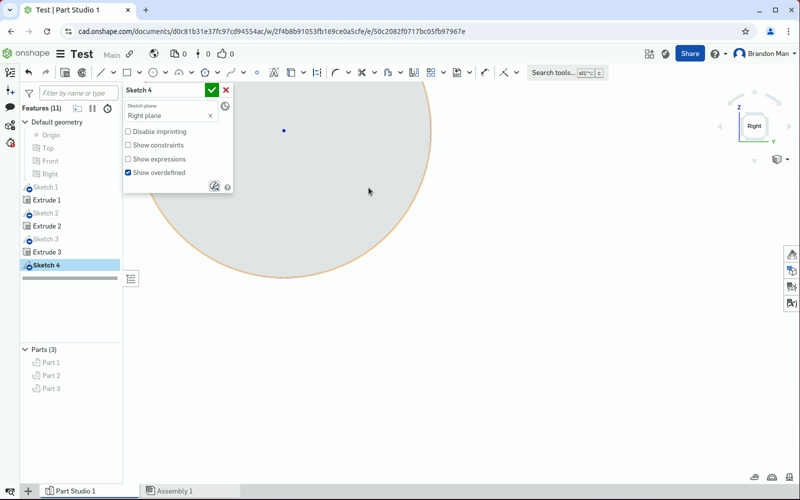
click(368, 187)
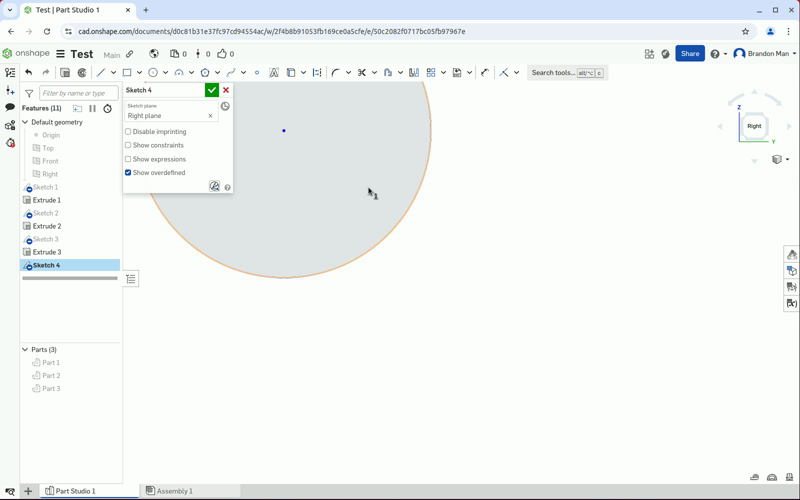
scroll(-6)
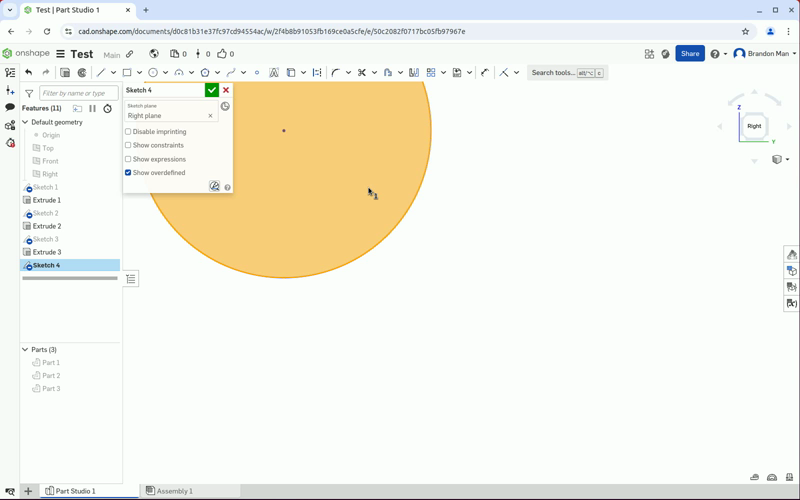
scroll(-6)
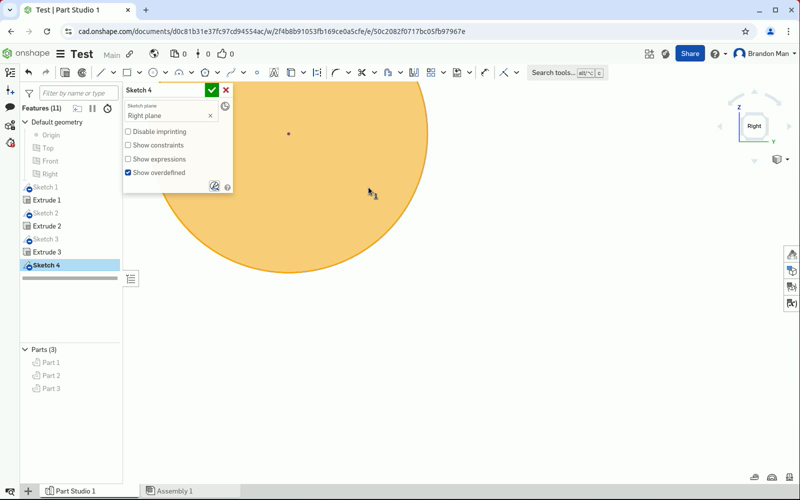
scroll(-6)
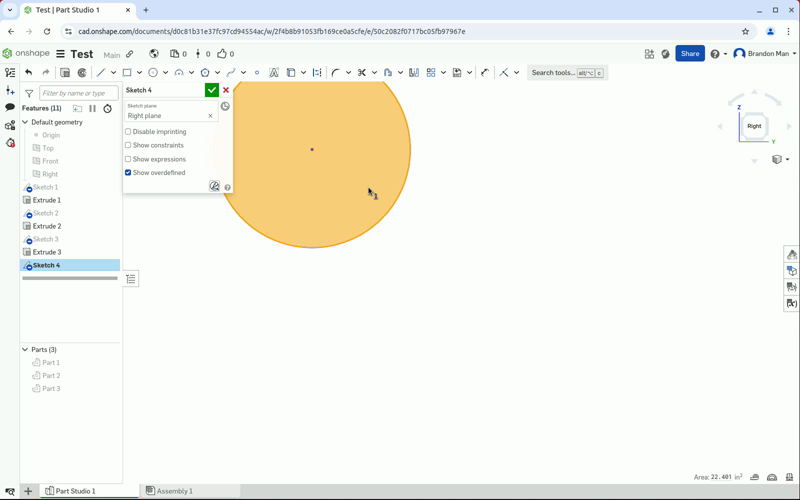
scroll(-6)
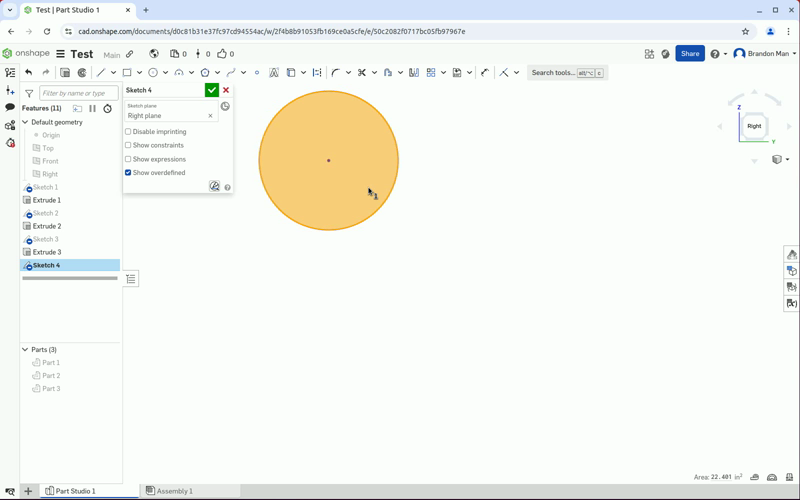
scroll(-6)
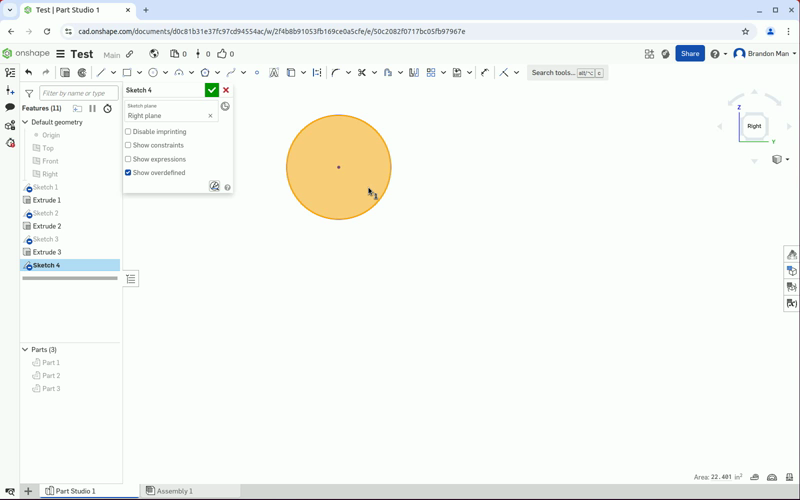
scroll(-6)
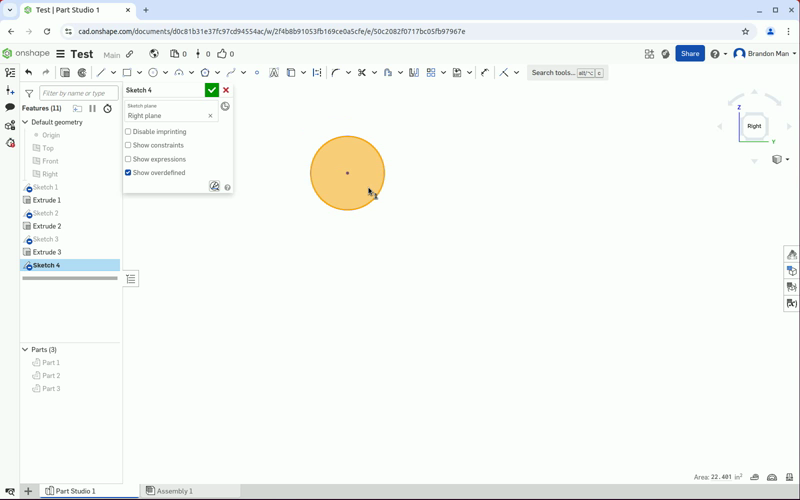
scroll(-6)
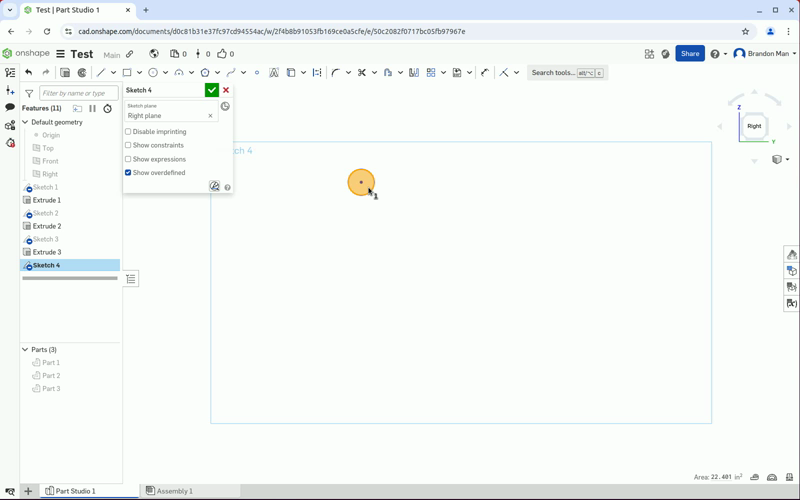
mouse_move(73, 352)
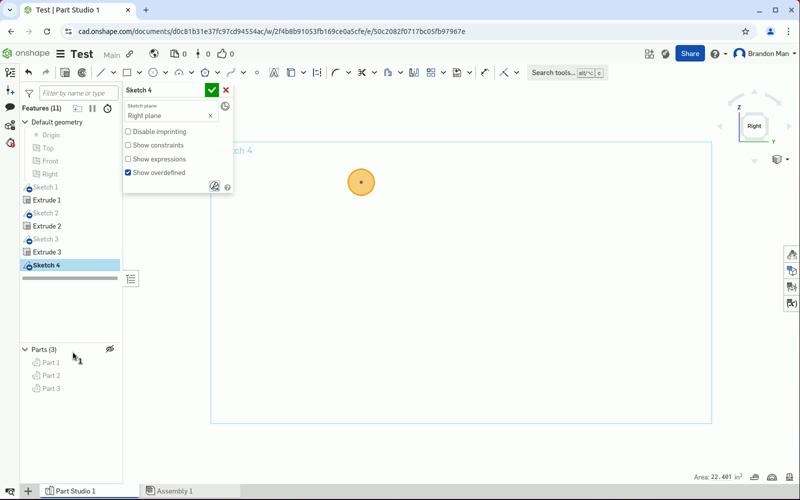
key(shift+y)
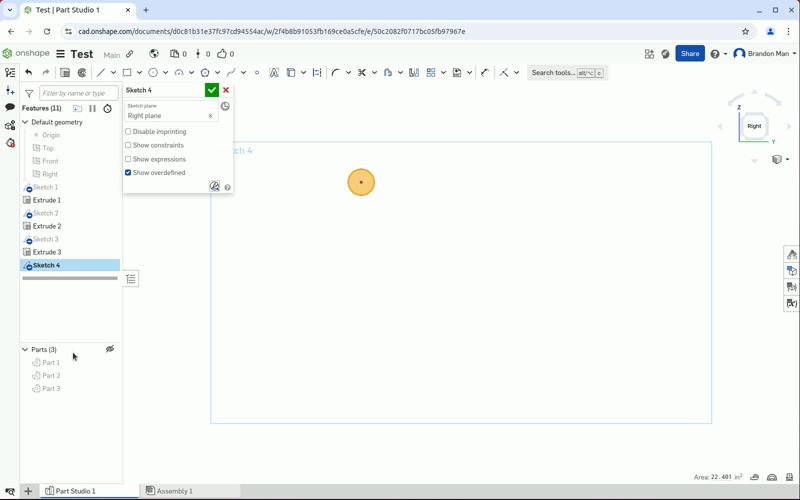
key(shift+e)
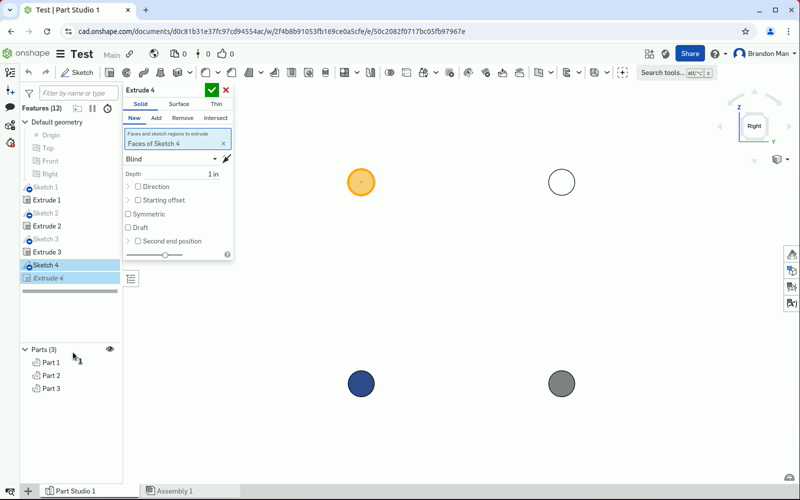
mouse_move(143, 106)
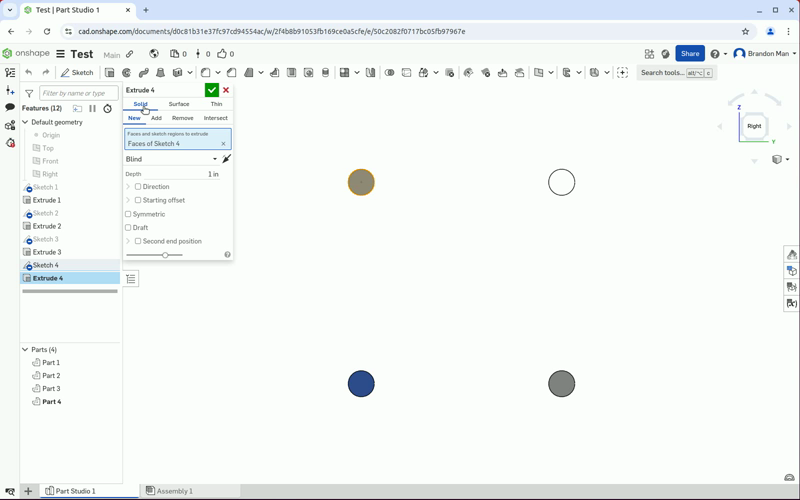
click(143, 106)
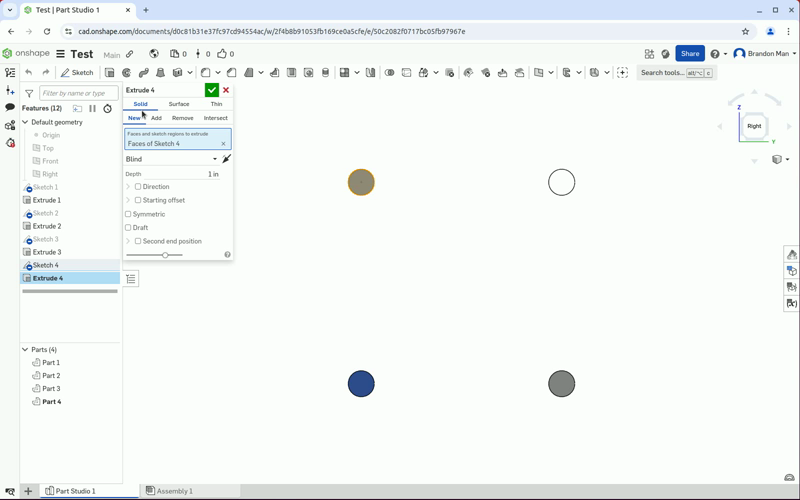
mouse_move(137, 120)
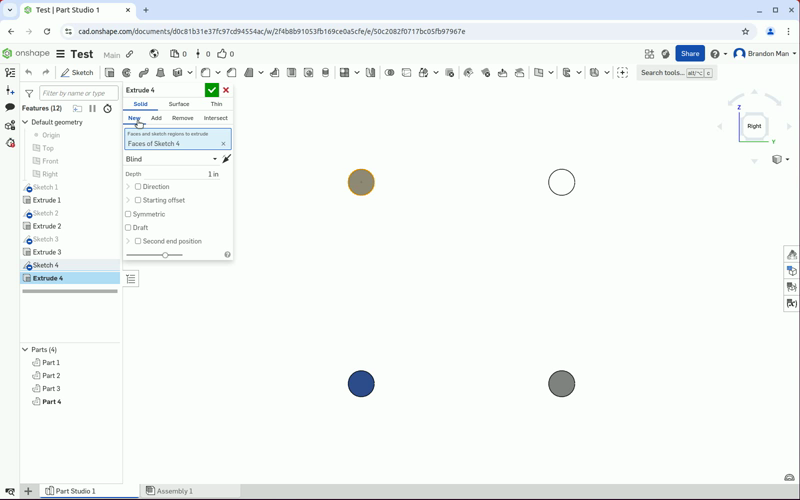
click(137, 120)
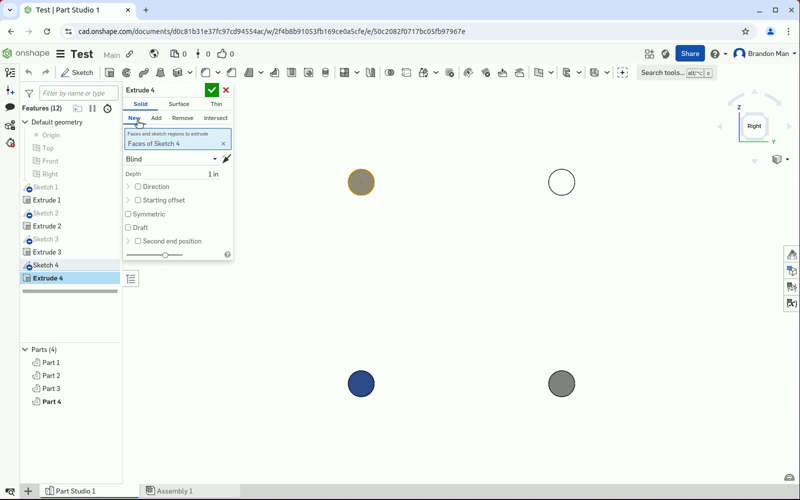
key(tab, 4)
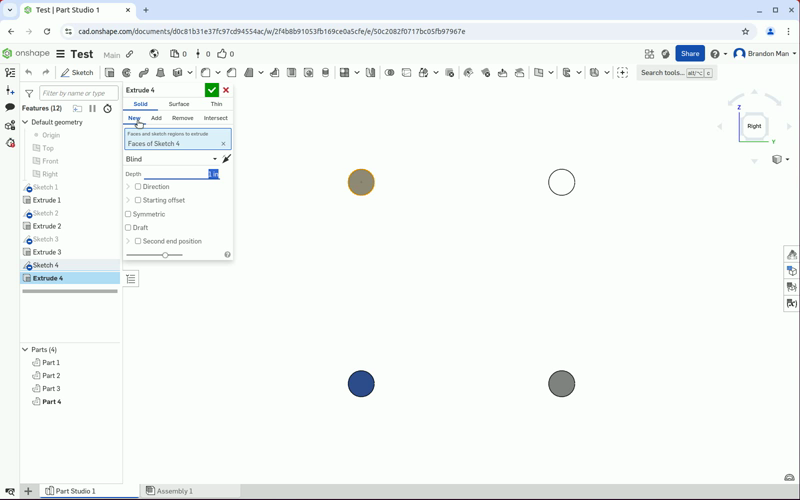
text(41.402)
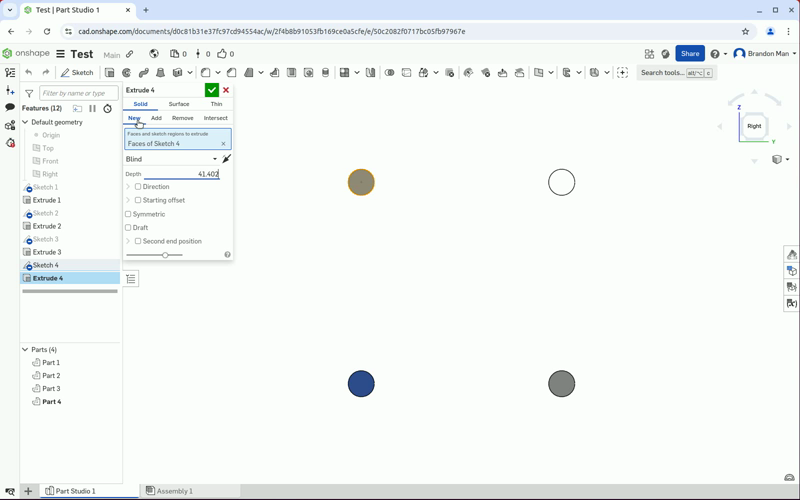
key(tab, 3)
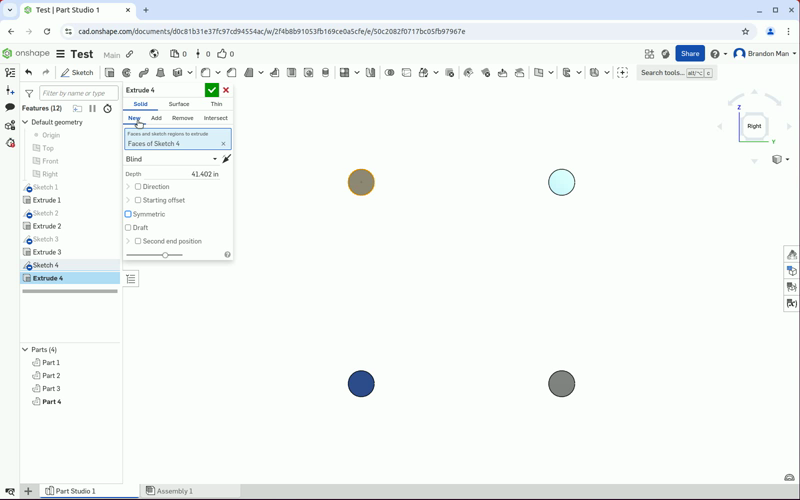
key(space)
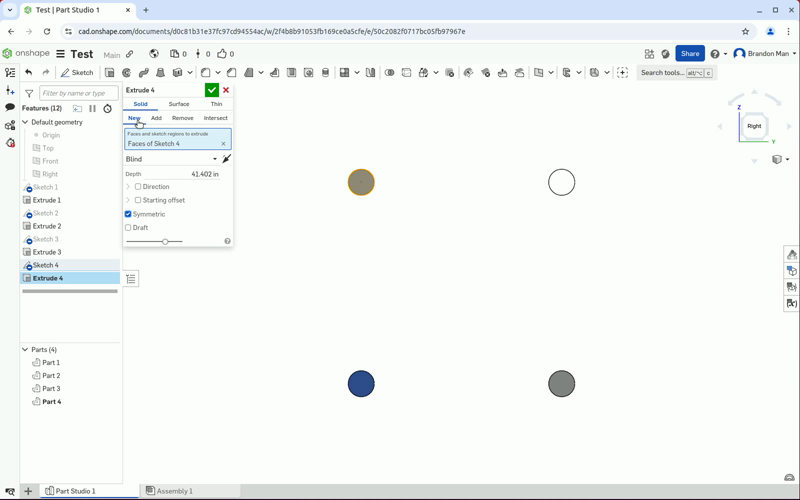
key(enter)
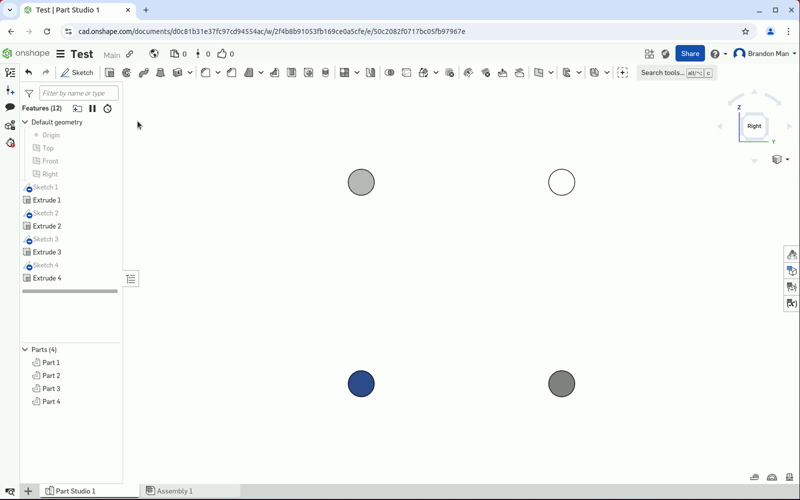
key(shift+h)
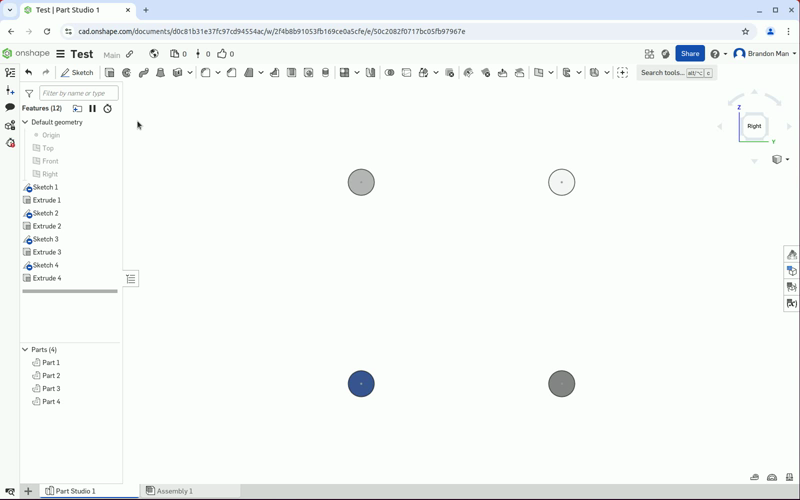
key(shift+h)
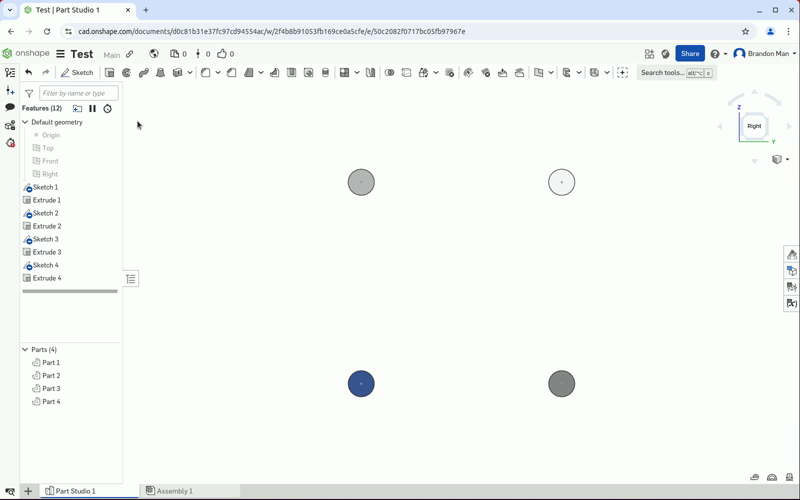
key(shift+7)
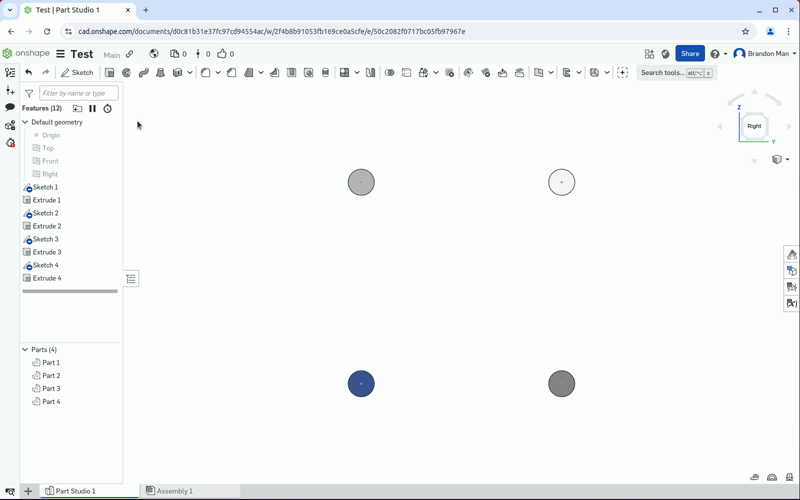
key(right, 2)
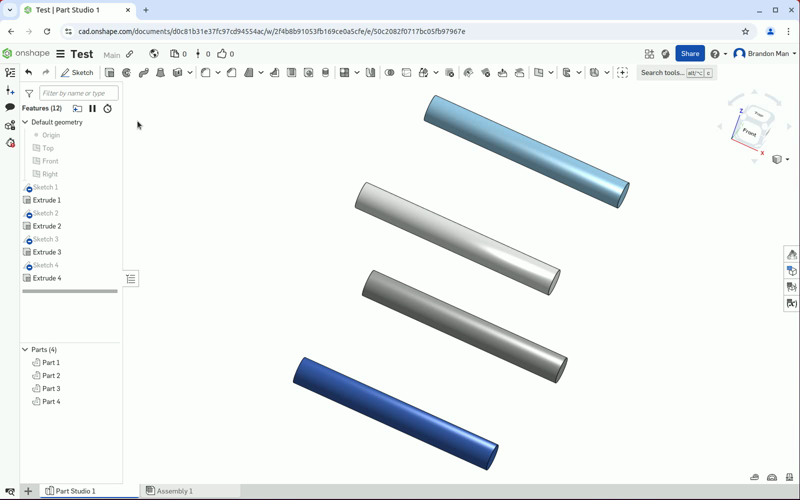
key(down, 2)
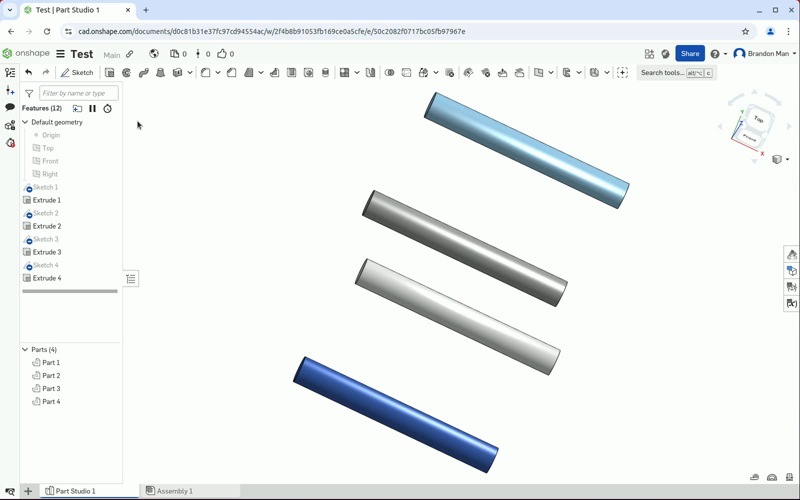
key(up, 2)
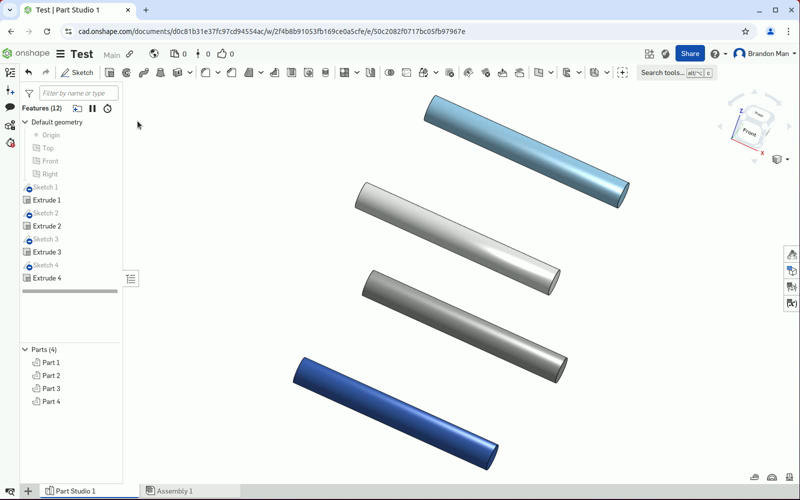
key(left, 2)
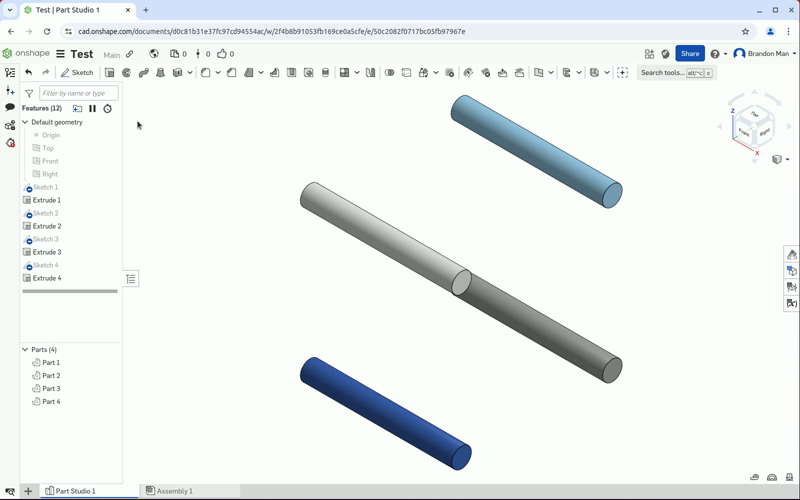
mouse_move(73, 189)
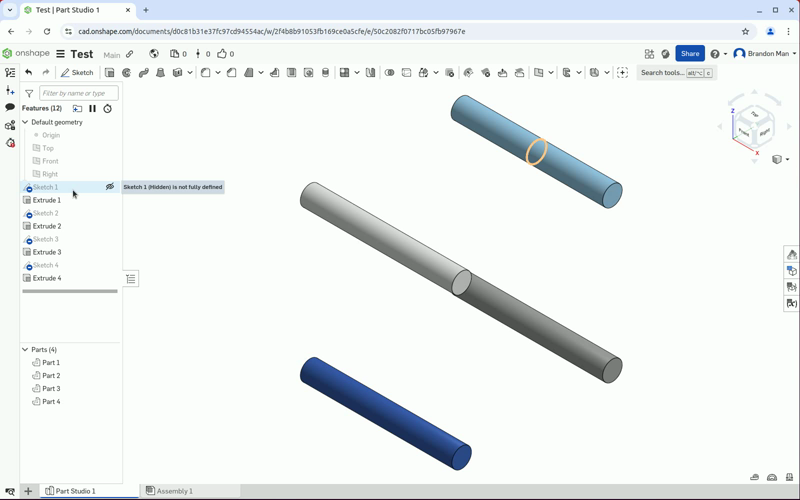
click(73, 189)